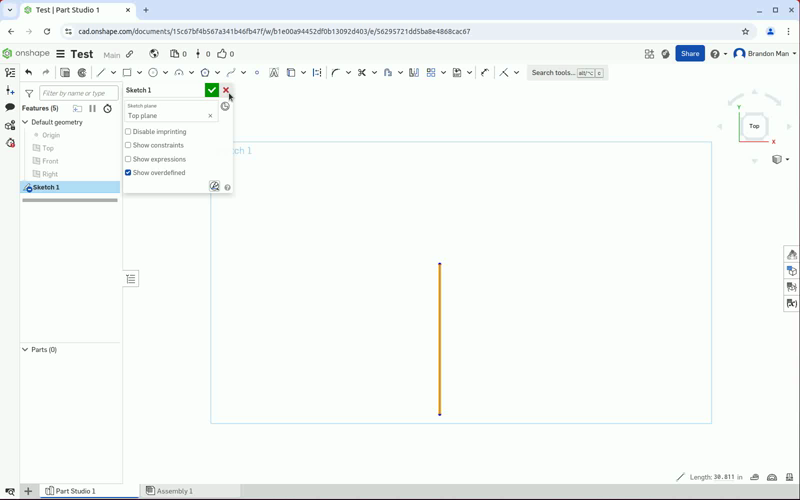
key(shift+h)
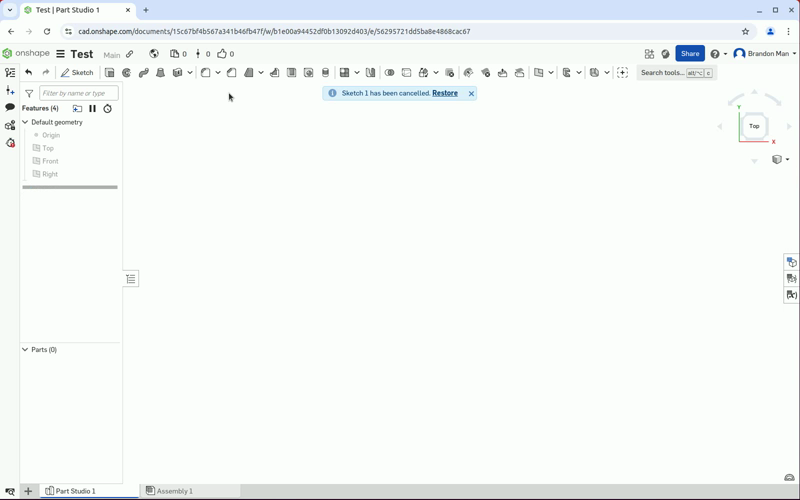
mouse_move(73, 352)
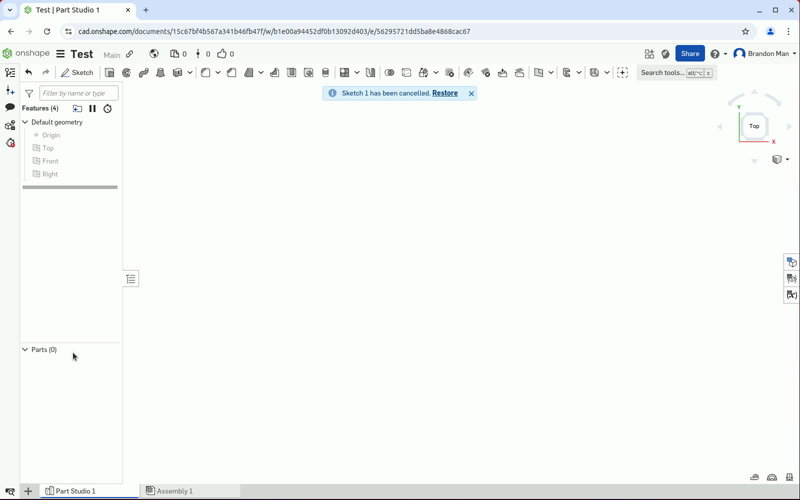
key(y)
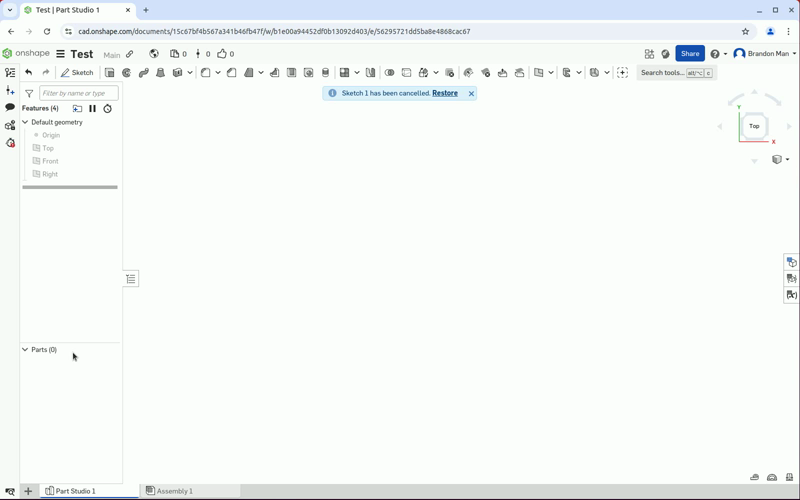
key(shift+p)
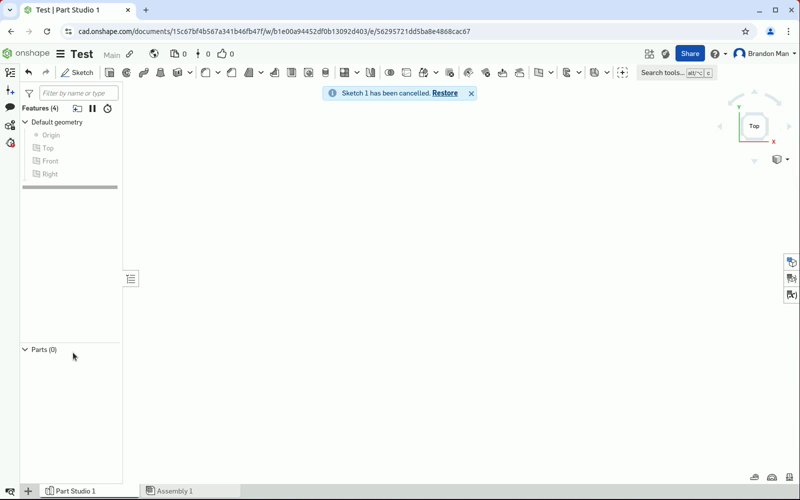
key(space)
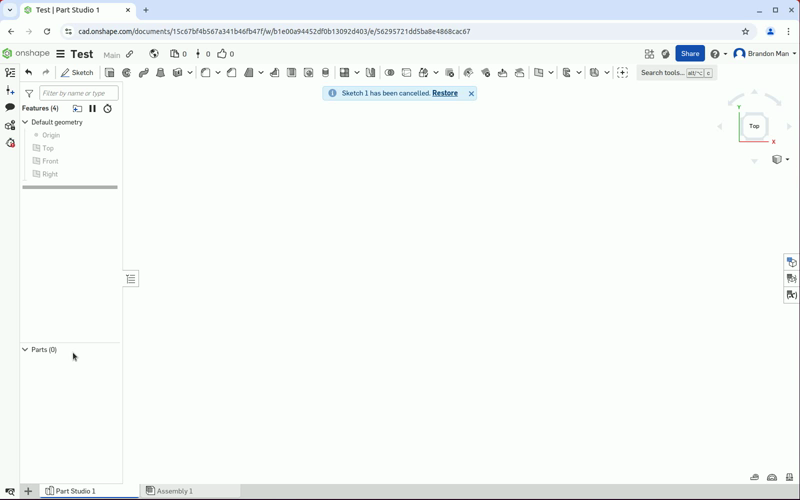
key_down(shift)
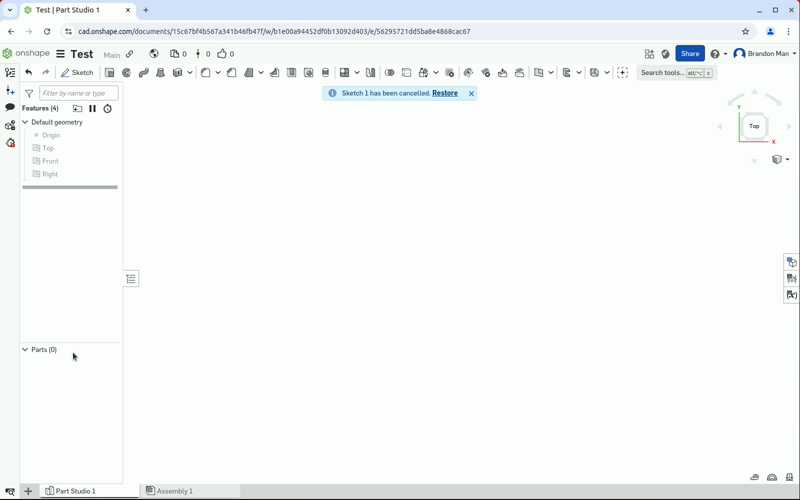
key(up)
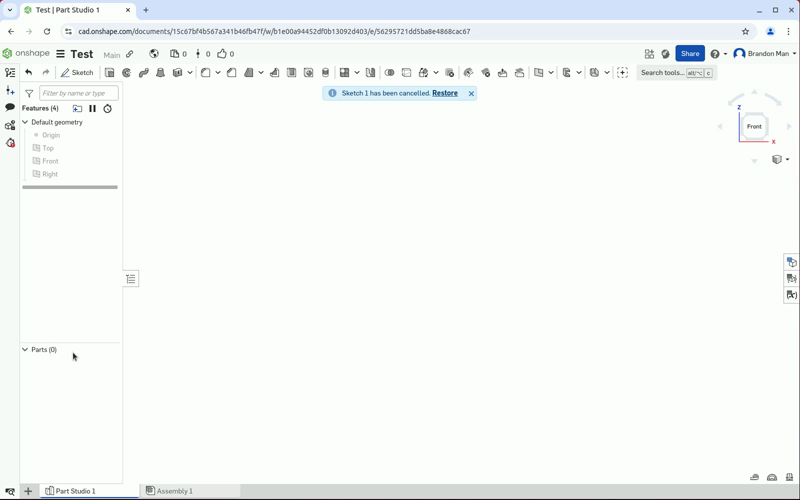
key_up(shift)
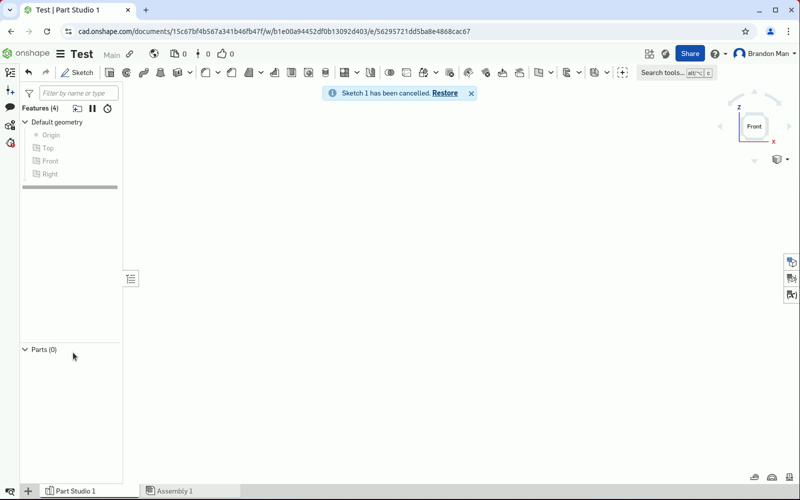
mouse_move(73, 352)
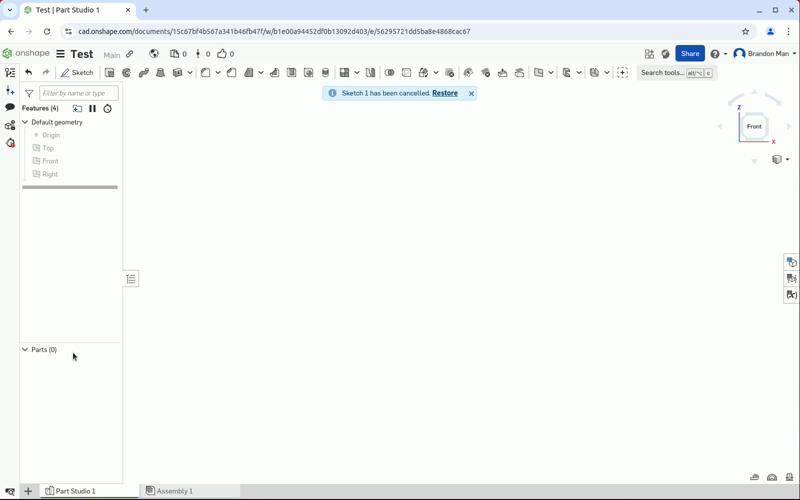
key(shift+y)
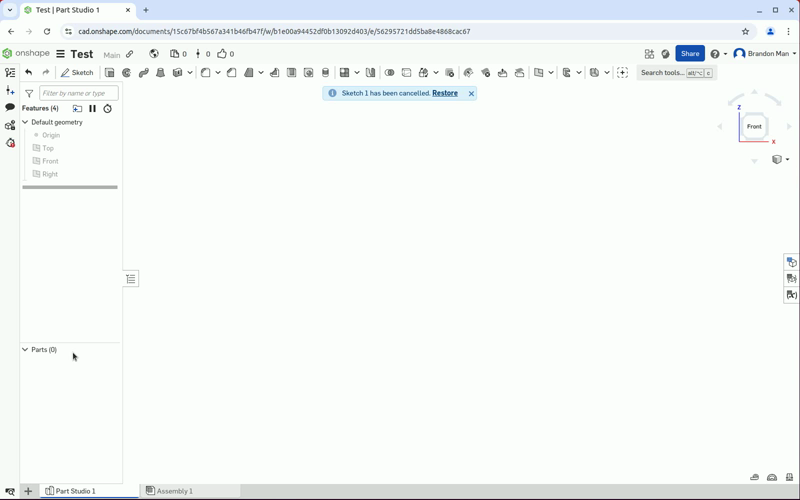
key(shift+s)
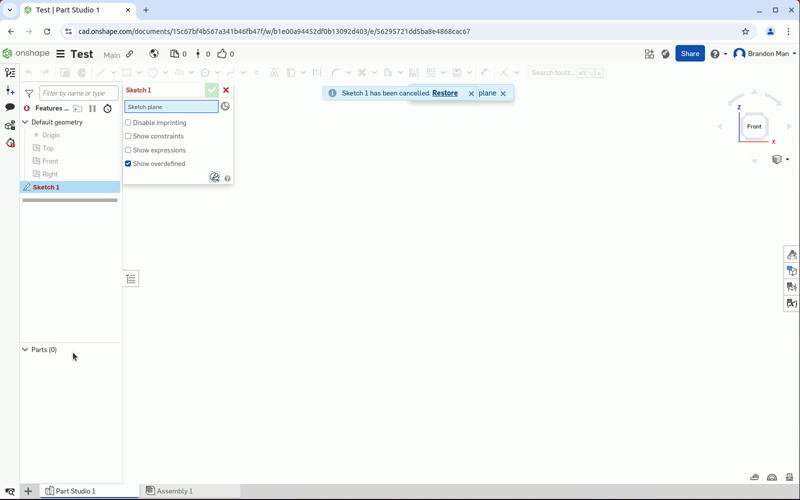
mouse_move(73, 163)
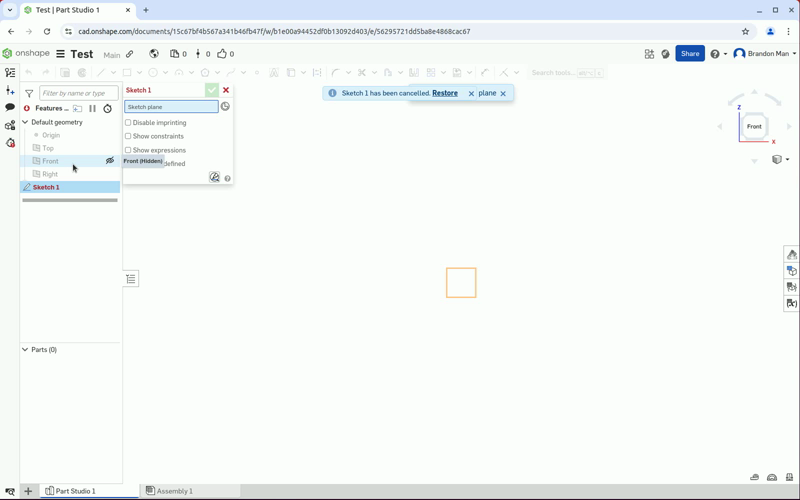
click(73, 163)
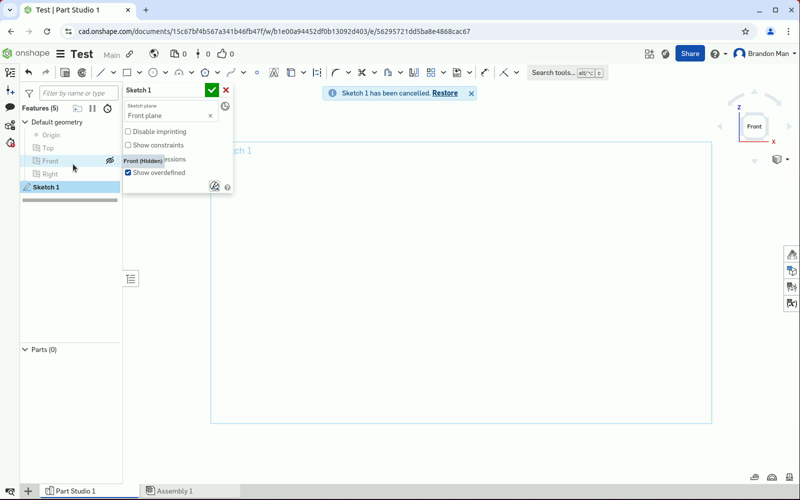
mouse_move(73, 352)
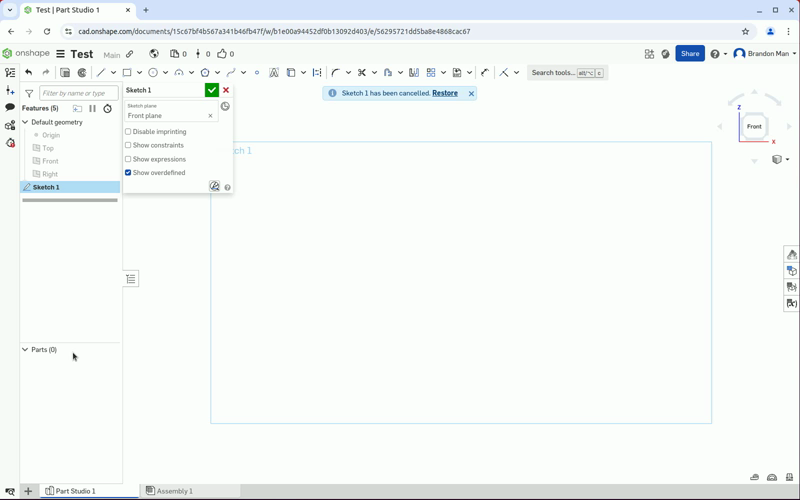
key(y)
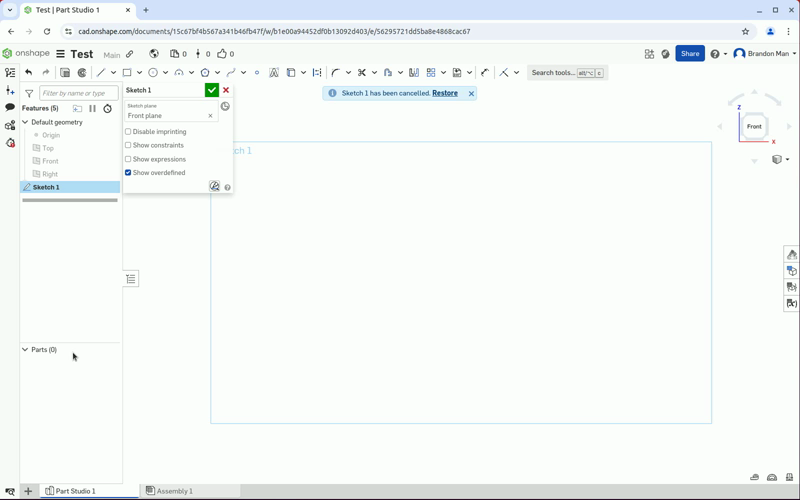
key(c)
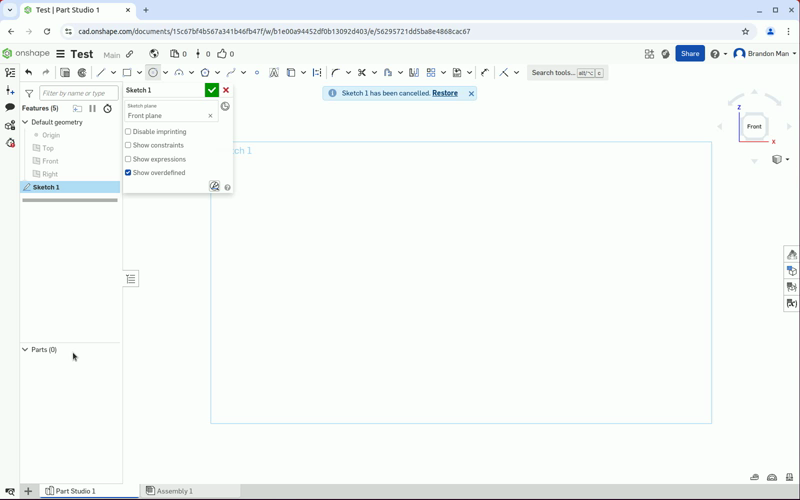
key_down(shift)
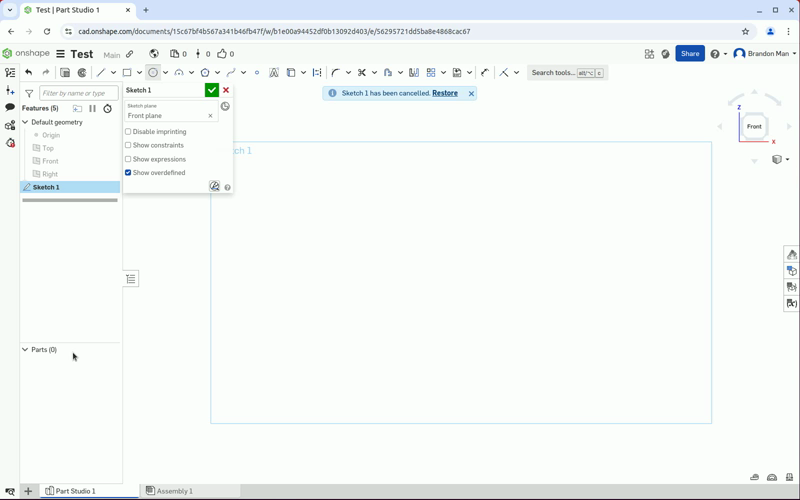
mouse_move(461, 282)
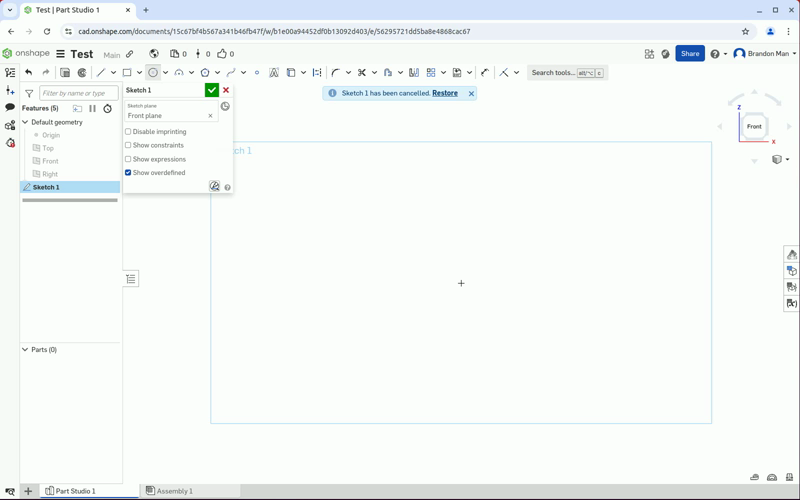
click(461, 282)
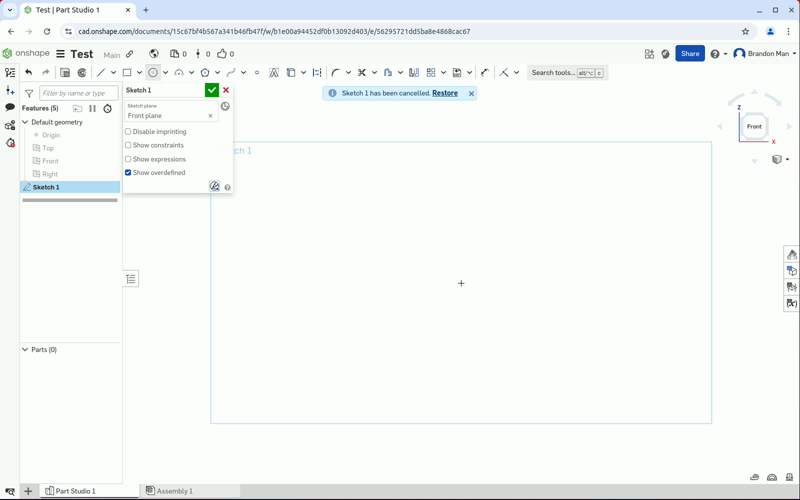
key_up(shift)
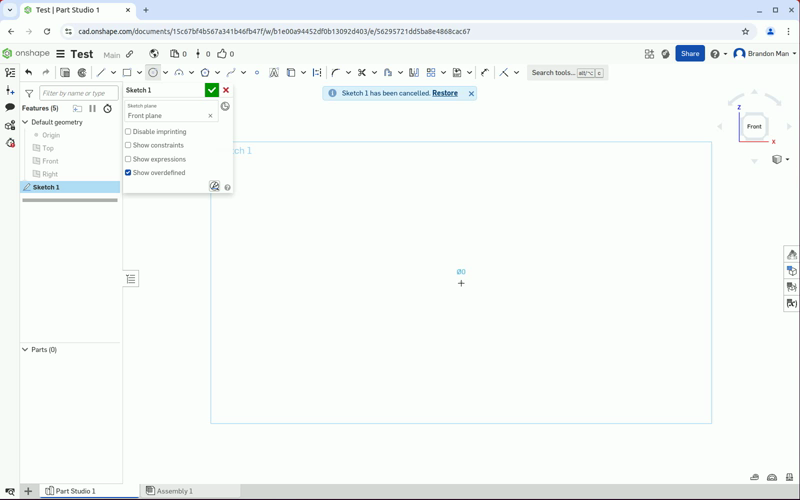
mouse_move(467, 282)
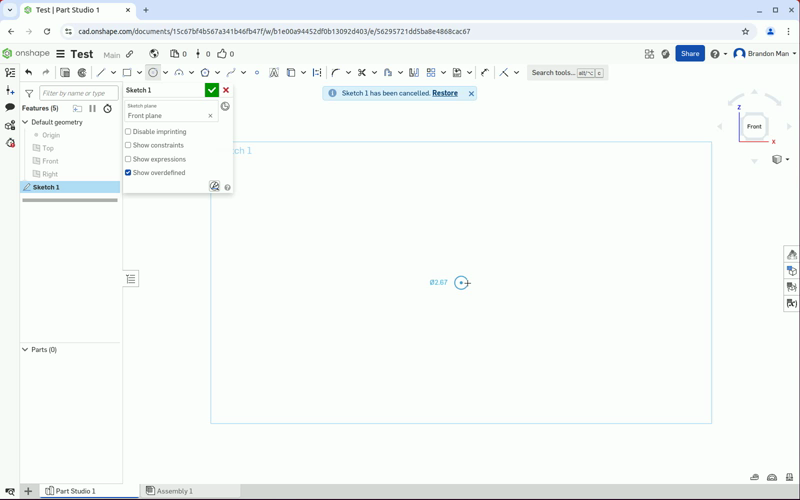
click(467, 282)
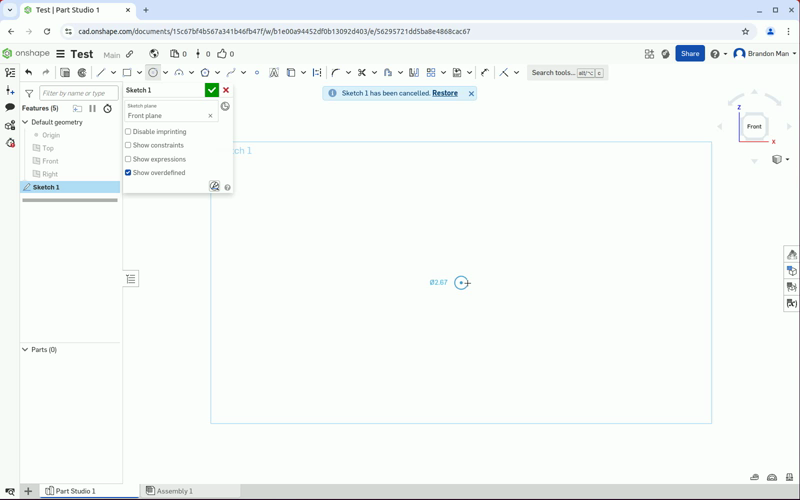
key(esc)
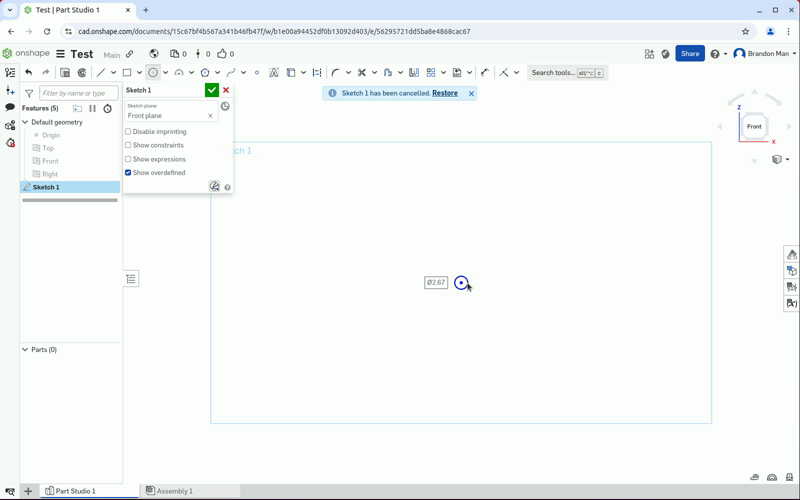
mouse_move(459, 286)
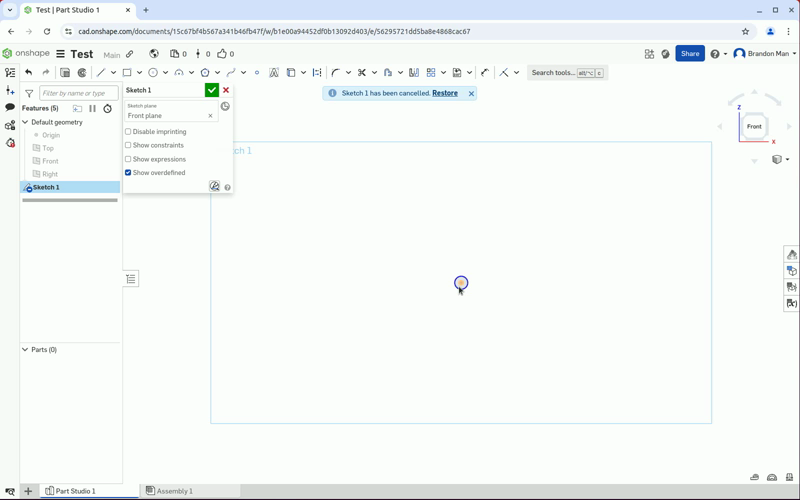
scroll(6)
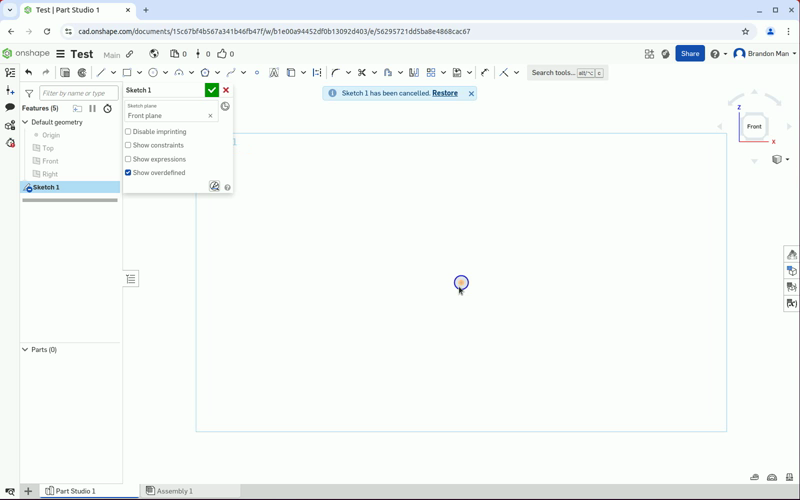
scroll(6)
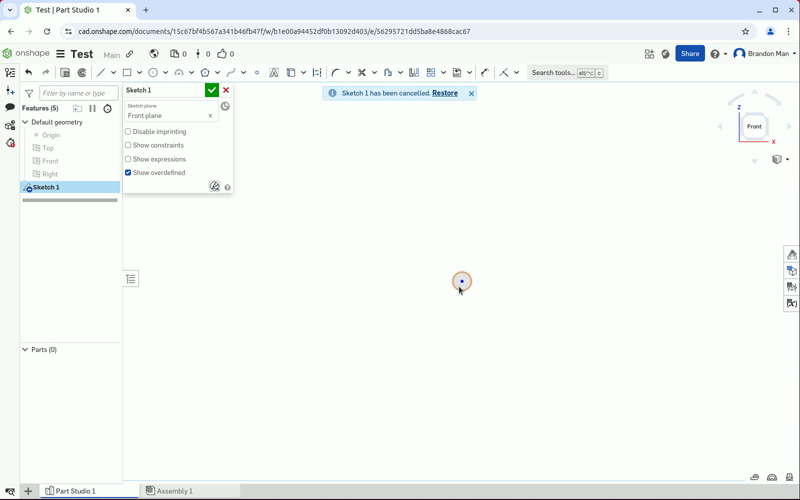
scroll(6)
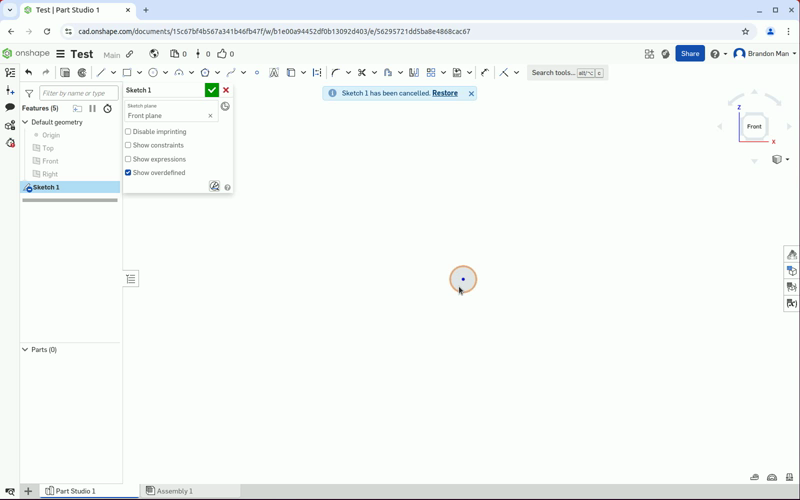
scroll(6)
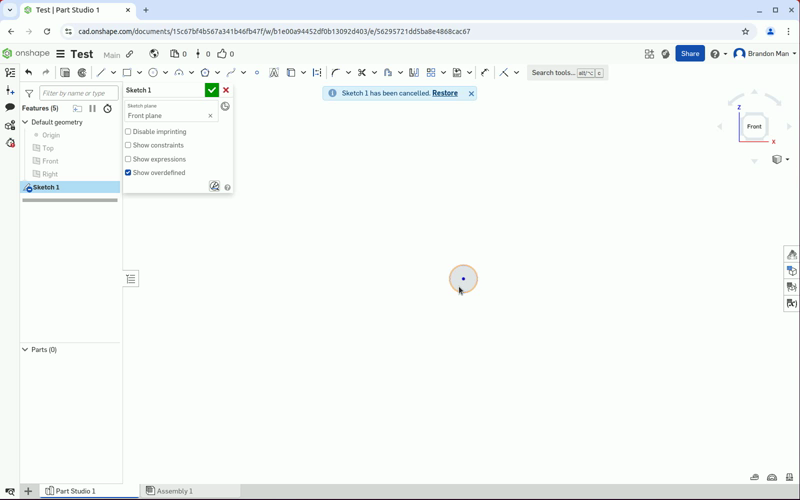
scroll(6)
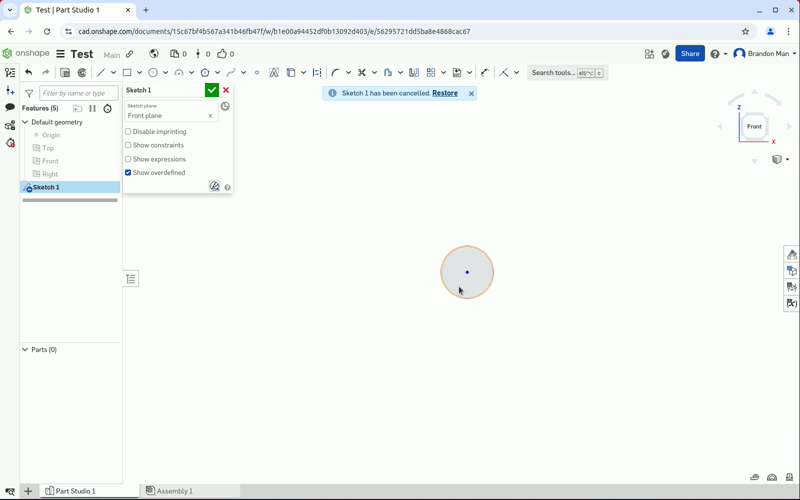
scroll(6)
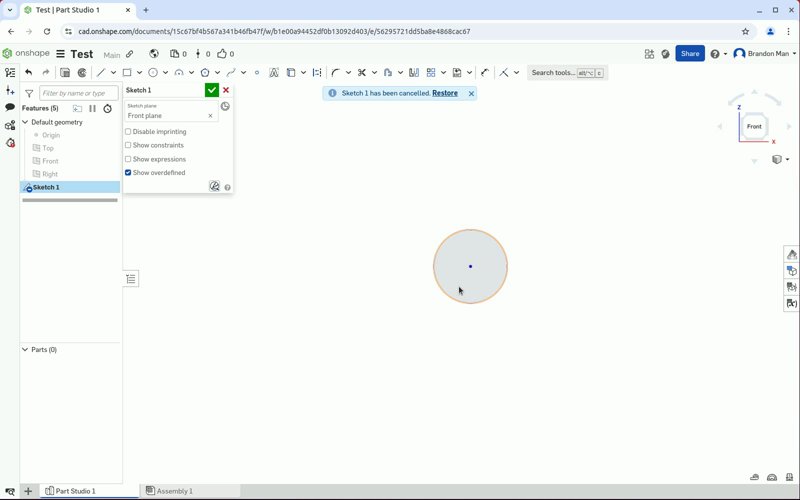
scroll(6)
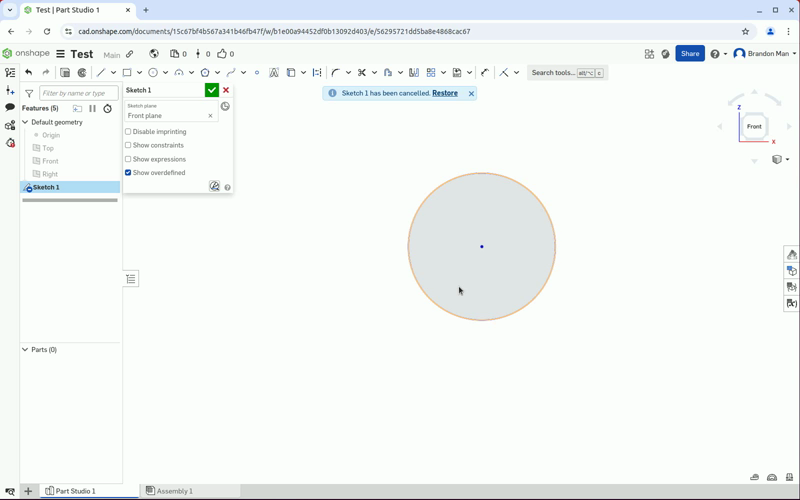
click(459, 286)
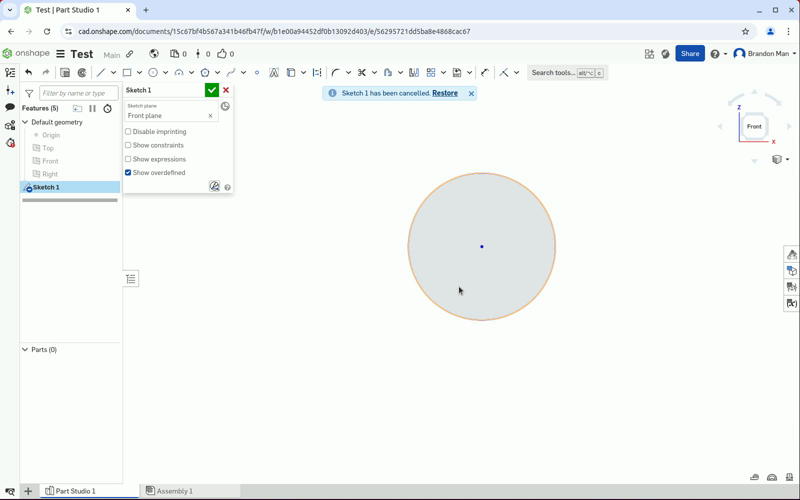
scroll(-6)
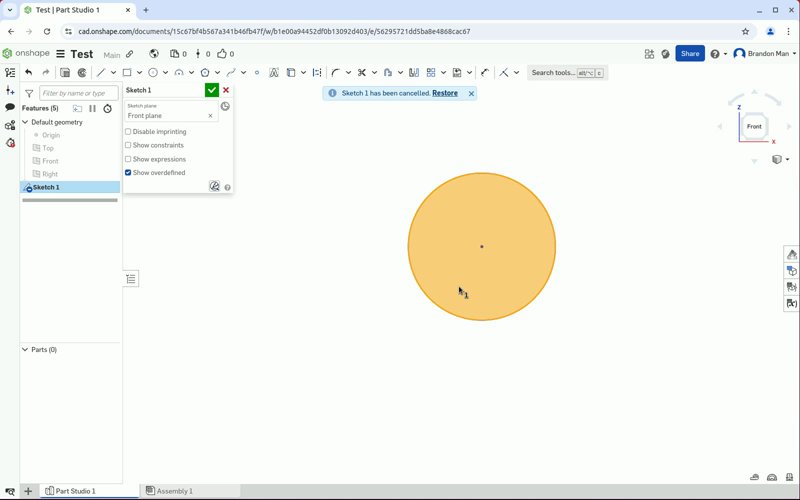
scroll(-6)
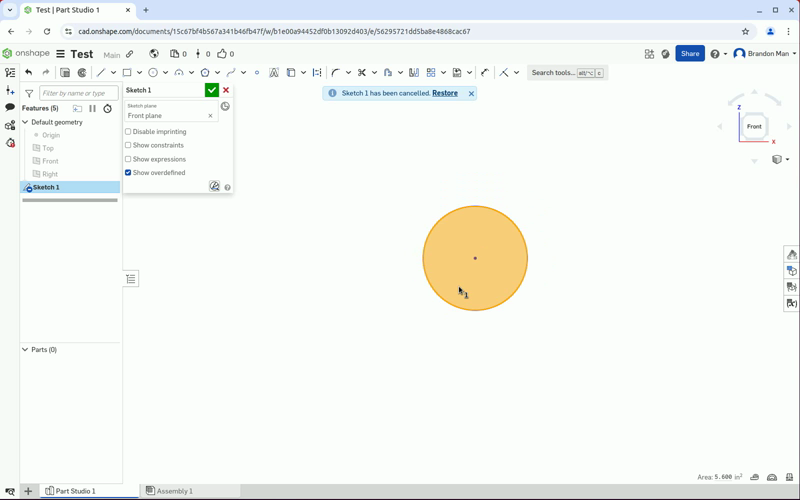
scroll(-6)
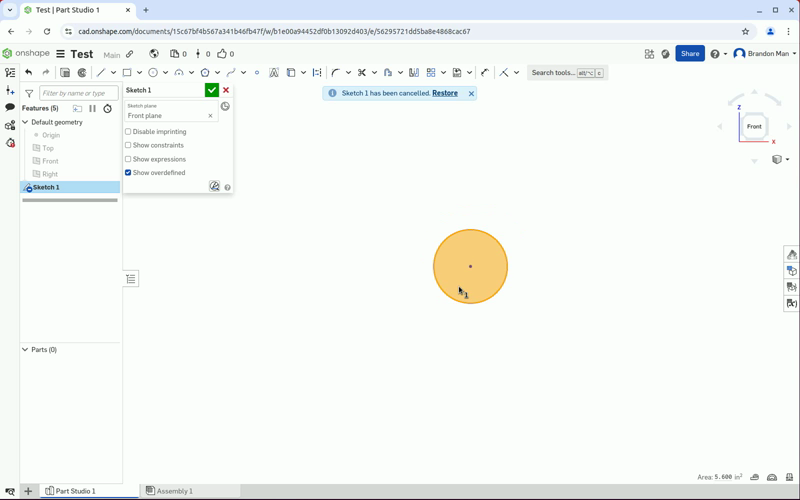
scroll(-6)
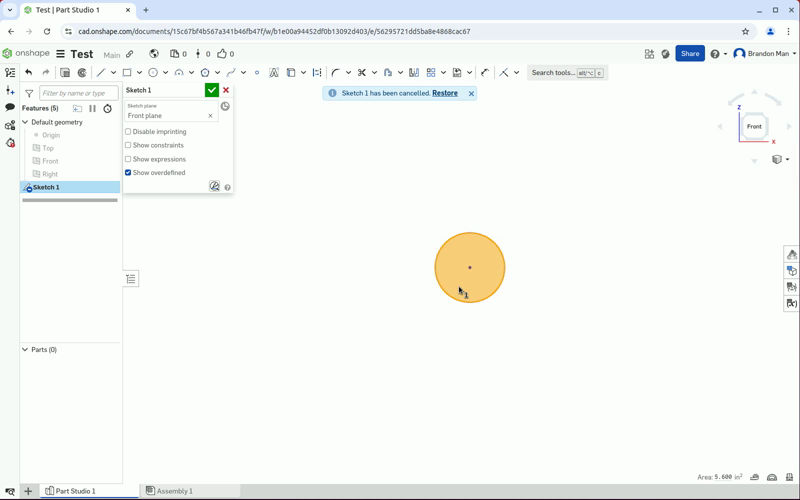
scroll(-6)
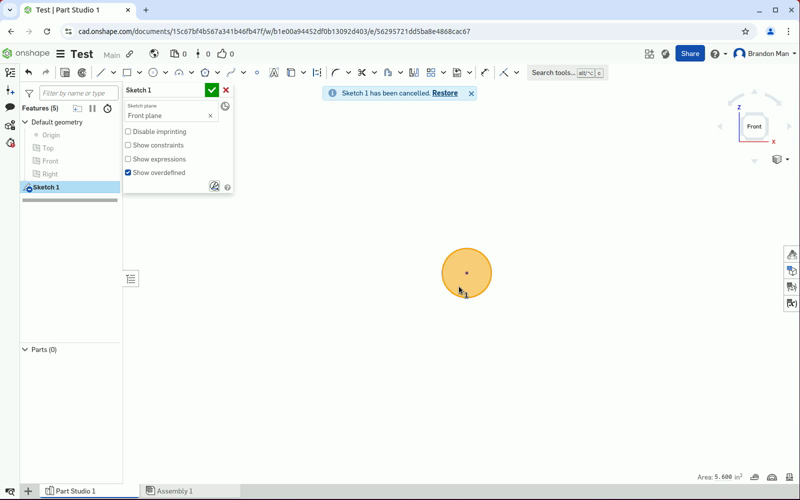
scroll(-6)
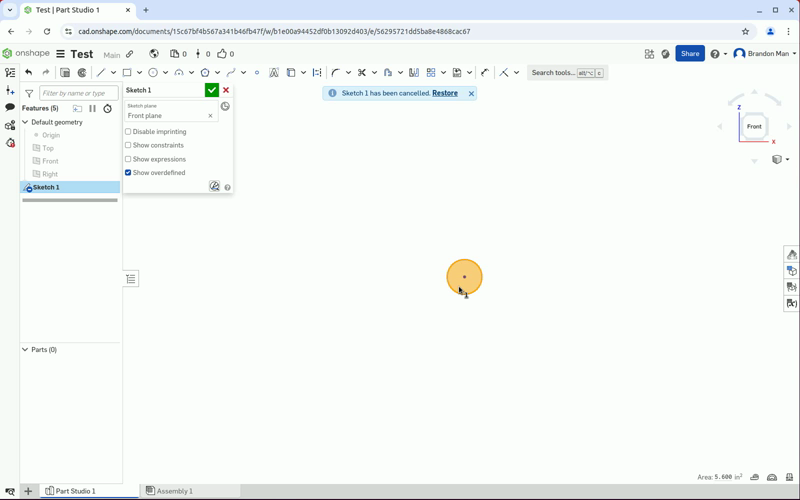
scroll(-6)
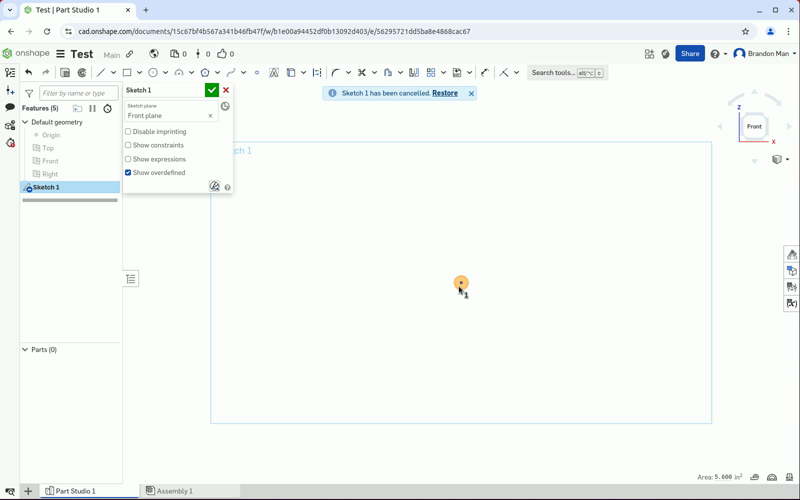
mouse_move(73, 352)
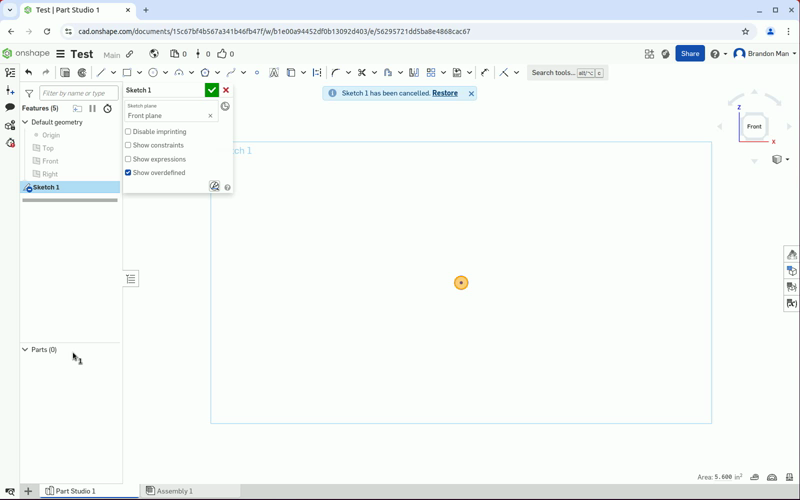
key(shift+y)
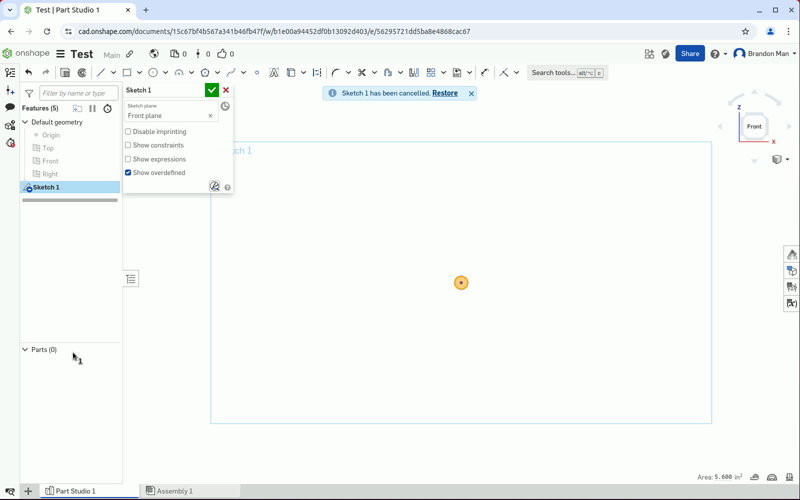
key(shift+e)
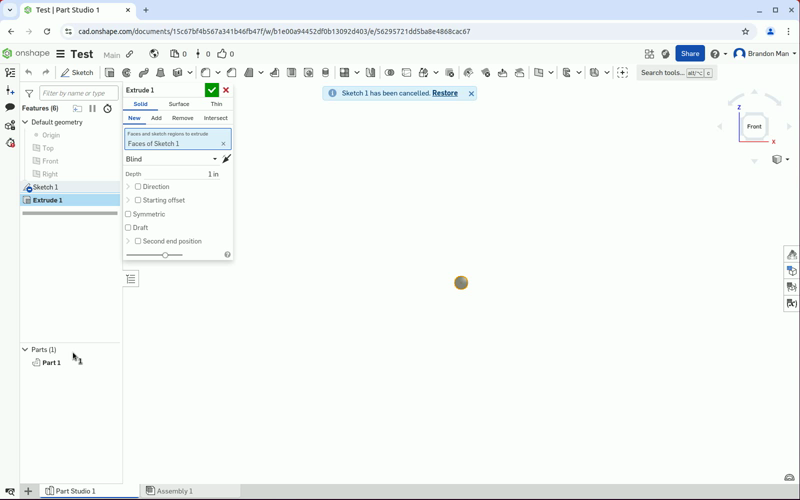
mouse_move(143, 106)
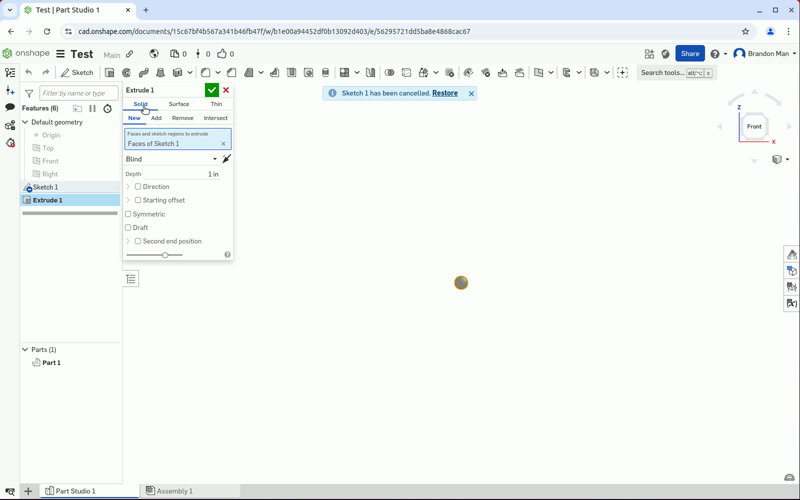
click(143, 106)
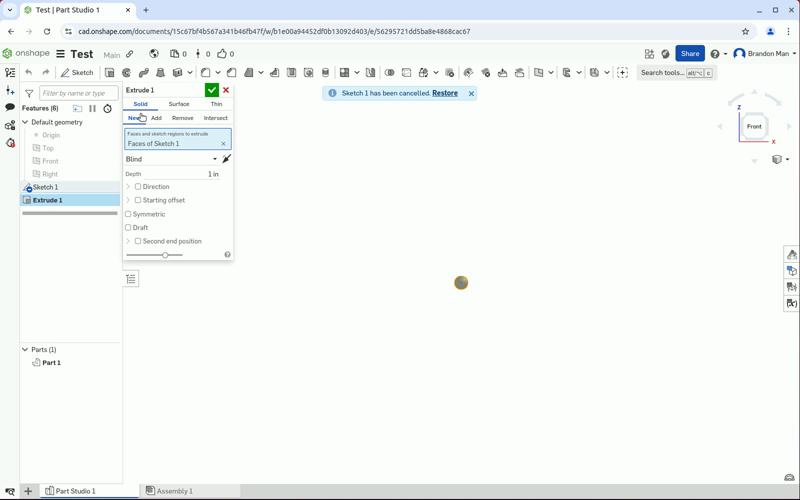
mouse_move(137, 120)
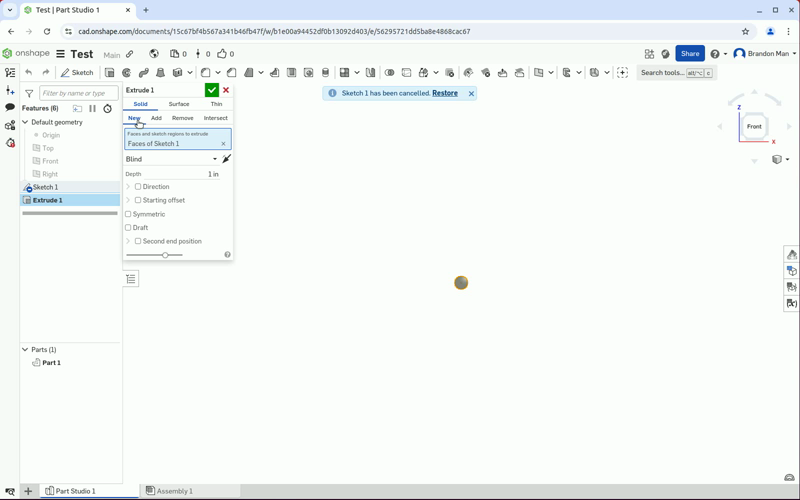
click(137, 120)
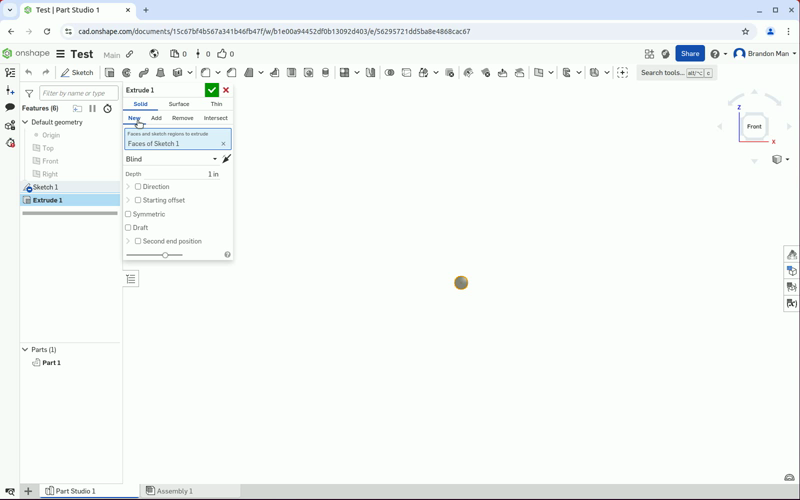
key(tab, 4)
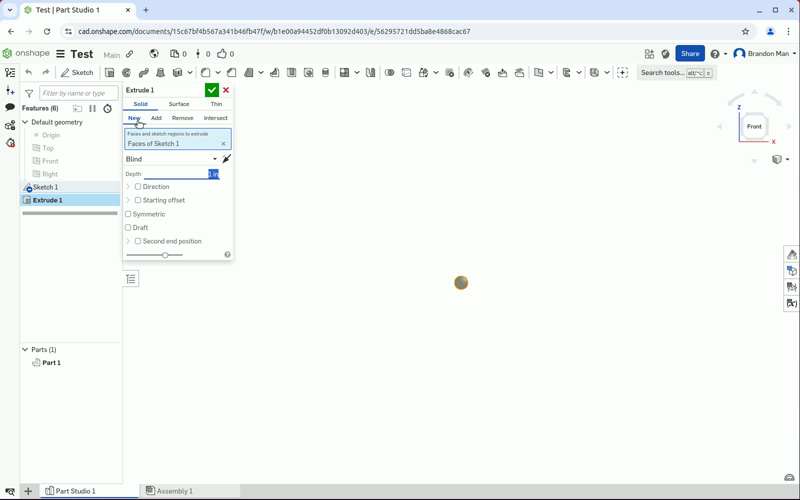
text(1.204)
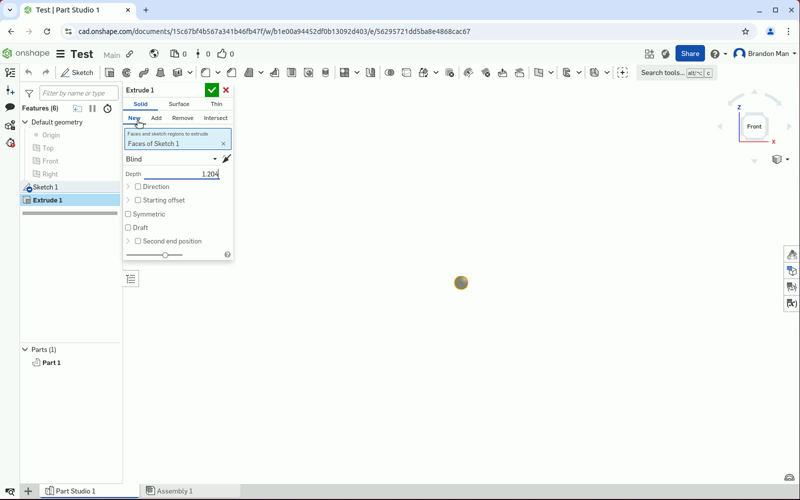
key(enter)
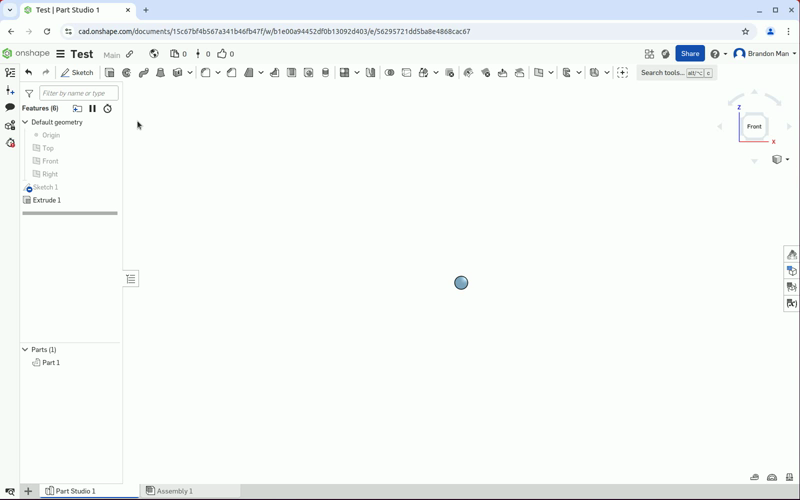
key(shift+h)
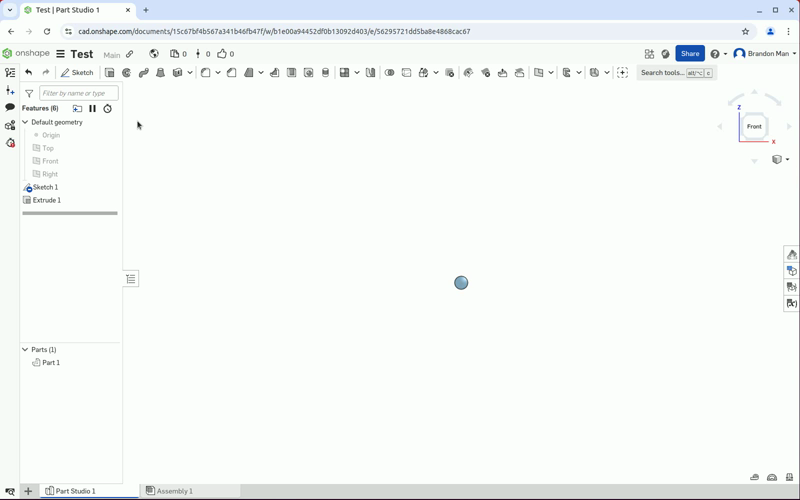
key(shift+h)
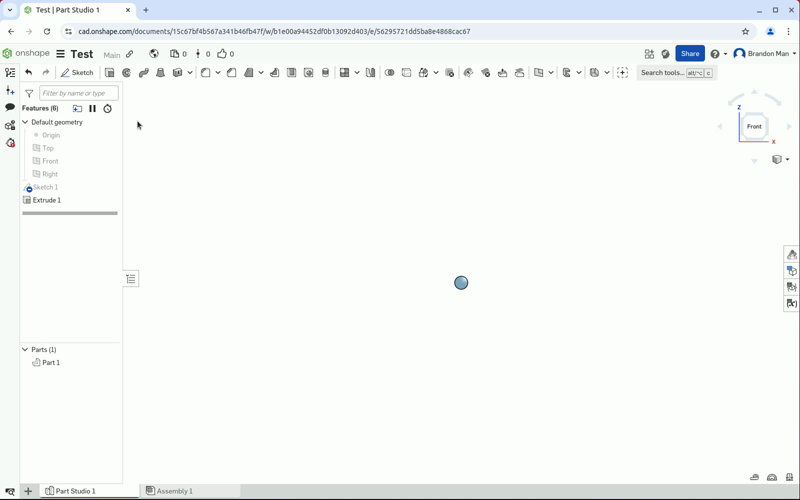
mouse_move(73, 189)
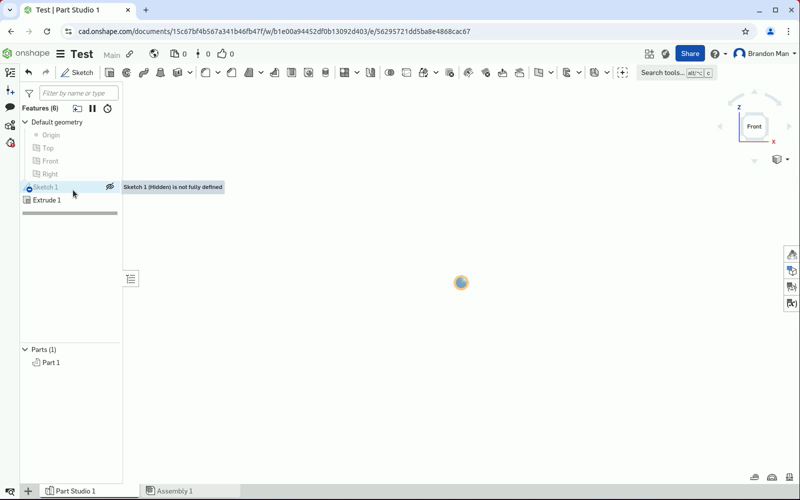
click(73, 189)
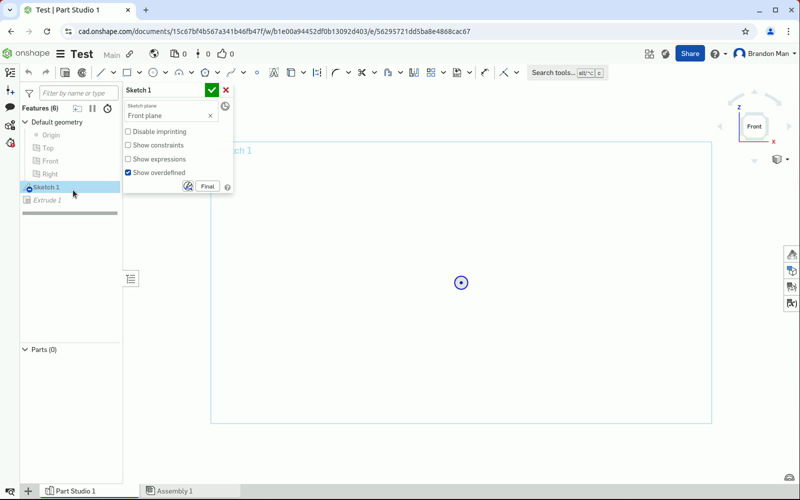
mouse_move(229, 92)
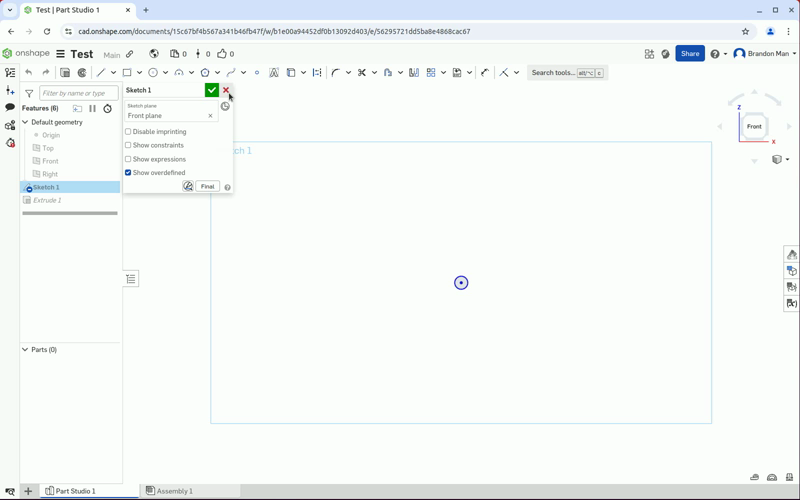
click(229, 92)
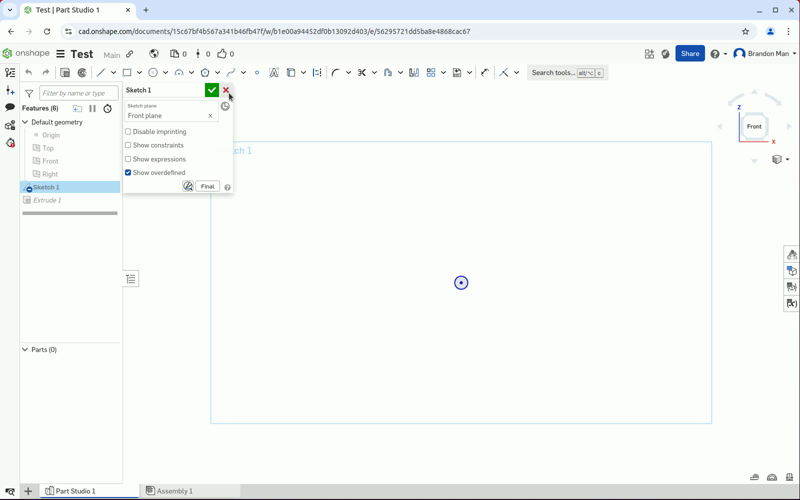
key(shift+s)
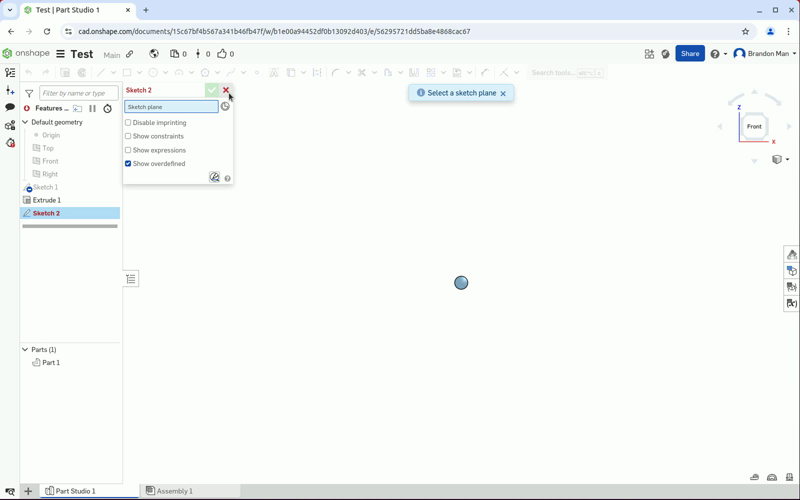
mouse_move(73, 163)
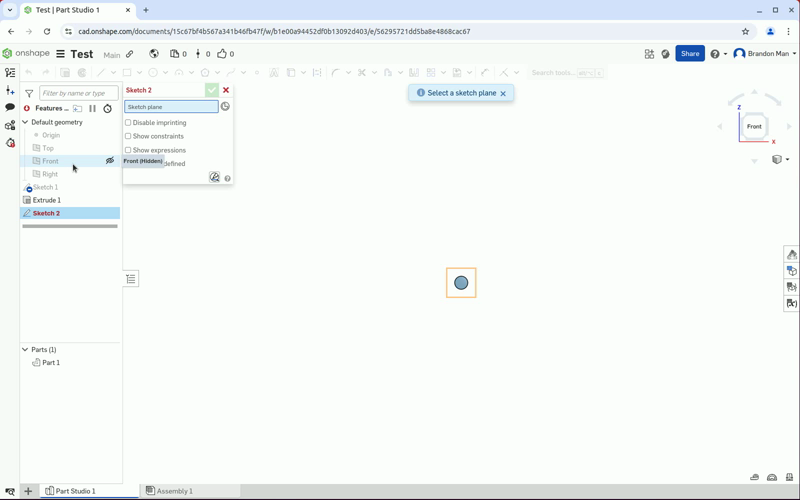
click(73, 163)
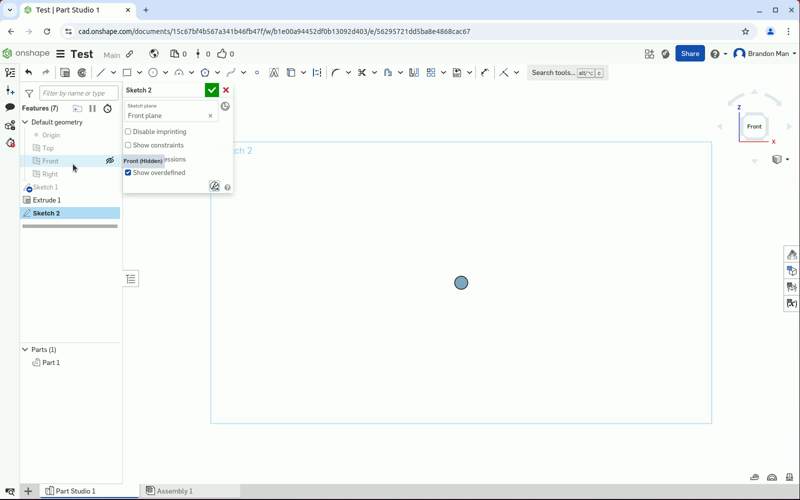
mouse_move(73, 352)
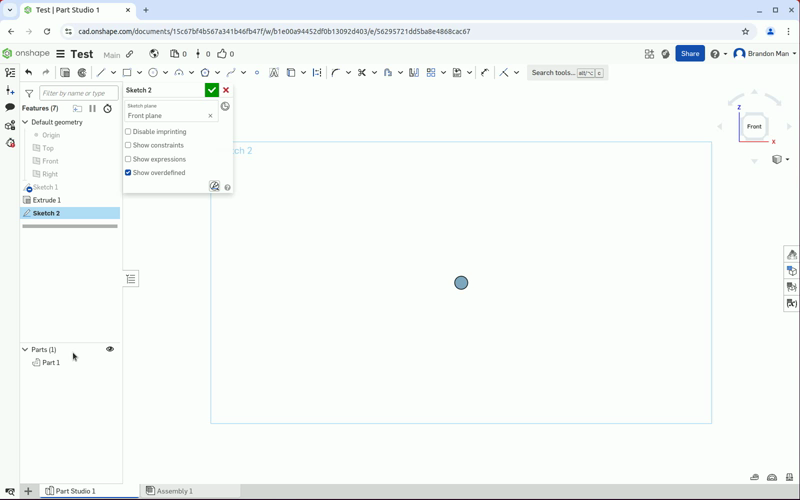
key(y)
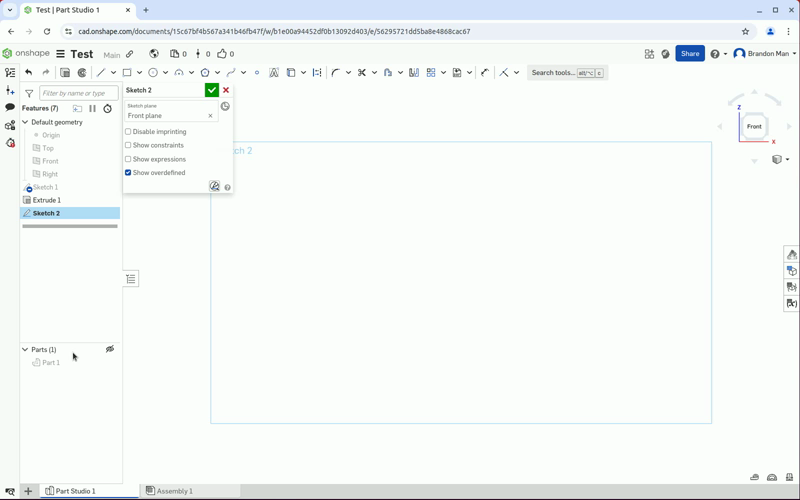
key(c)
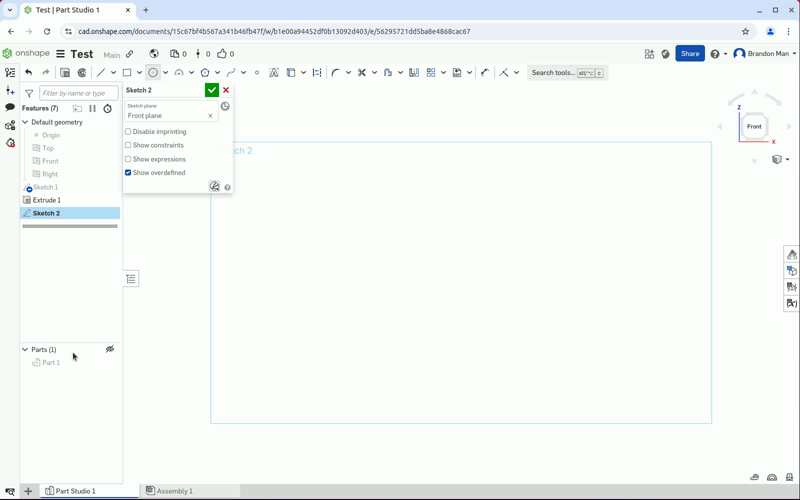
key_down(shift)
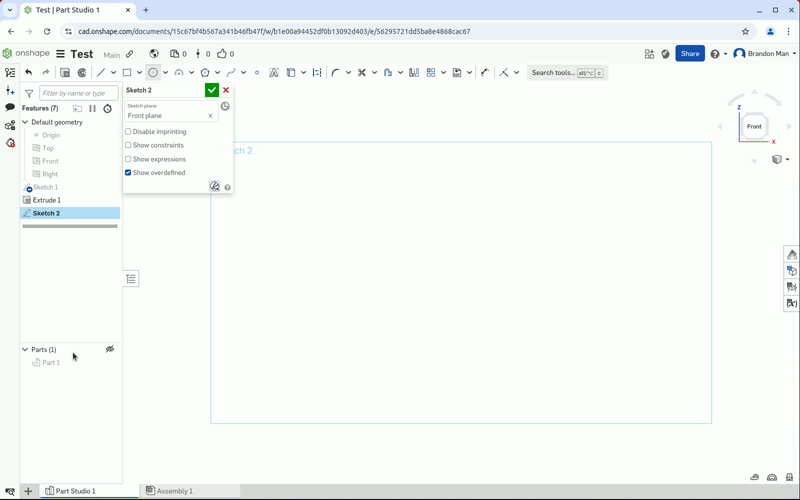
mouse_move(551, 282)
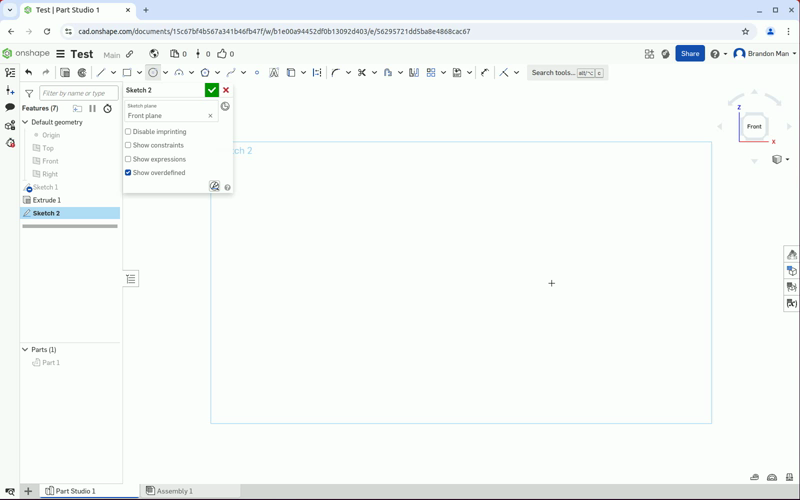
click(551, 282)
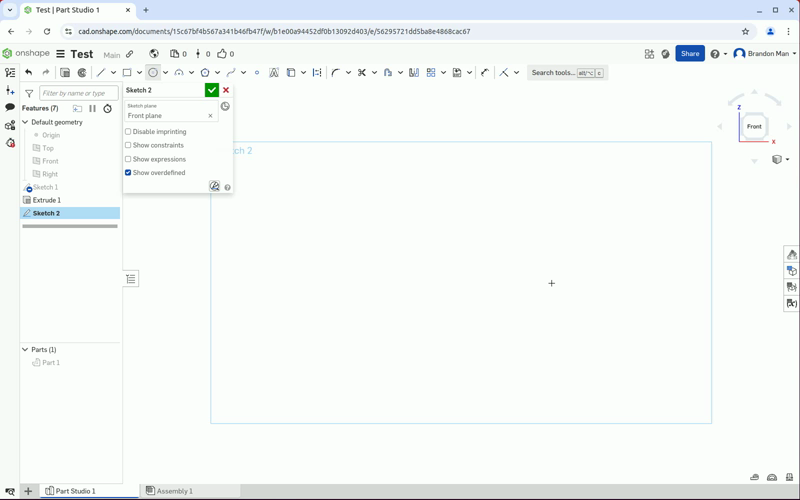
key_up(shift)
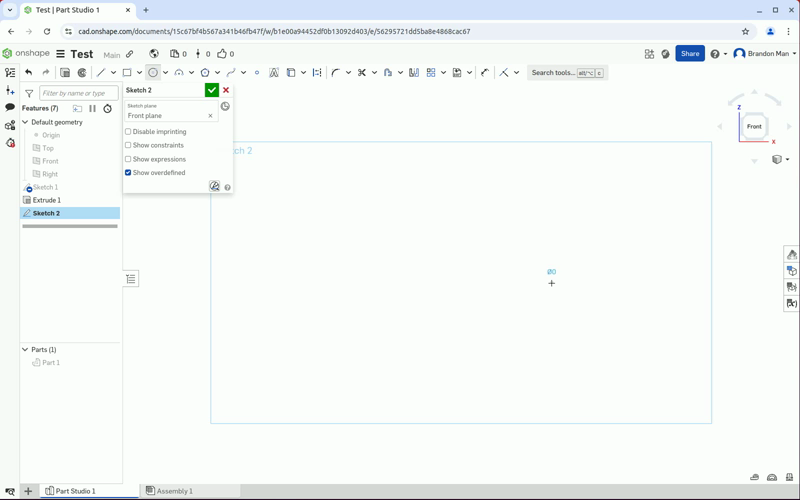
mouse_move(574, 282)
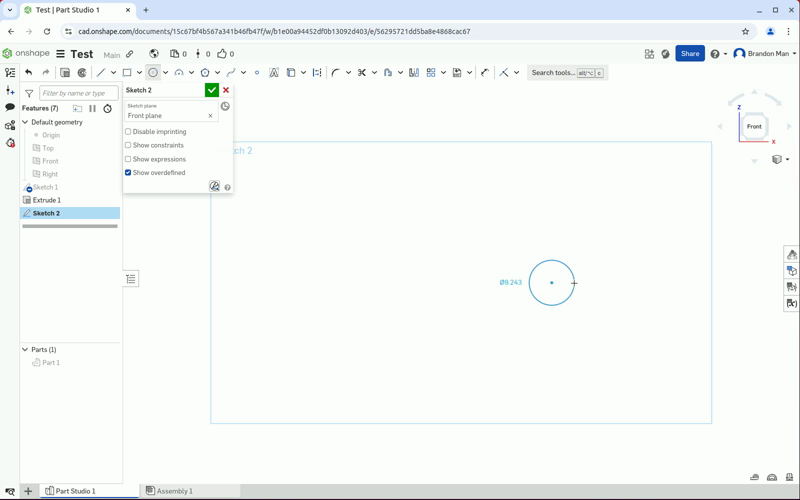
click(574, 282)
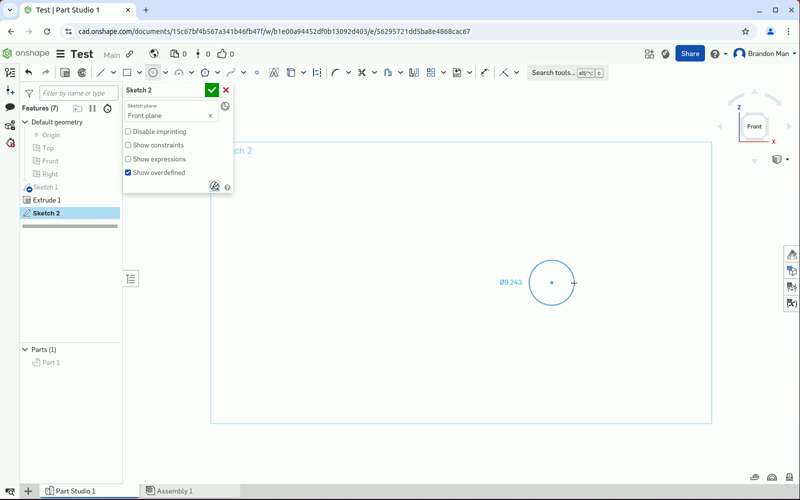
key(esc)
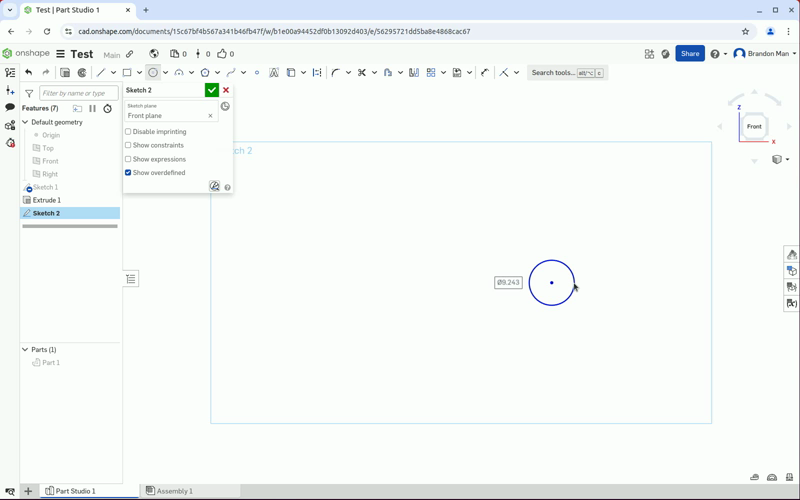
mouse_move(541, 298)
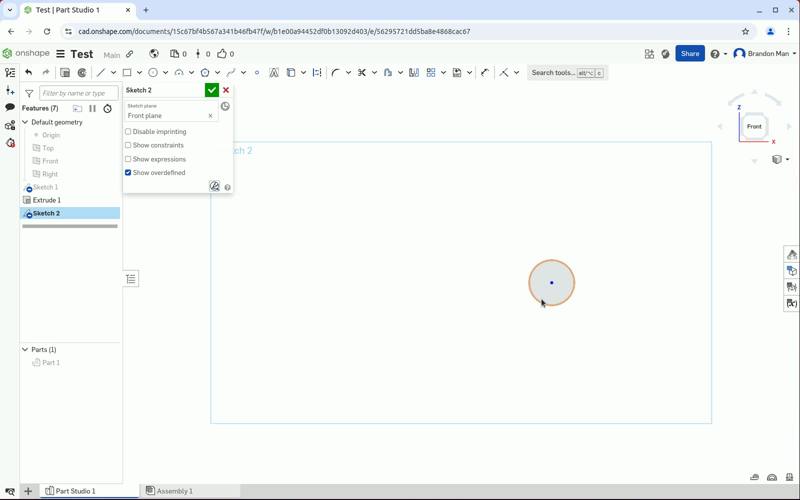
scroll(6)
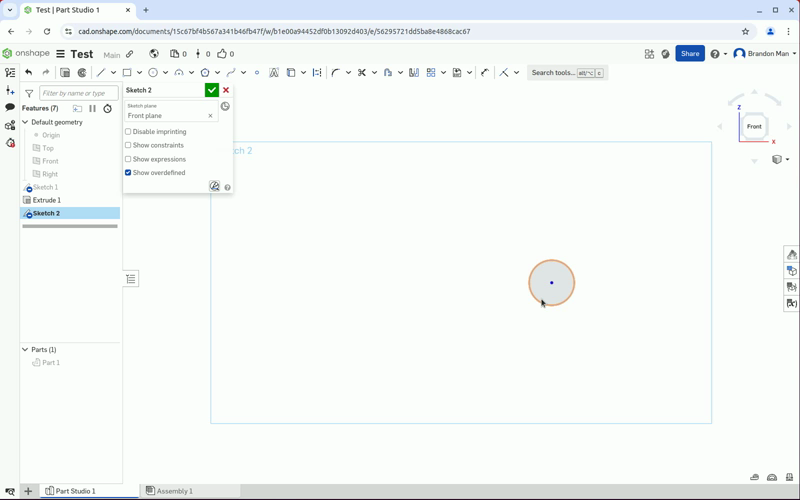
scroll(6)
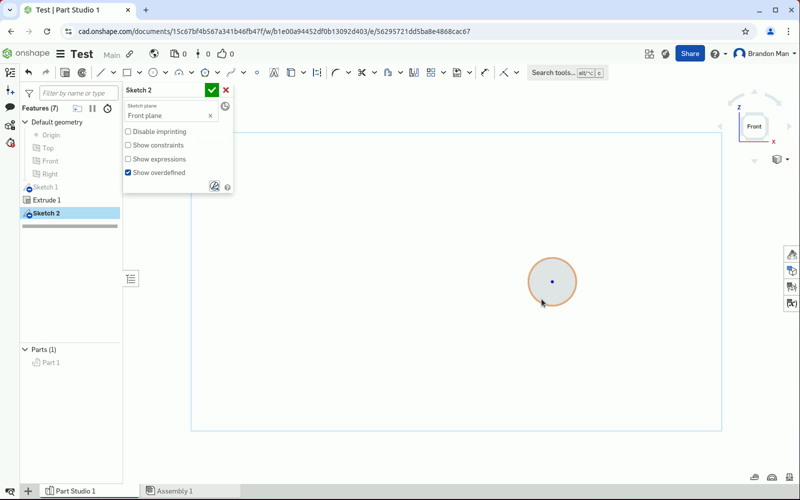
scroll(6)
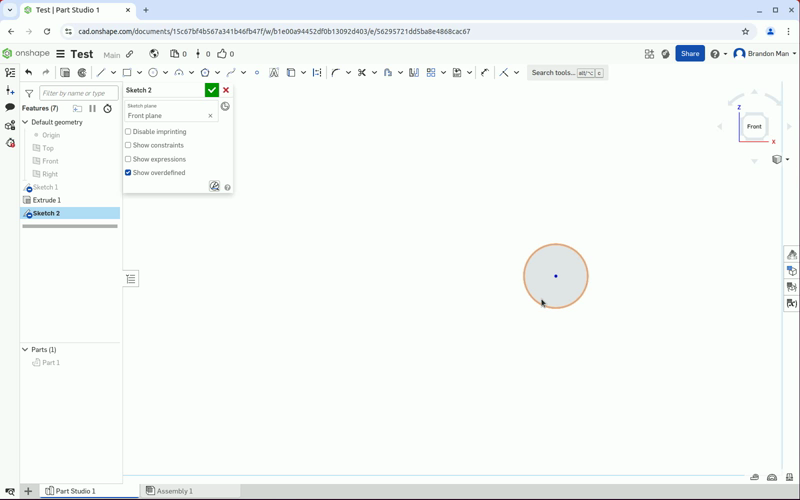
scroll(6)
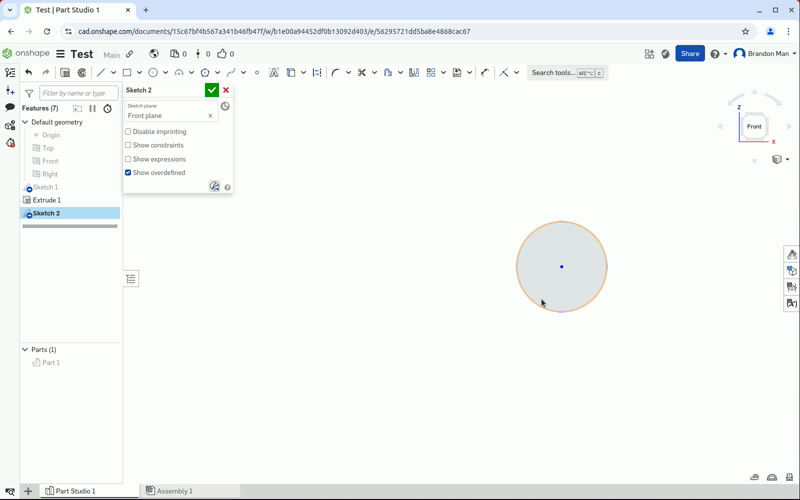
scroll(6)
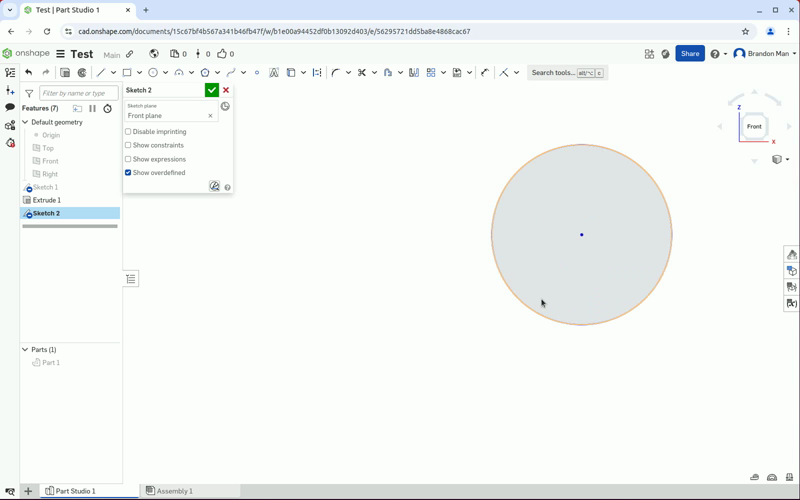
scroll(6)
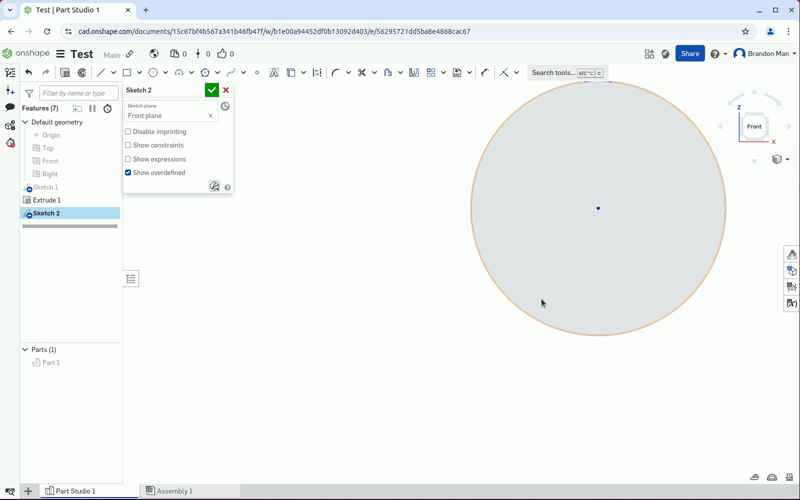
scroll(6)
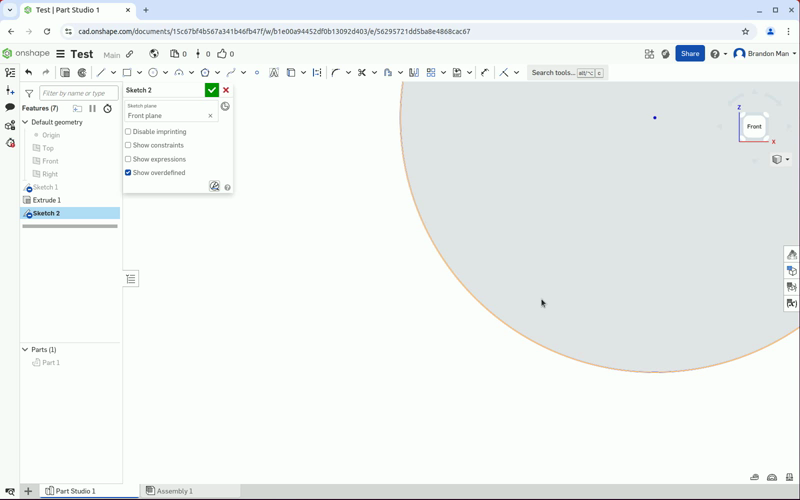
click(541, 298)
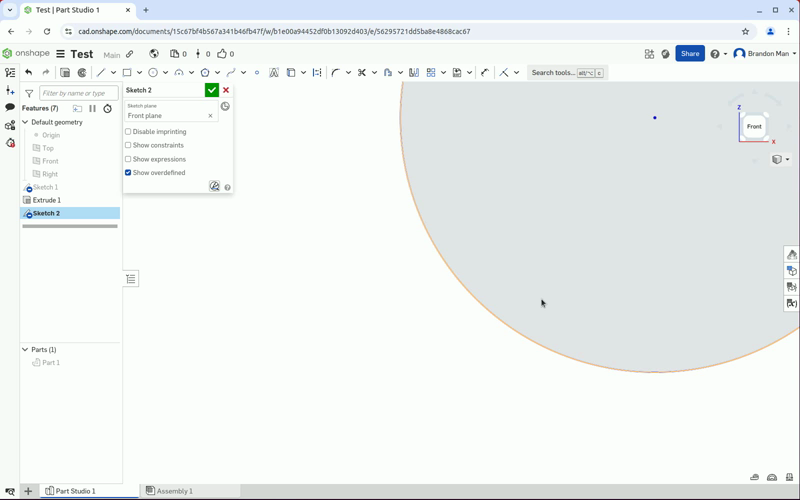
scroll(-6)
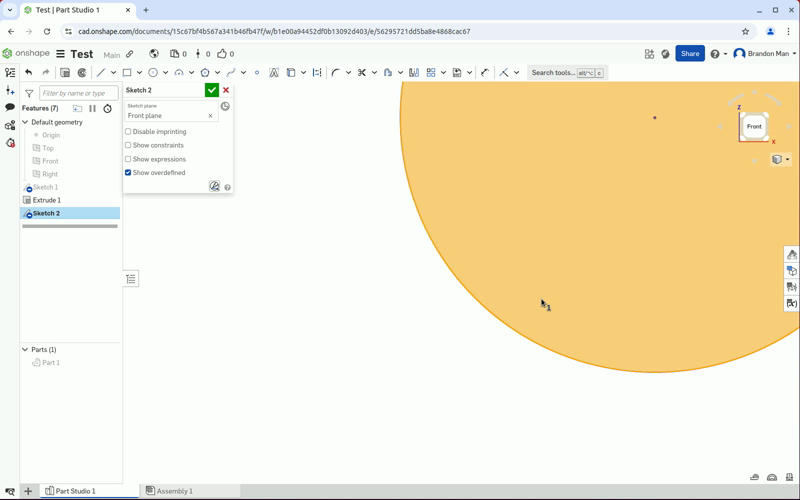
scroll(-6)
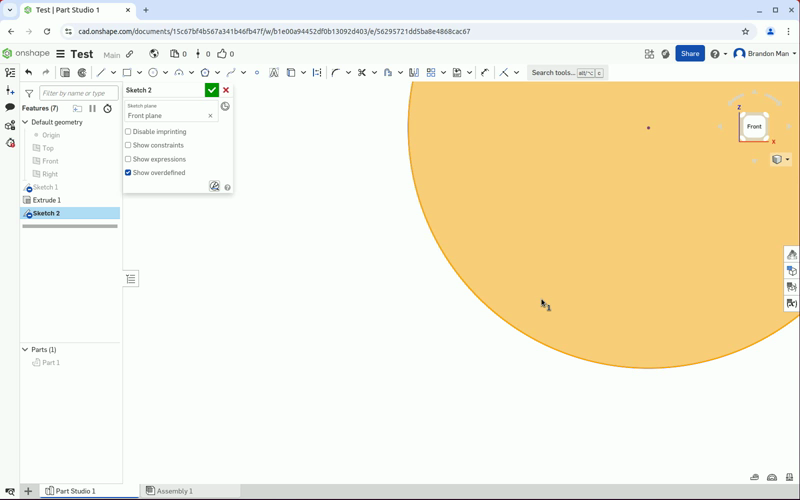
scroll(-6)
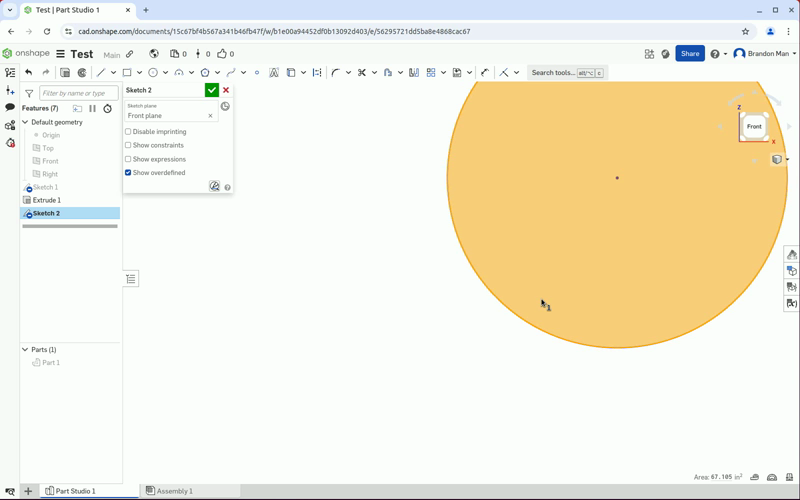
scroll(-6)
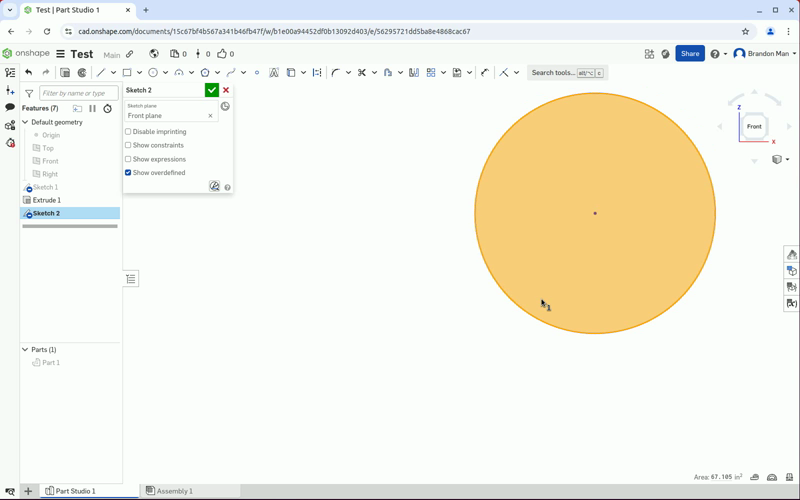
scroll(-6)
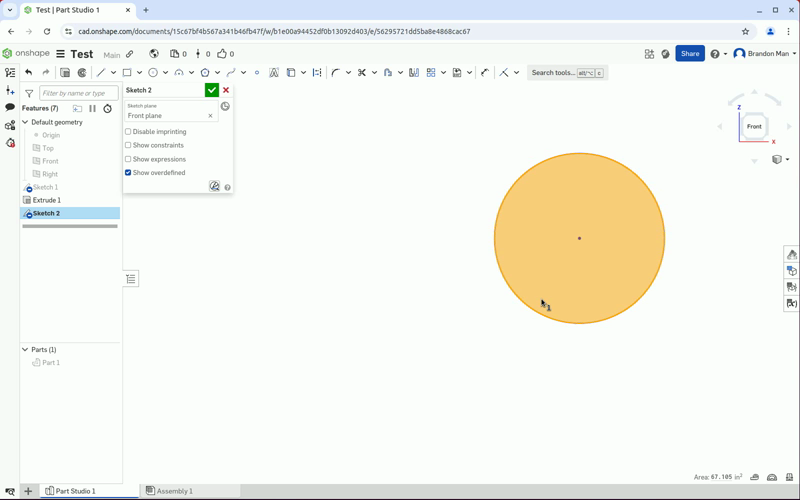
scroll(-6)
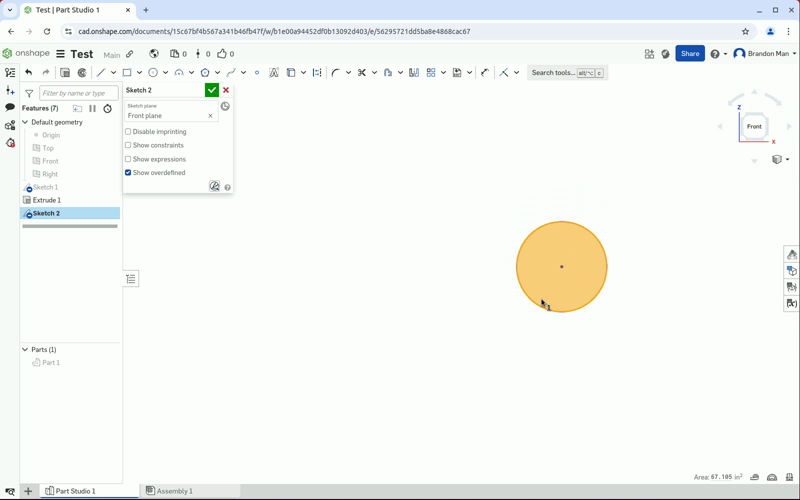
scroll(-6)
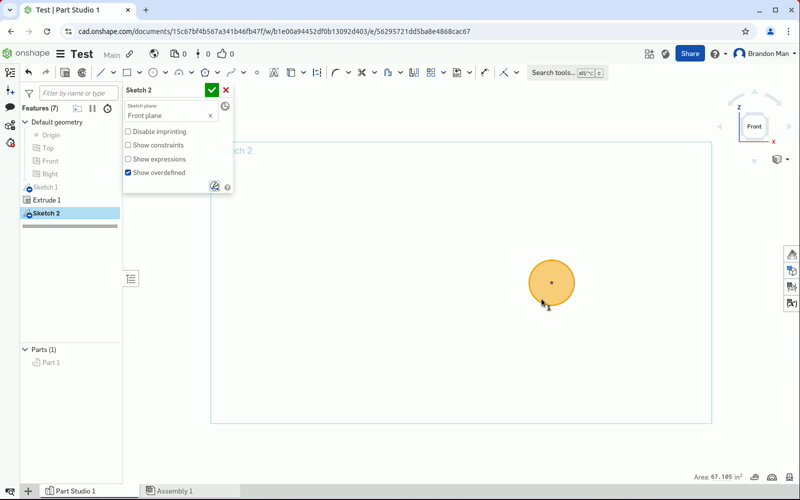
mouse_move(73, 352)
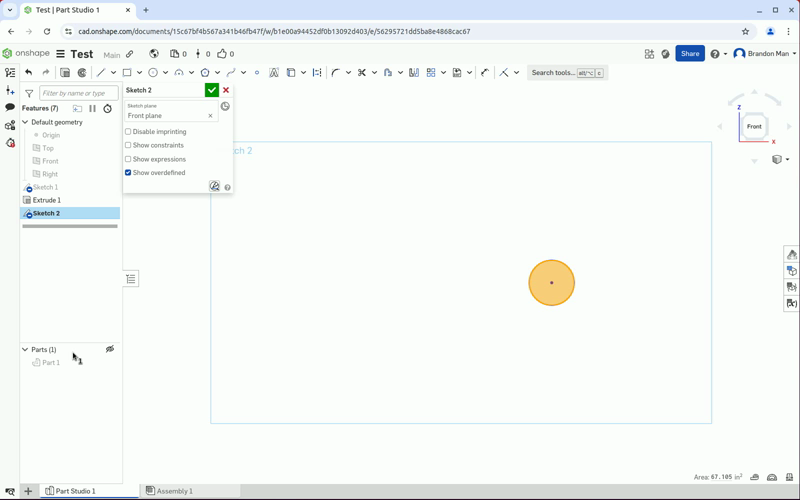
key(shift+y)
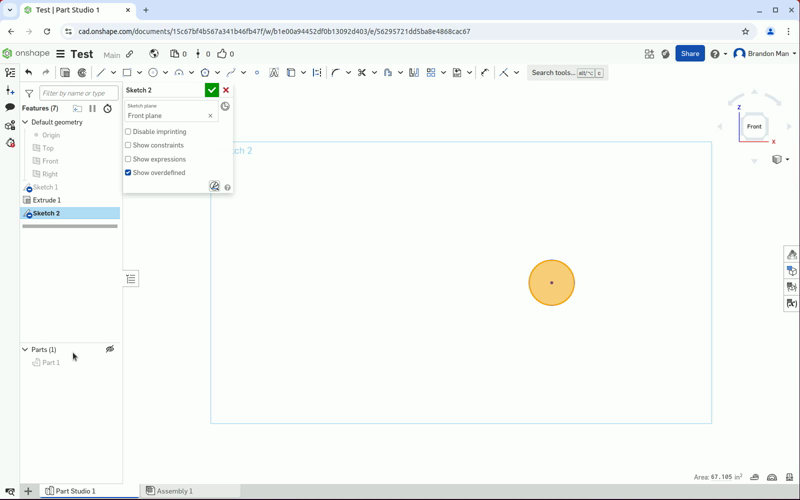
key(shift+e)
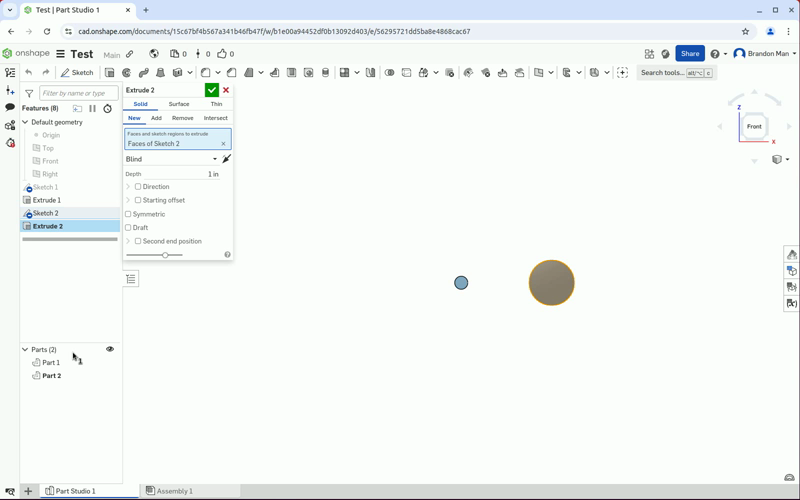
mouse_move(143, 106)
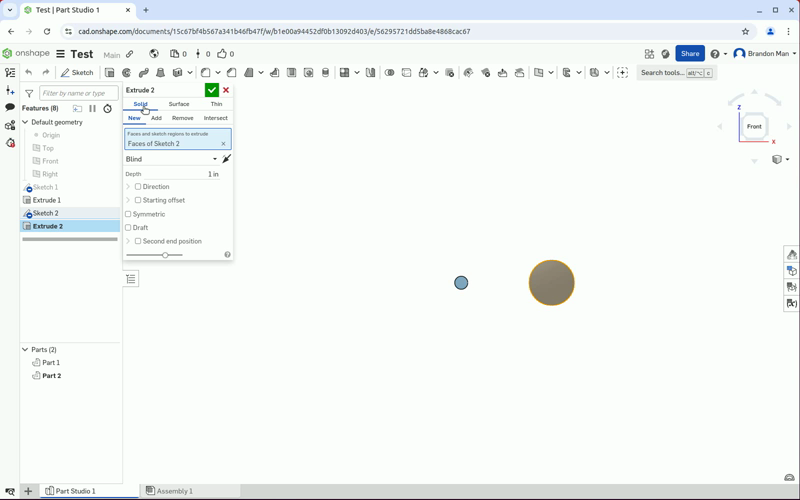
click(143, 106)
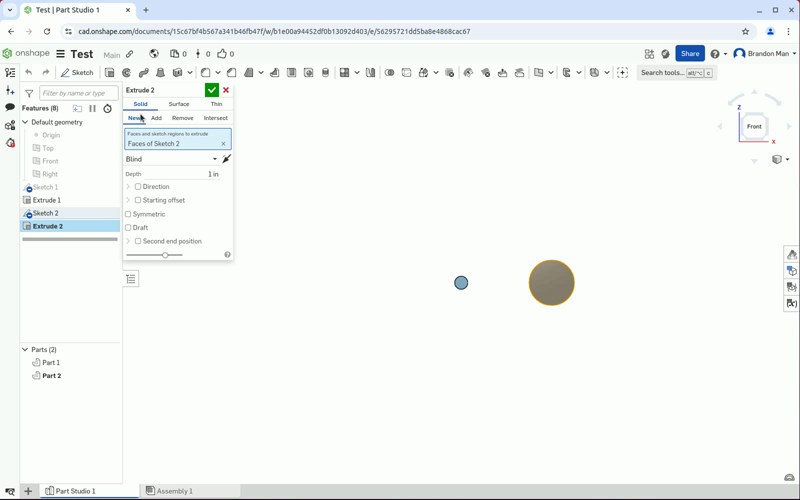
mouse_move(137, 120)
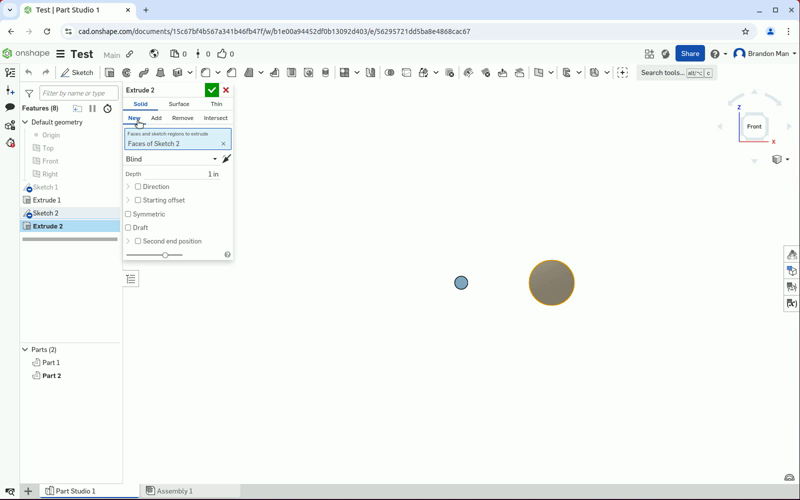
click(137, 120)
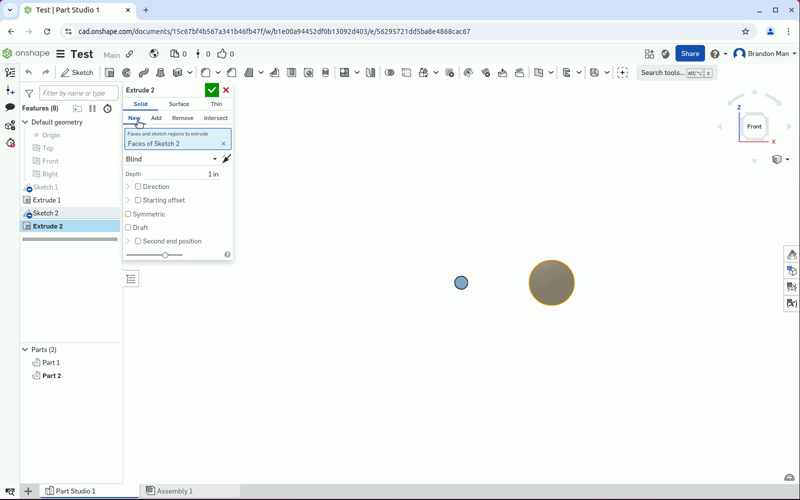
key(tab, 4)
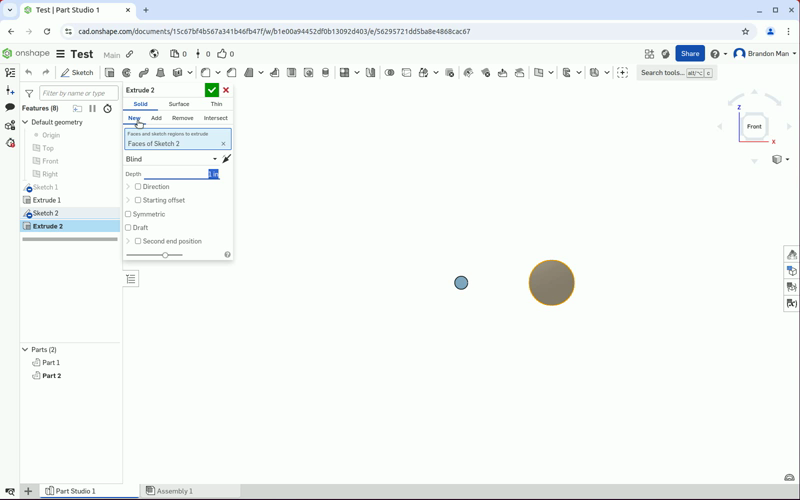
text(1.204)
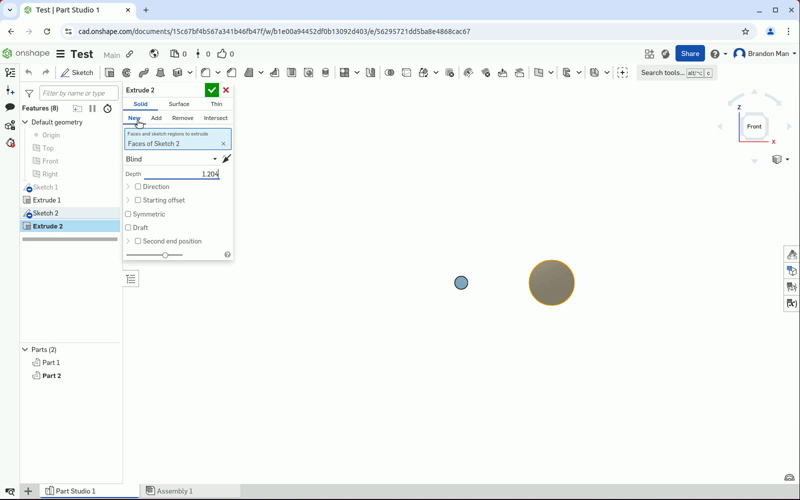
key(enter)
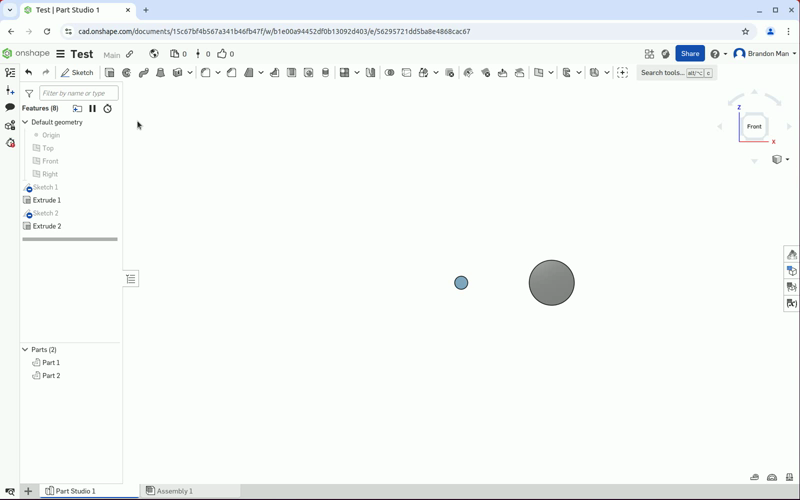
key(shift+h)
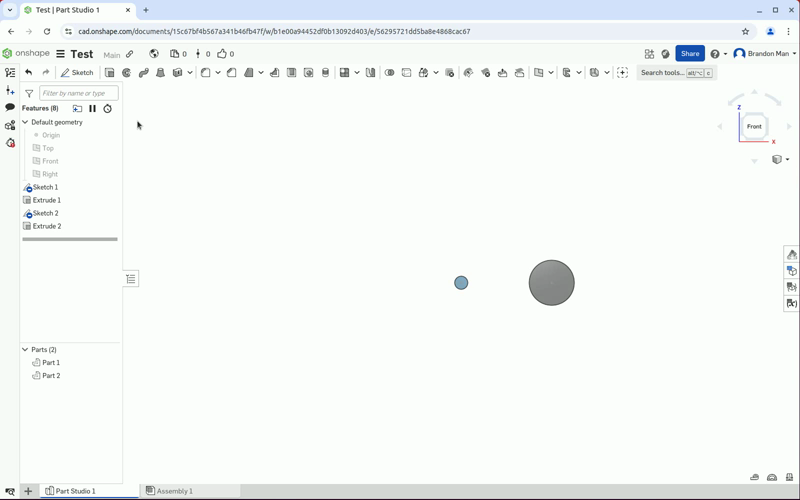
key(shift+h)
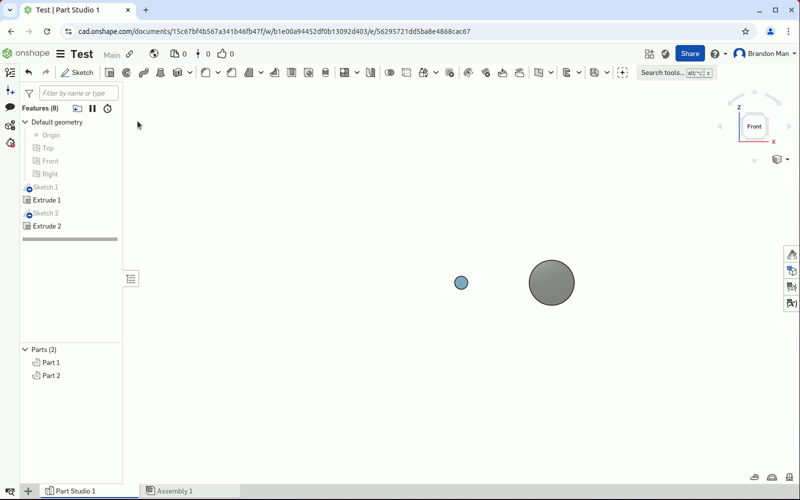
mouse_move(73, 189)
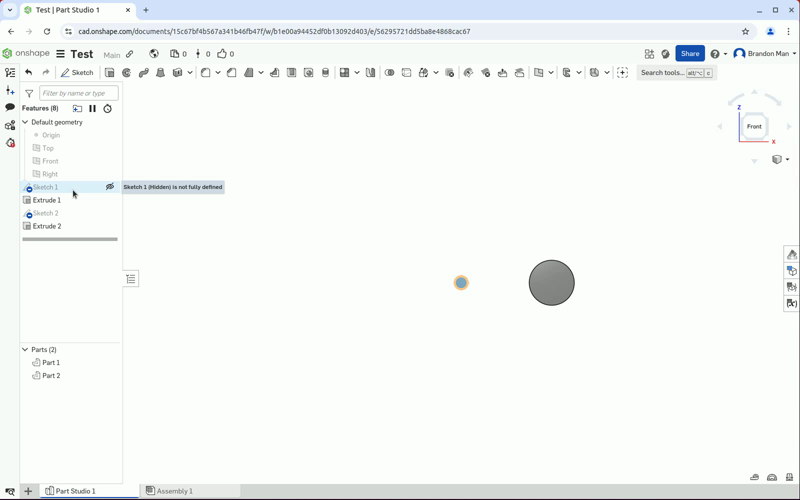
click(73, 189)
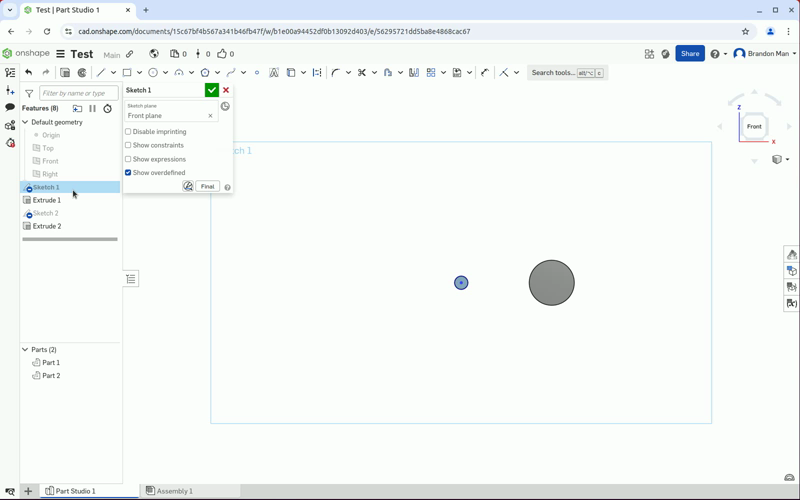
mouse_move(229, 92)
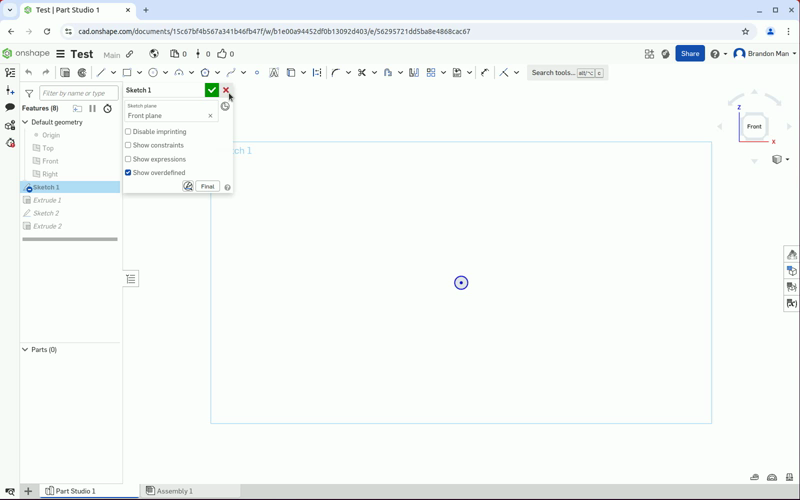
click(229, 92)
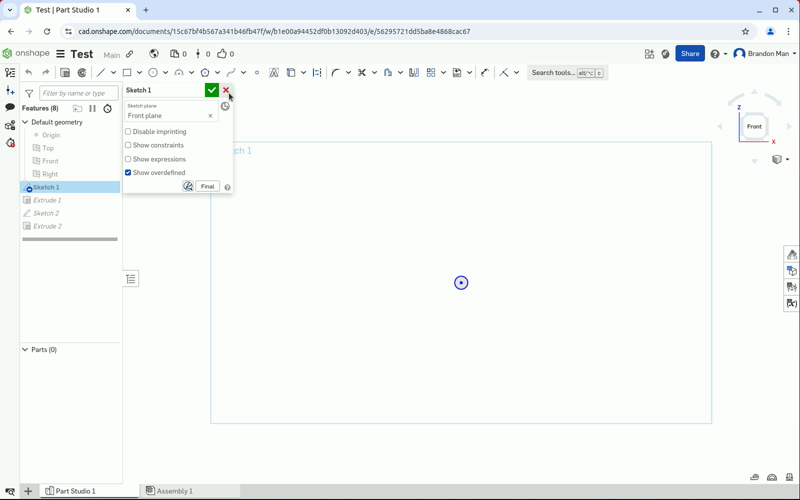
key(shift+s)
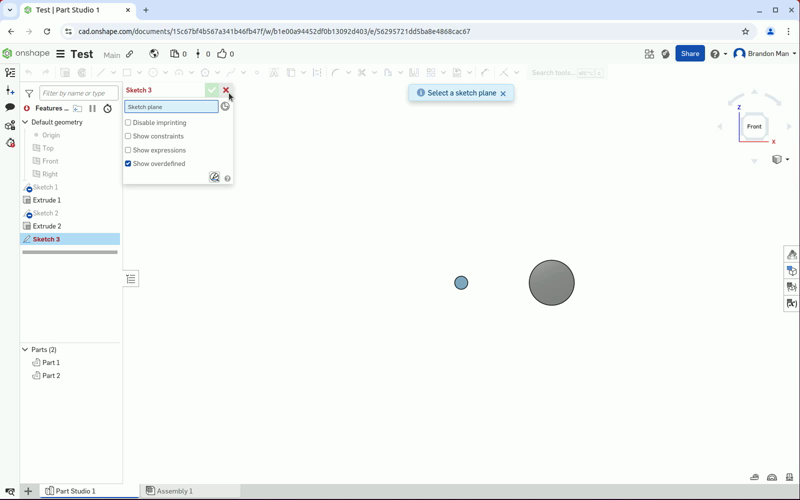
mouse_move(73, 163)
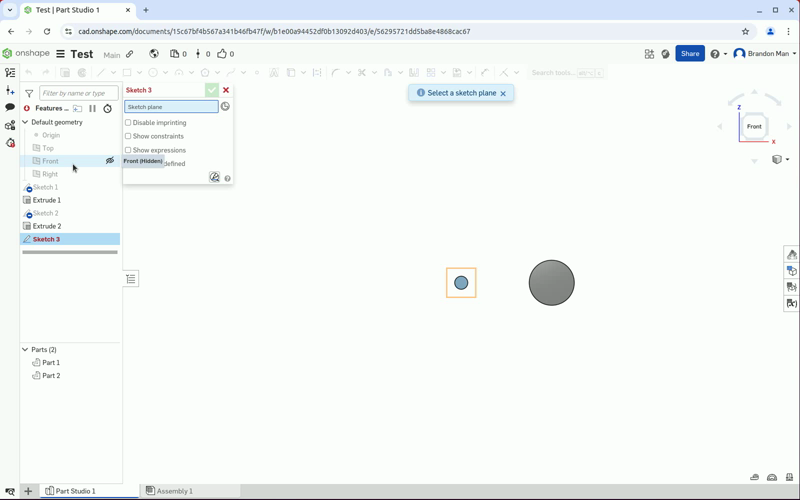
click(73, 163)
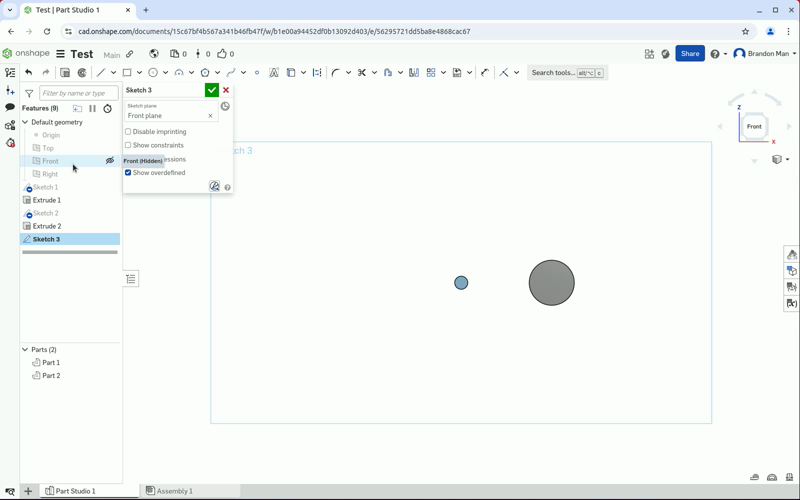
mouse_move(73, 352)
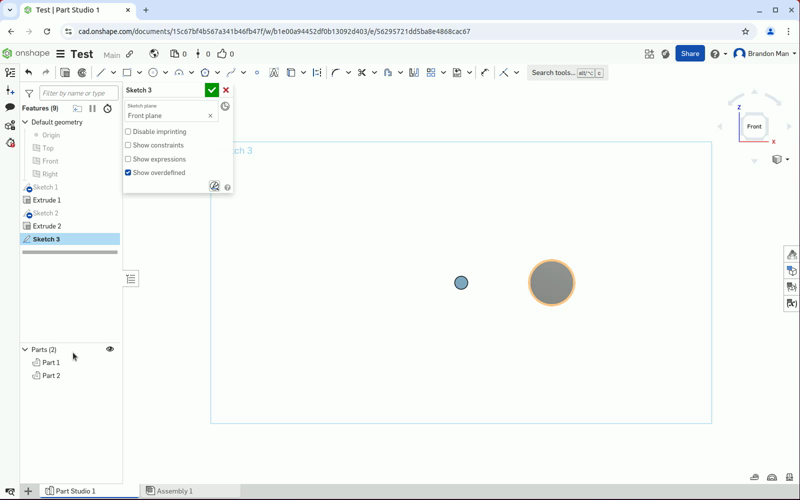
key(y)
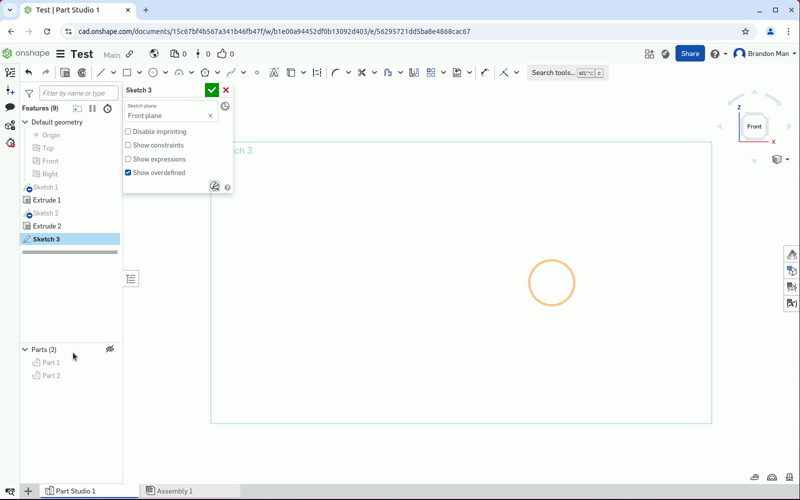
key(l)
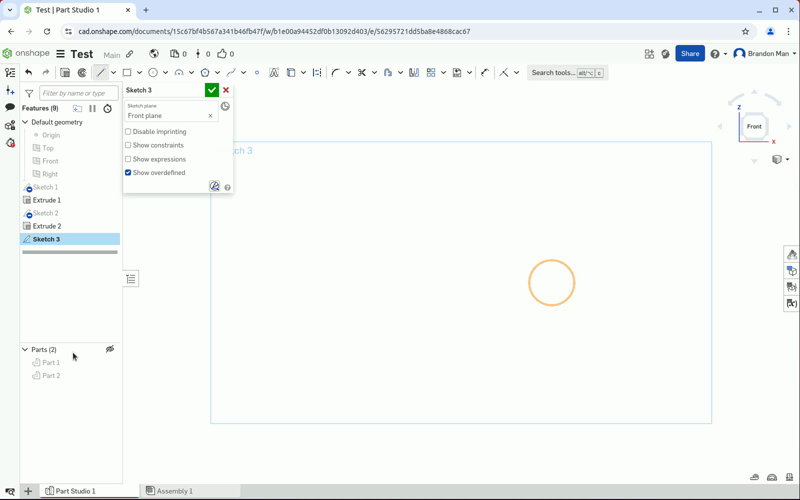
key_down(shift)
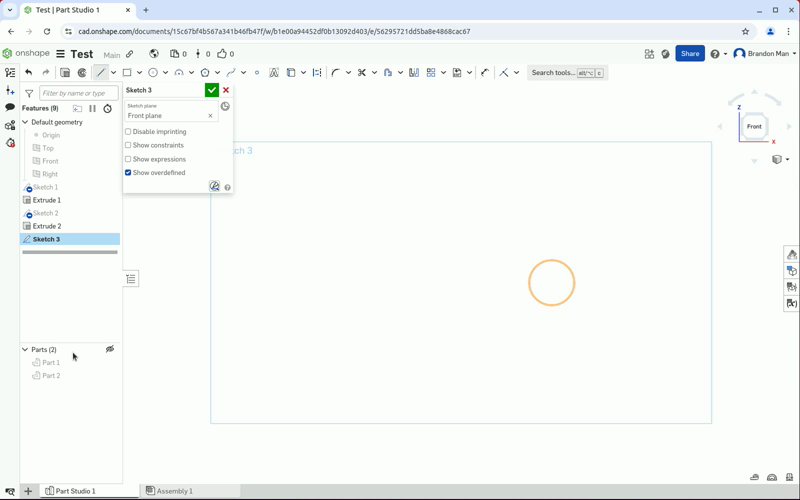
mouse_move(459, 288)
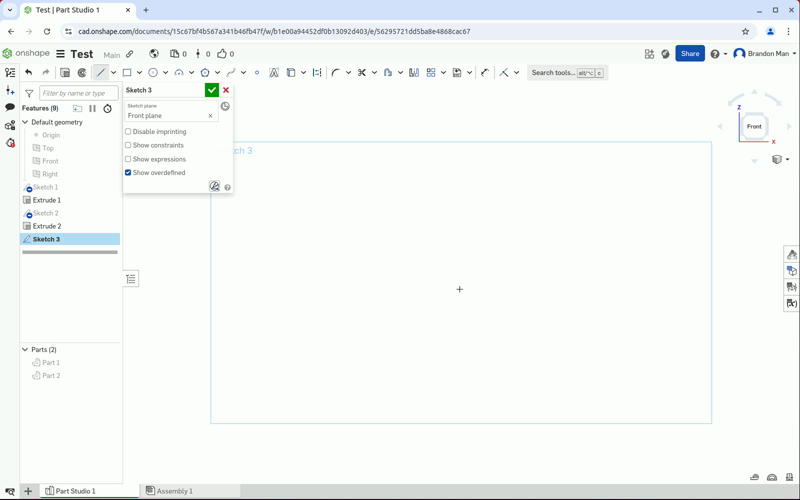
click(459, 288)
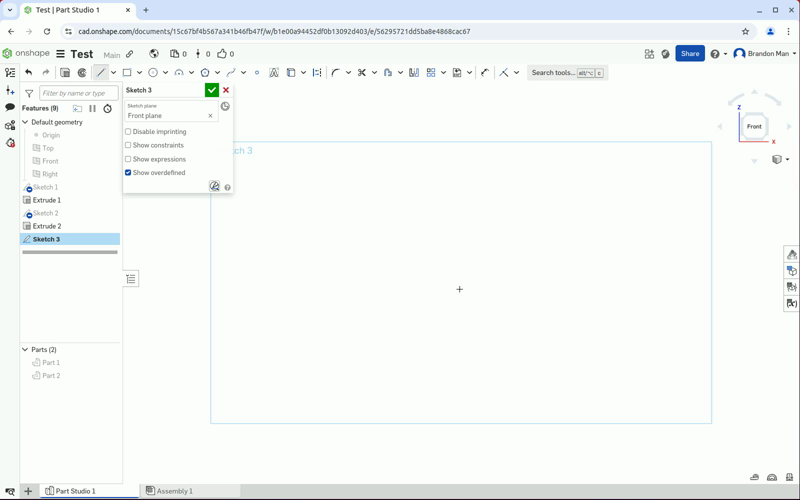
key_up(shift)
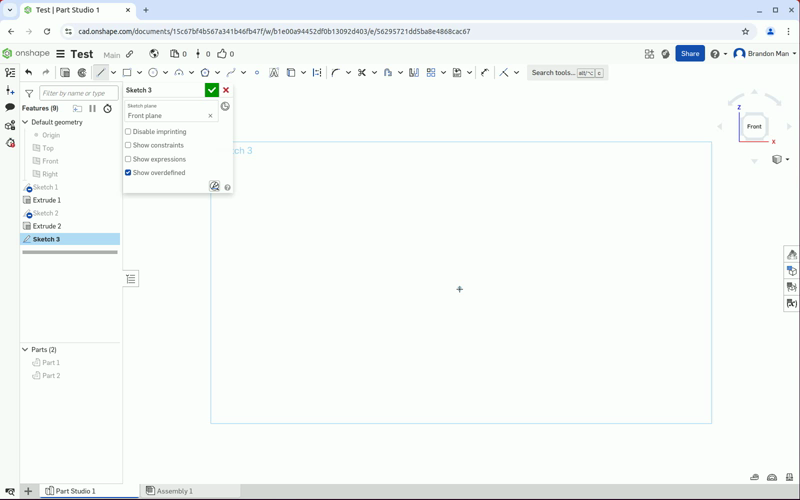
key_down(shift)
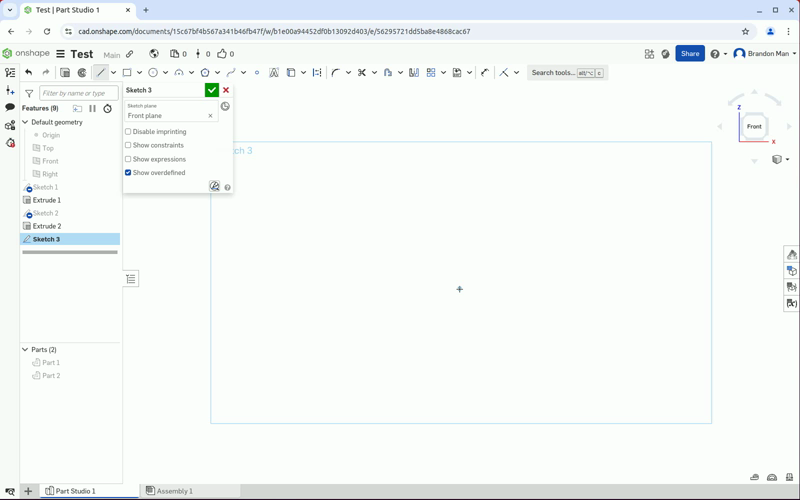
mouse_move(546, 305)
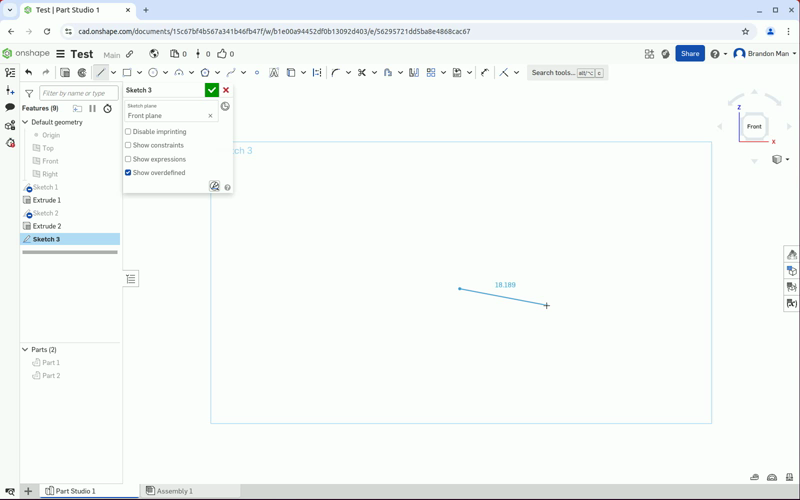
click(546, 305)
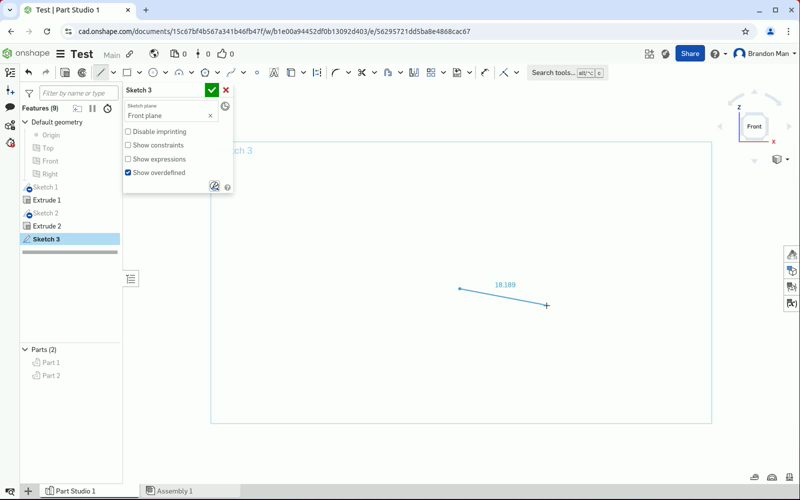
key_up(shift)
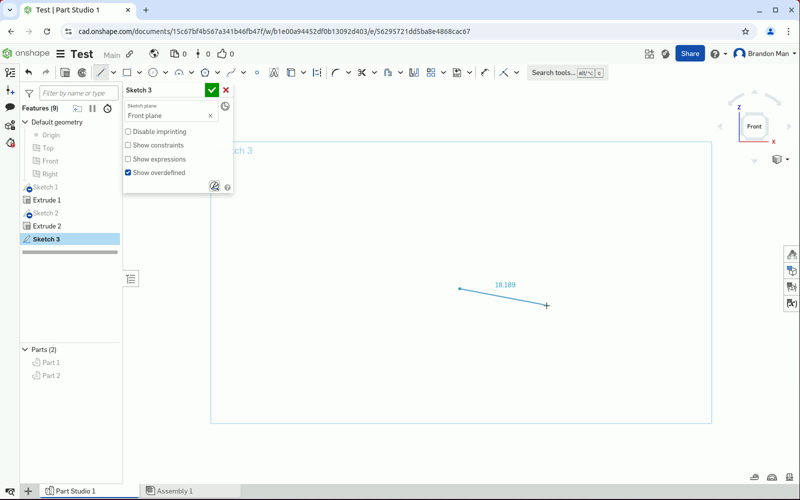
key(esc)
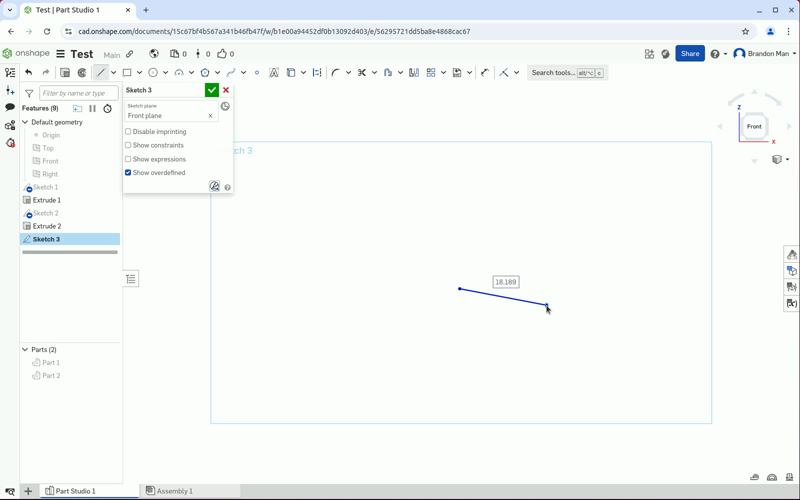
key(a)
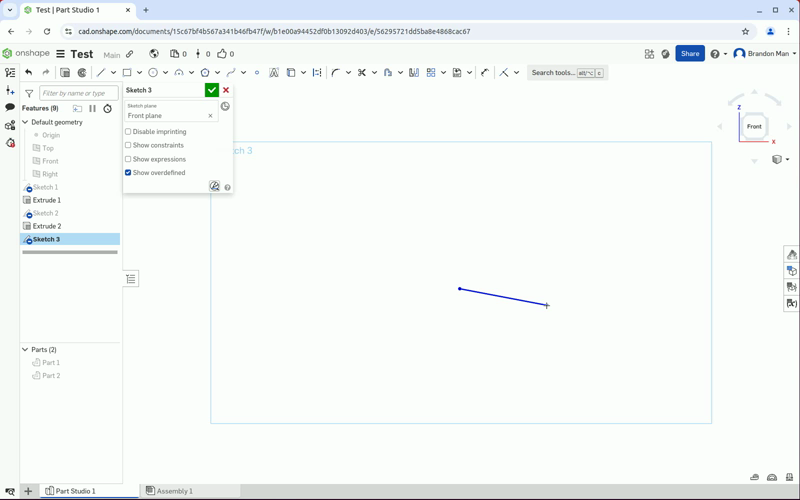
mouse_move(546, 305)
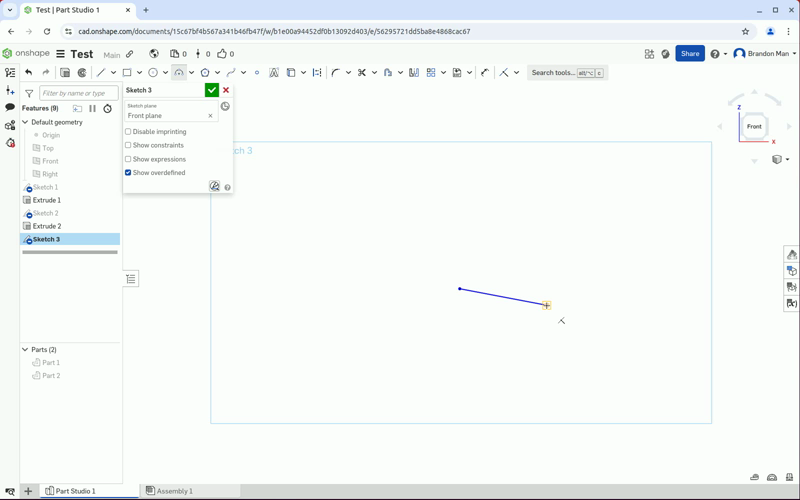
click(546, 305)
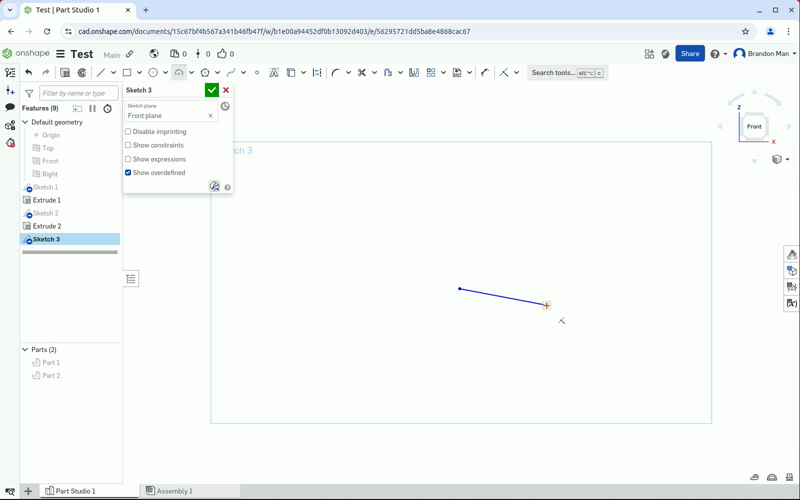
key_down(shift)
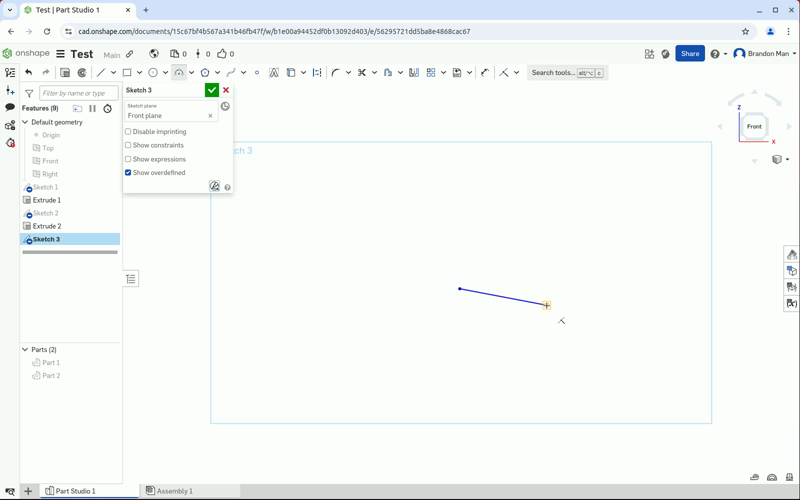
mouse_move(546, 261)
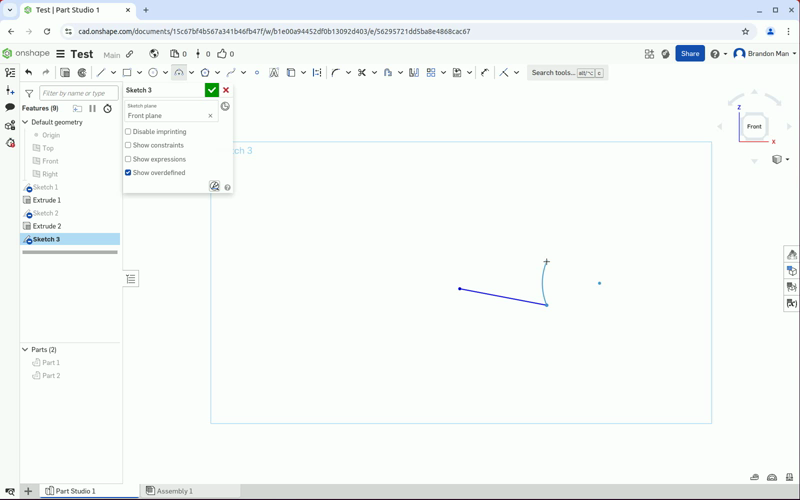
click(546, 261)
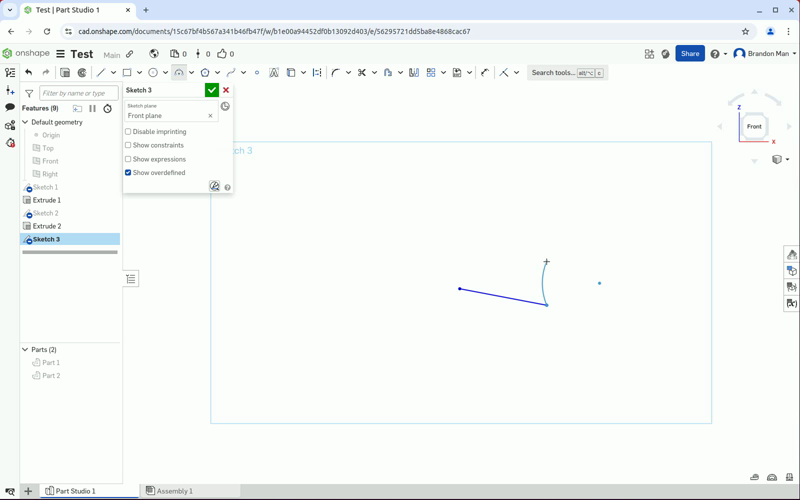
mouse_move(528, 283)
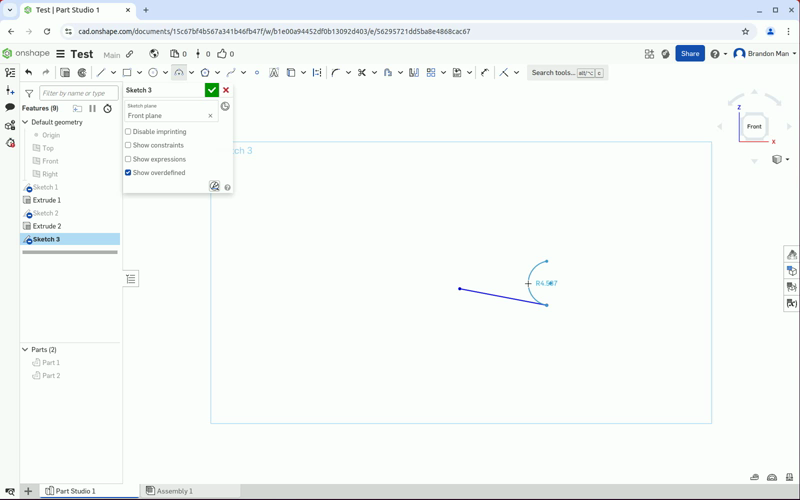
click(528, 283)
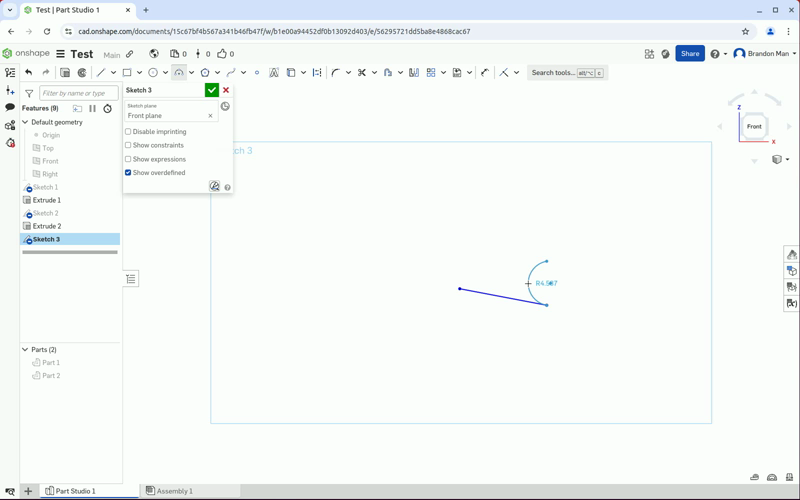
key_up(shift)
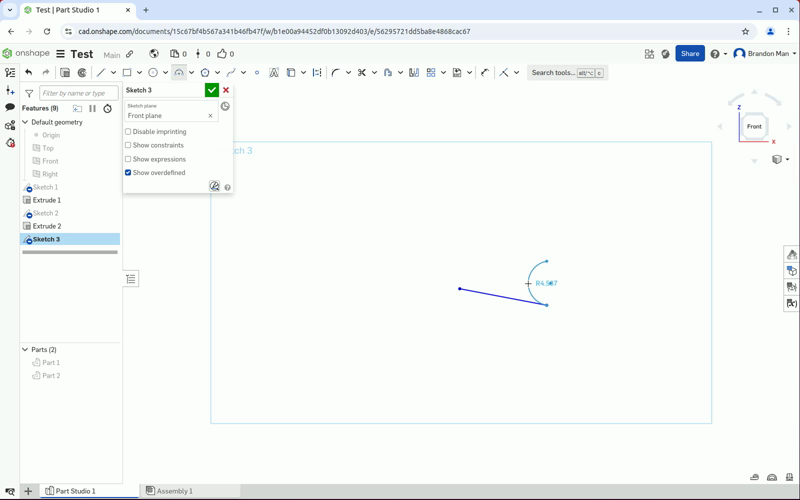
key(esc)
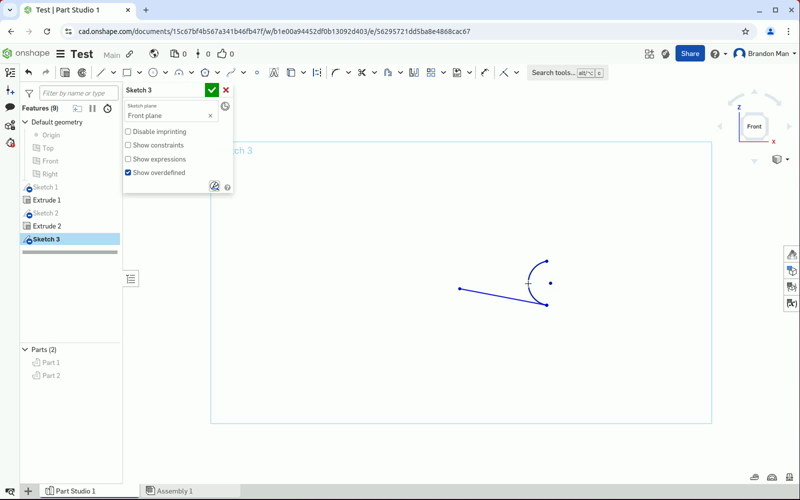
key(l)
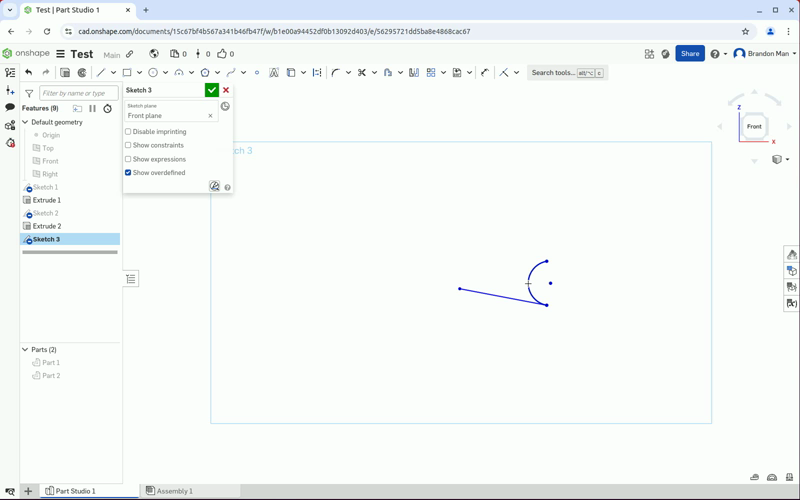
mouse_move(546, 261)
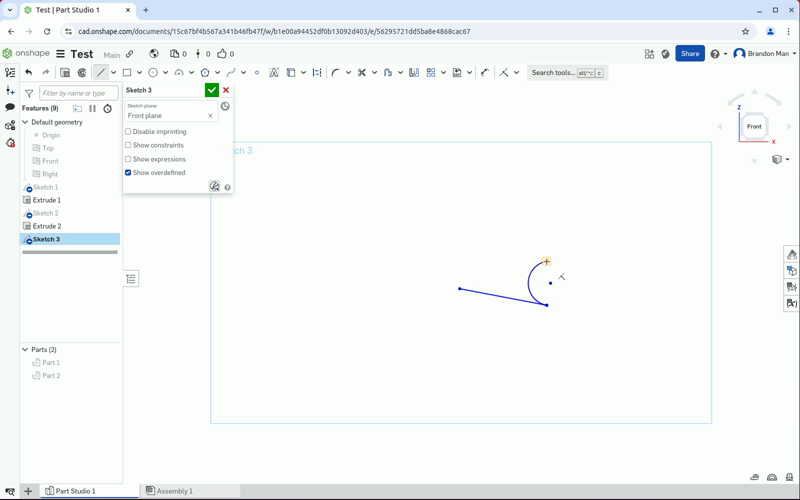
click(546, 261)
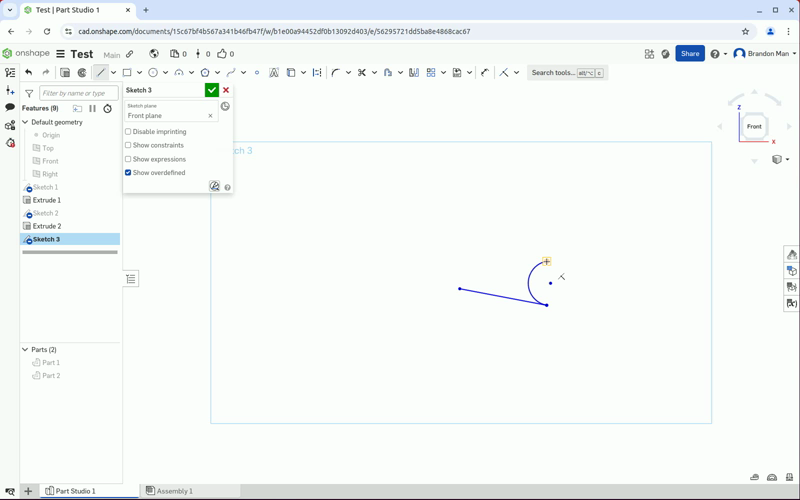
key_down(shift)
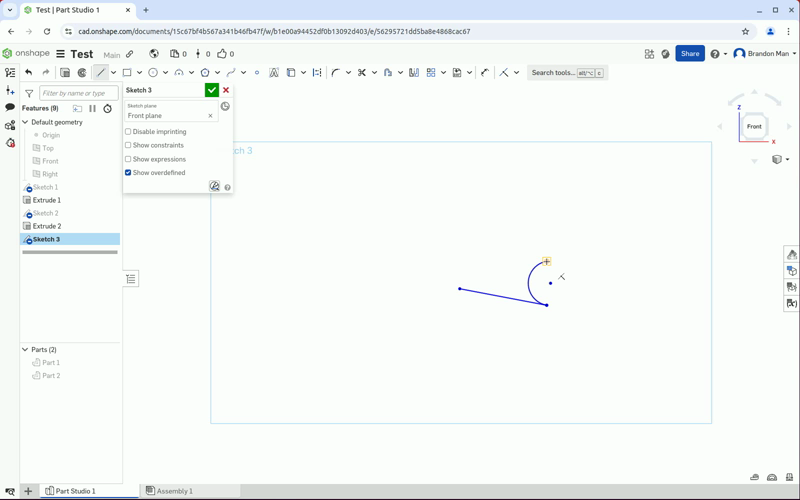
mouse_move(459, 277)
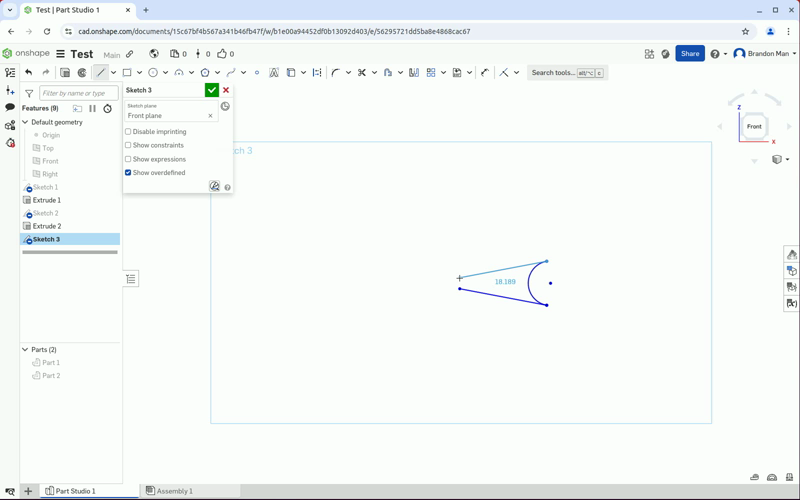
click(459, 277)
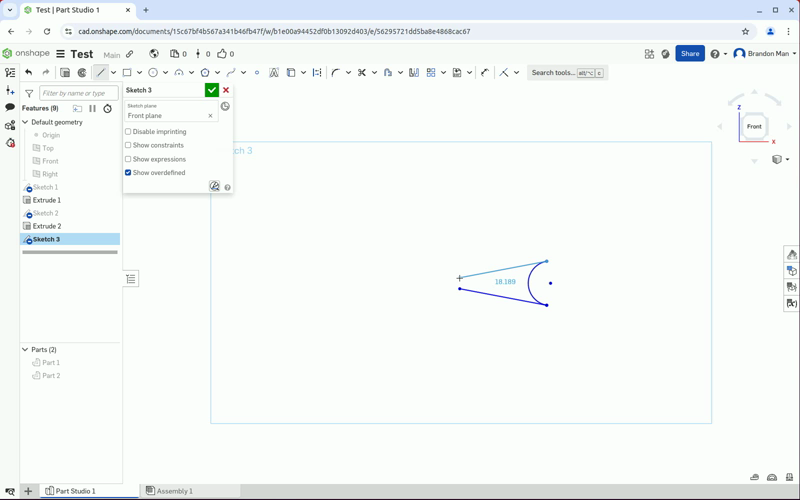
key_up(shift)
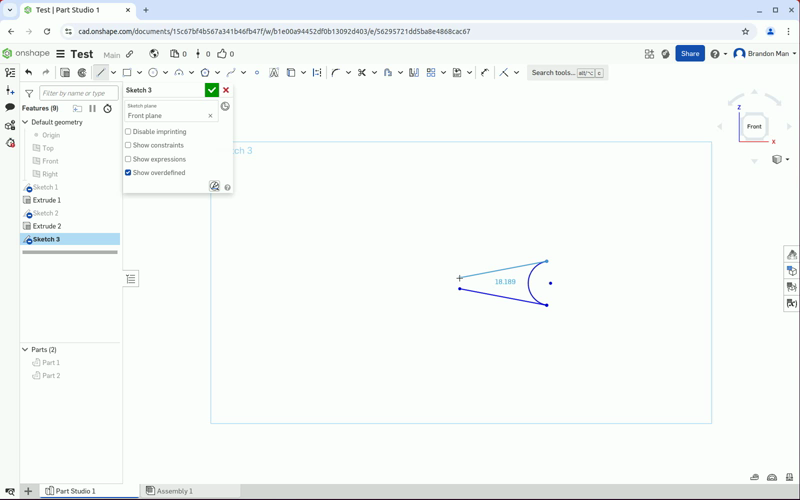
key(esc)
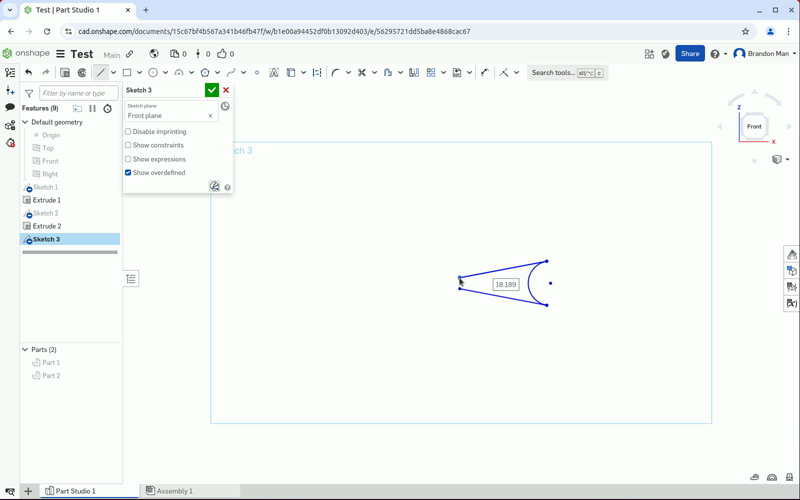
key(a)
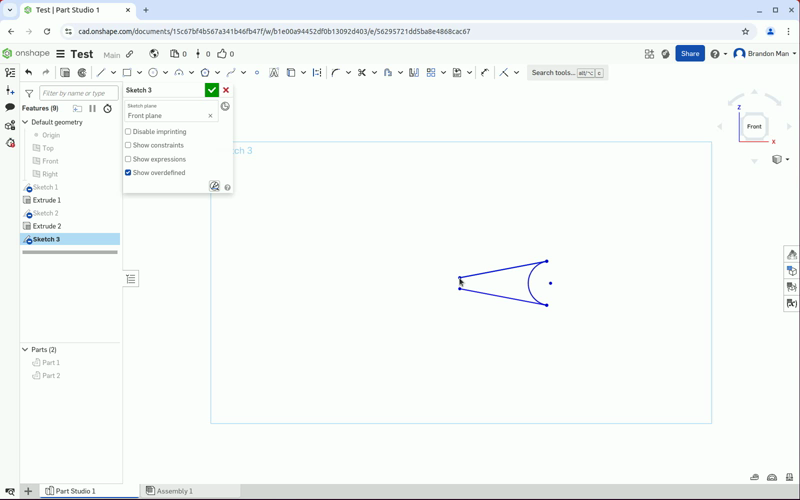
mouse_move(459, 277)
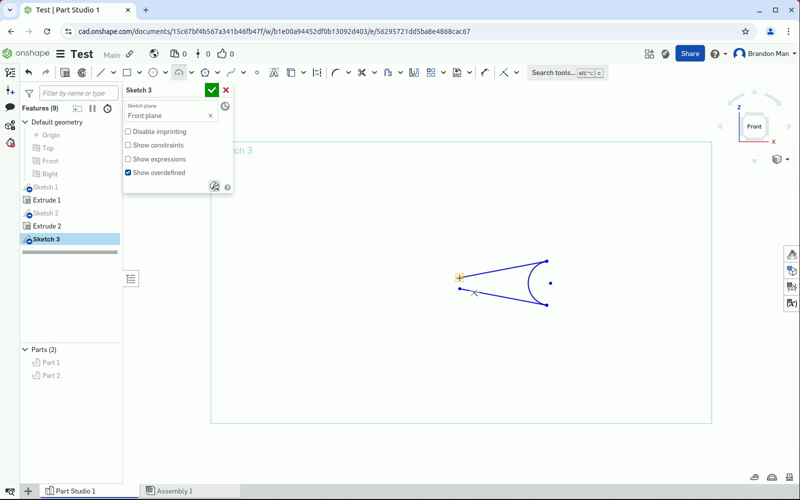
click(459, 277)
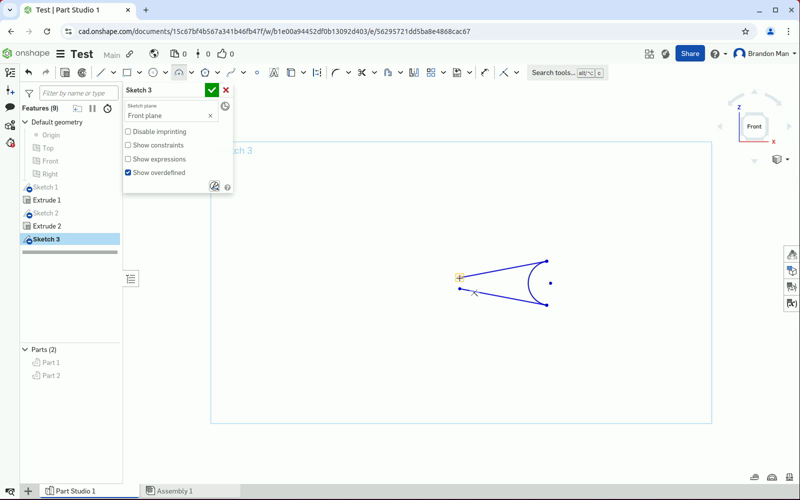
mouse_move(459, 288)
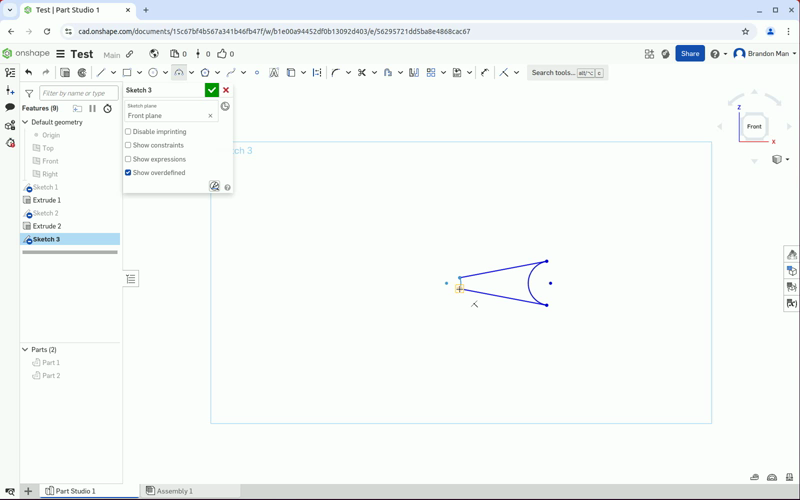
click(459, 288)
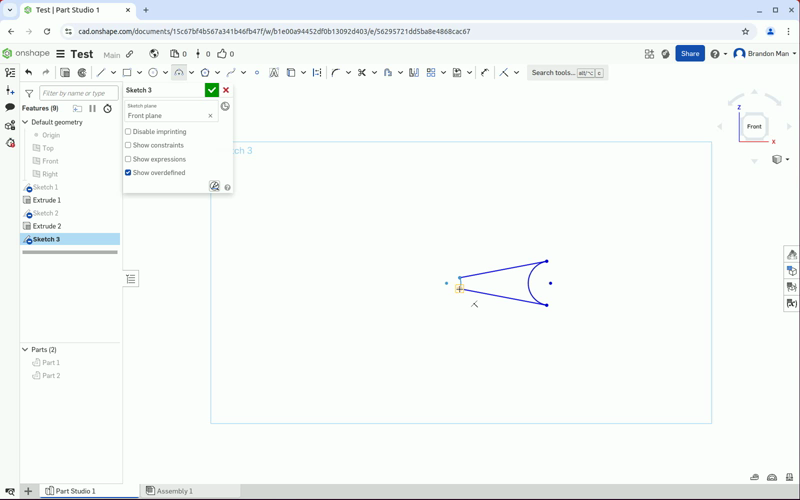
key_down(shift)
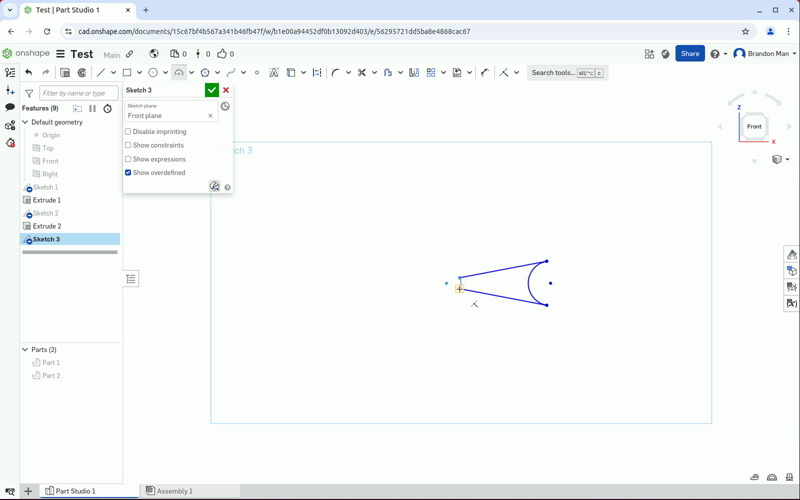
mouse_move(466, 283)
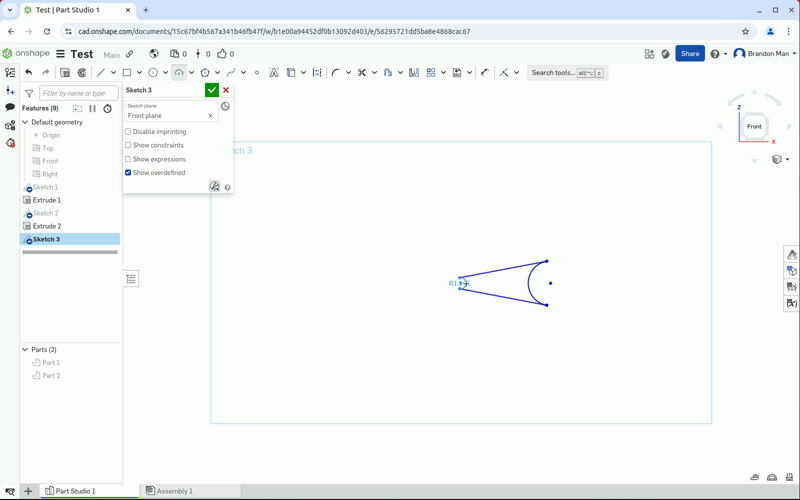
click(466, 283)
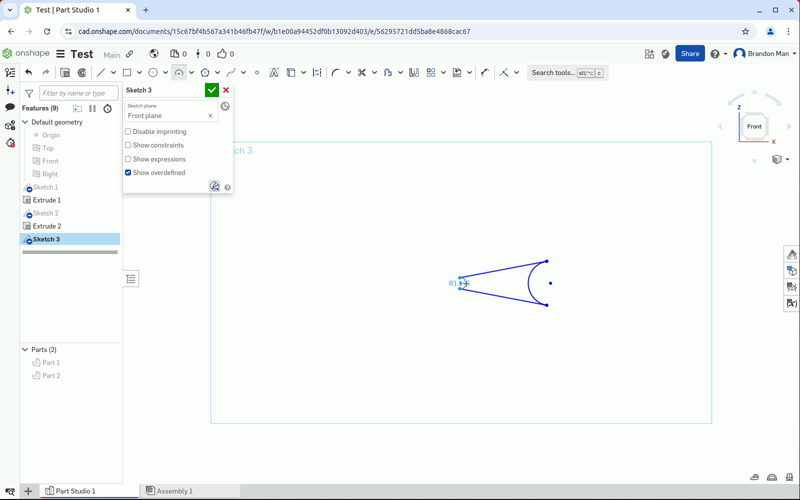
key_up(shift)
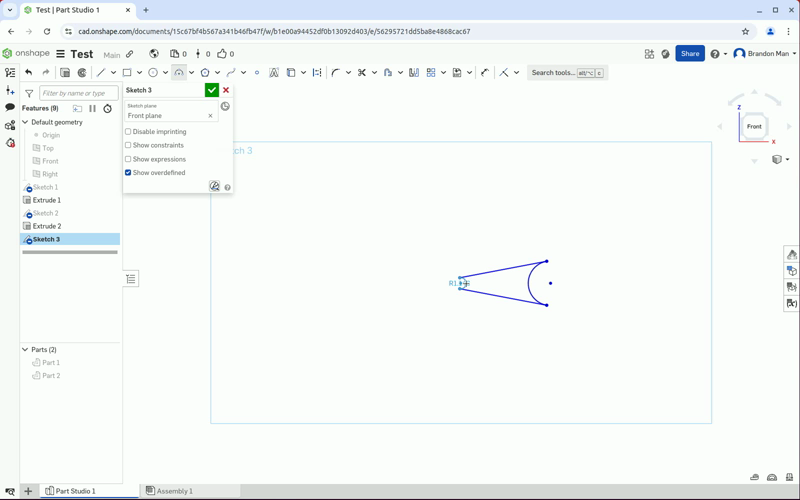
key(esc)
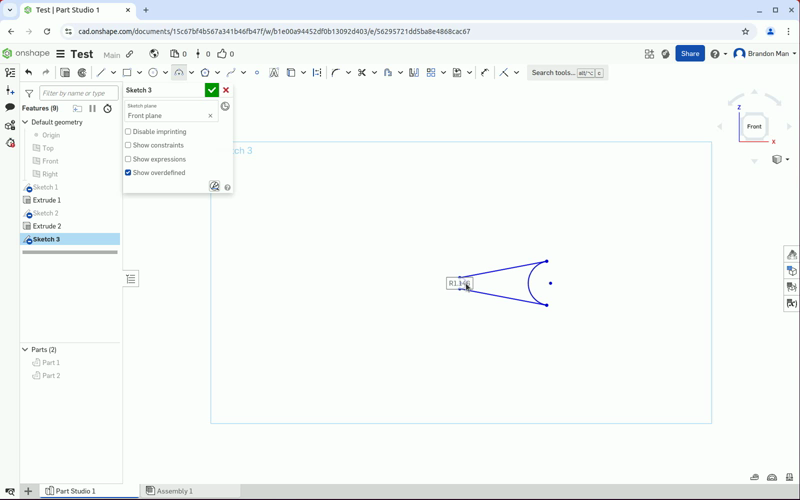
mouse_move(504, 276)
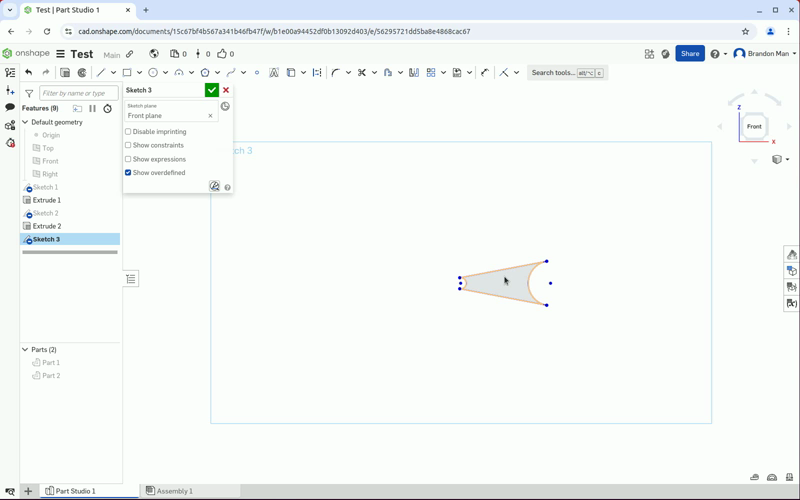
scroll(6)
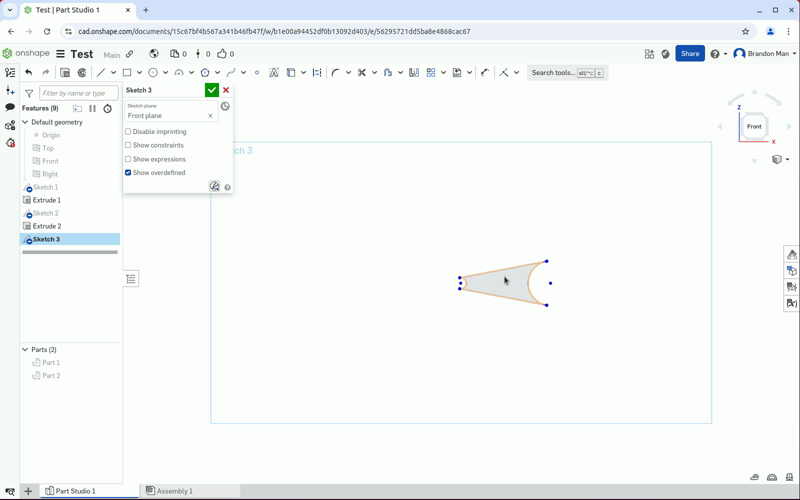
scroll(6)
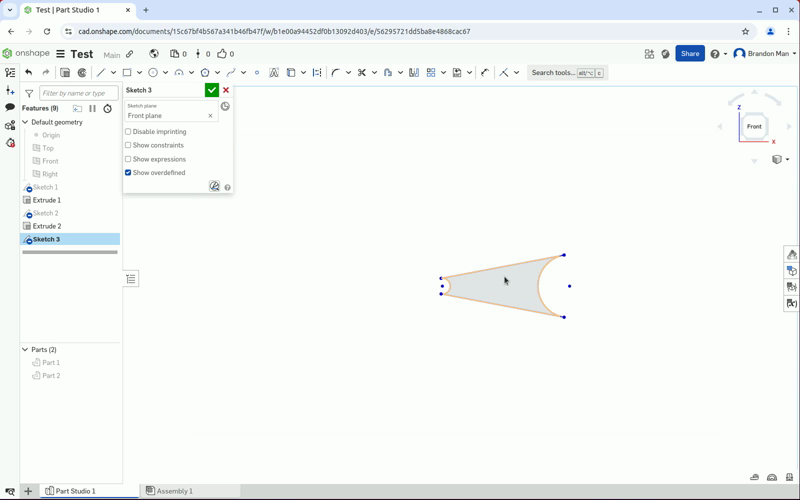
scroll(6)
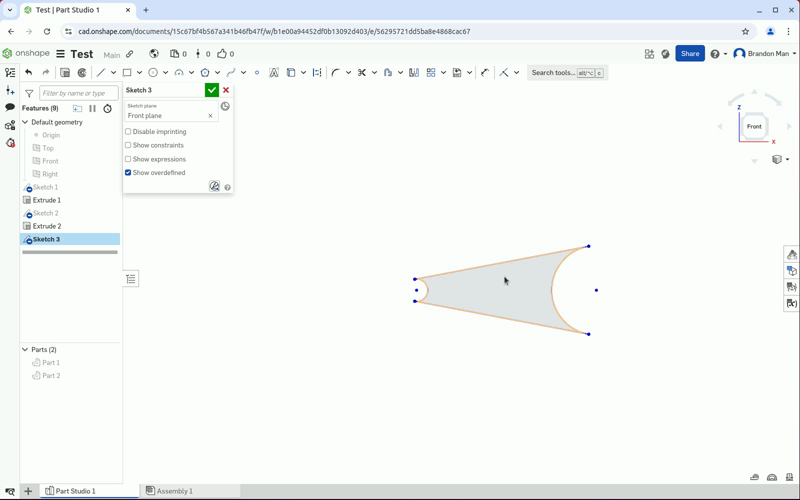
scroll(6)
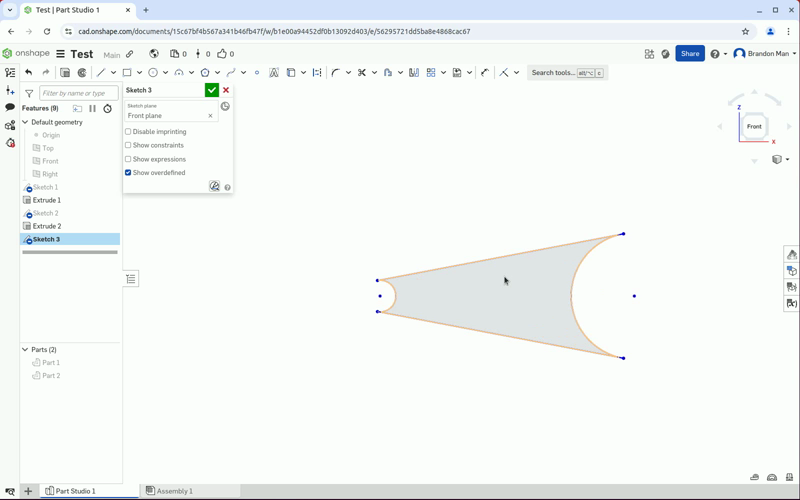
scroll(6)
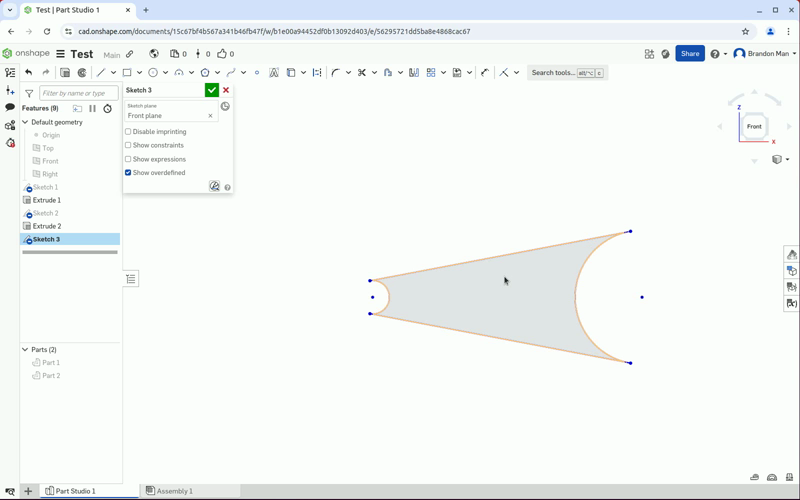
scroll(6)
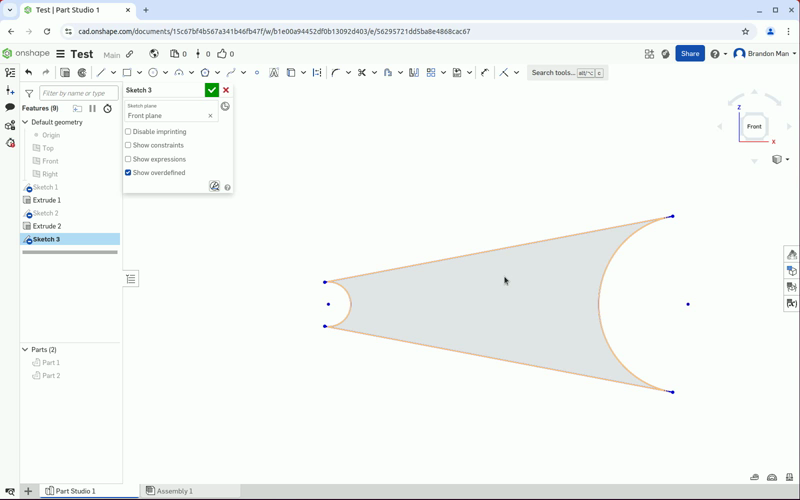
scroll(6)
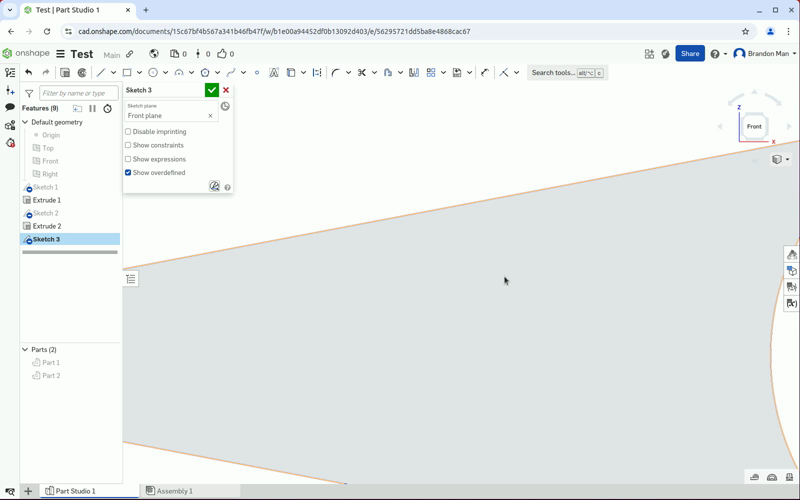
click(504, 276)
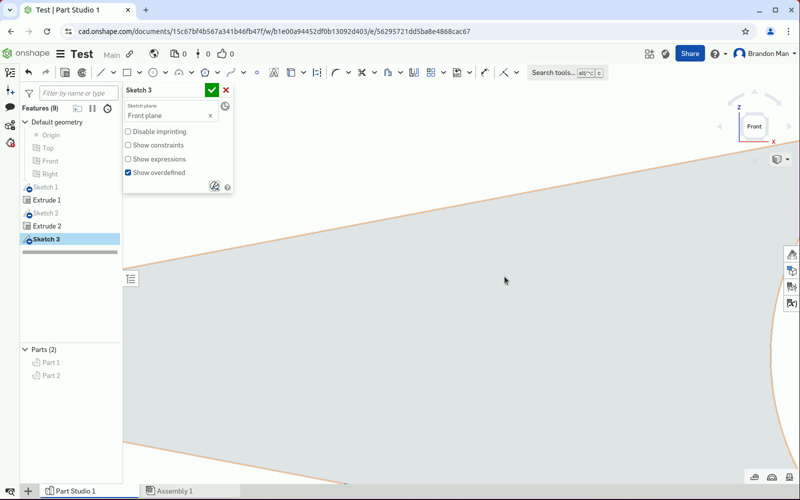
scroll(-6)
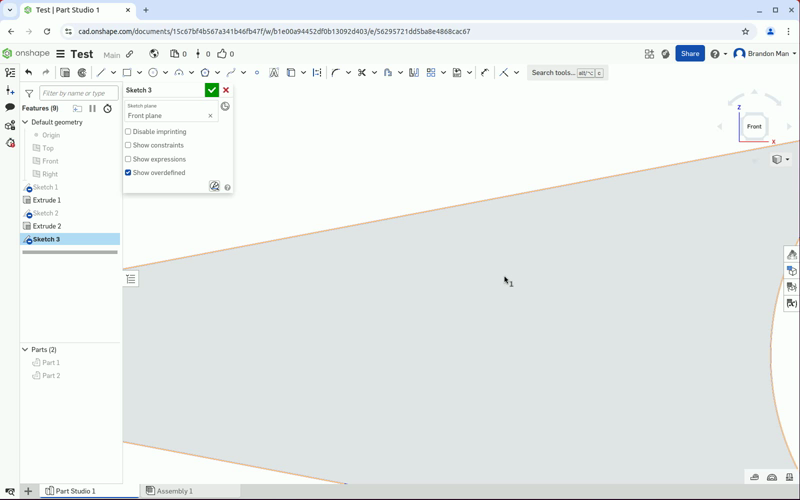
scroll(-6)
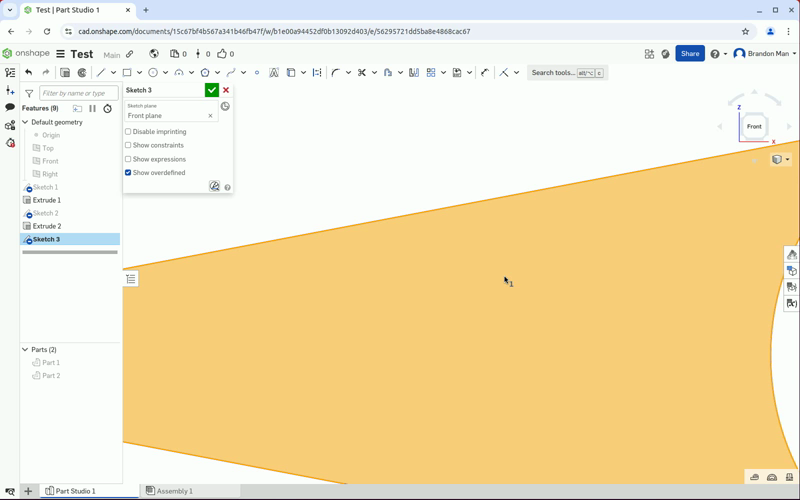
scroll(-6)
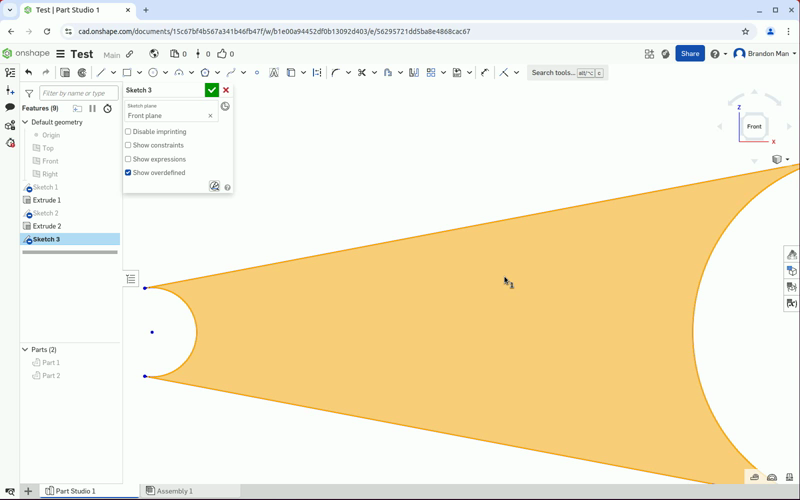
scroll(-6)
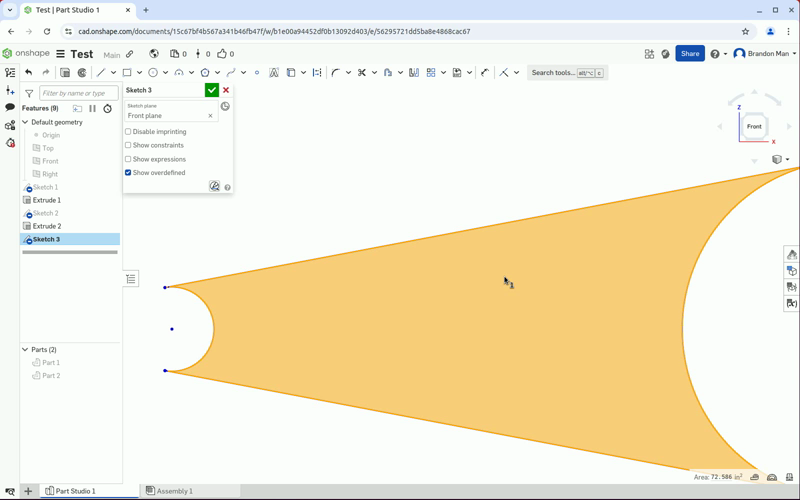
scroll(-6)
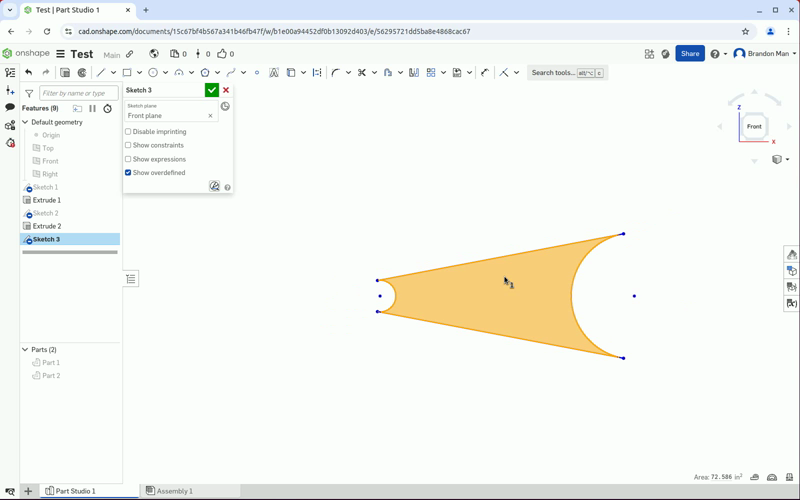
scroll(-6)
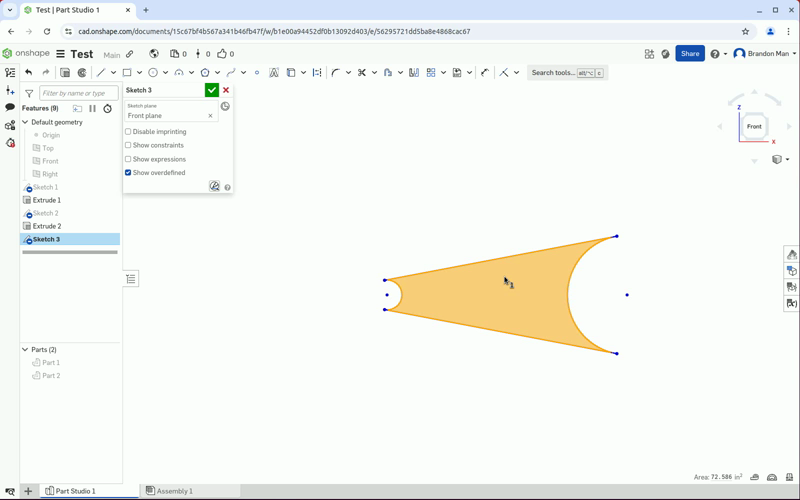
scroll(-6)
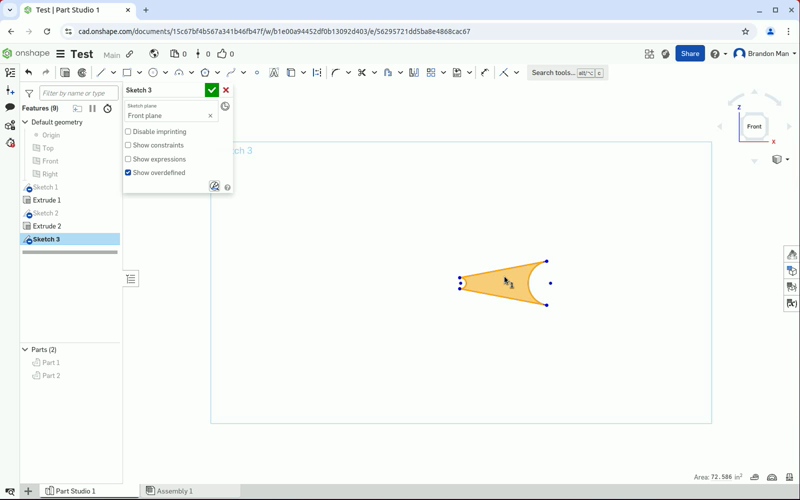
mouse_move(73, 352)
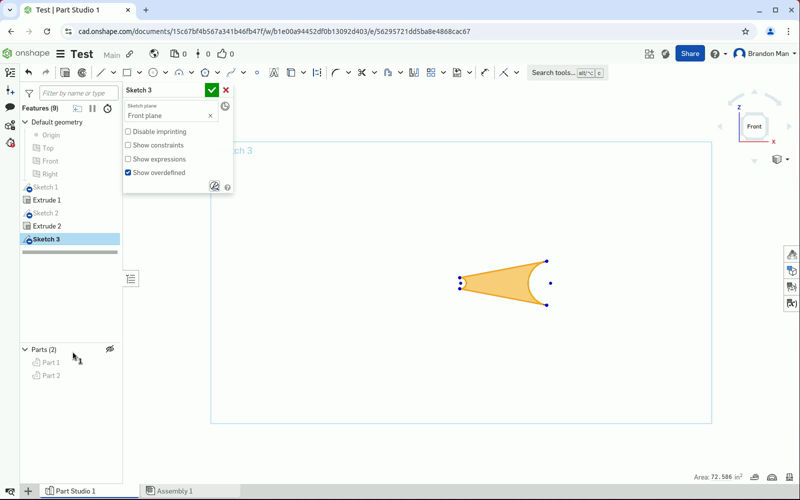
key(shift+y)
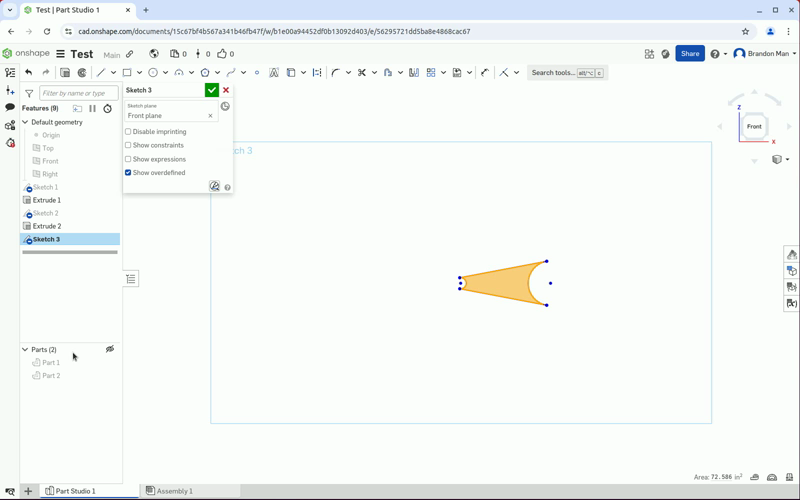
key(shift+e)
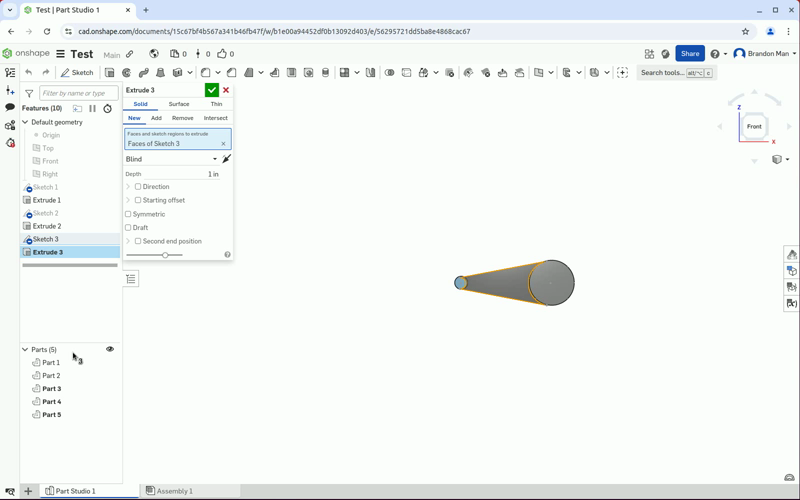
mouse_move(143, 106)
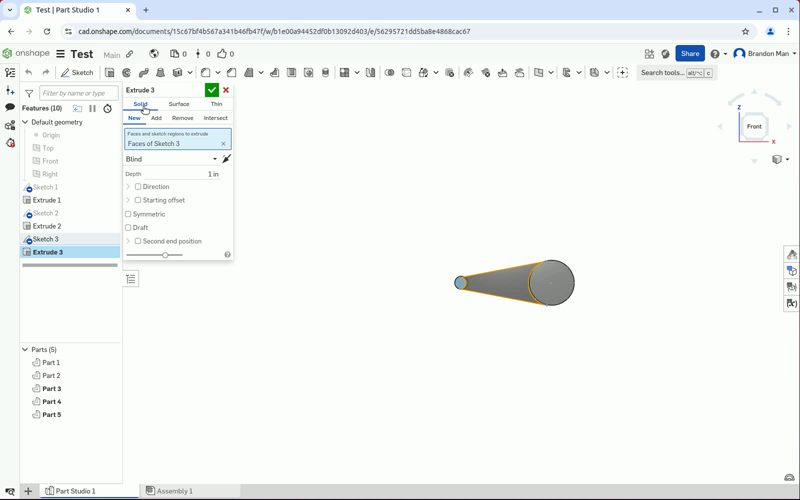
click(143, 106)
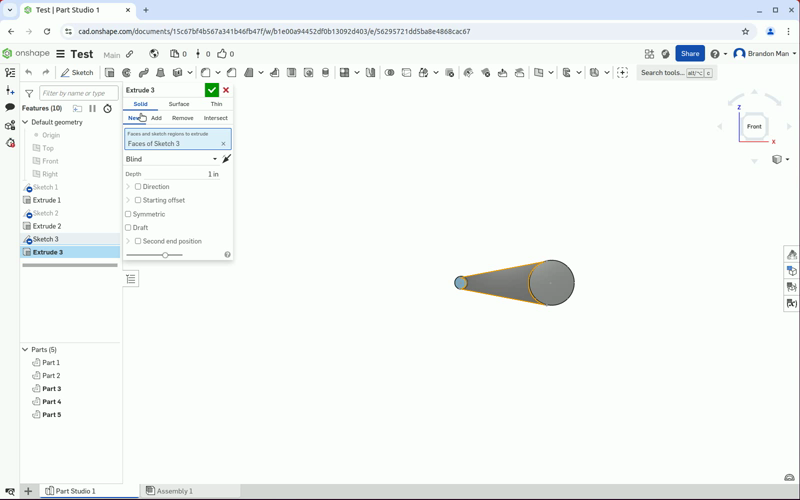
mouse_move(137, 120)
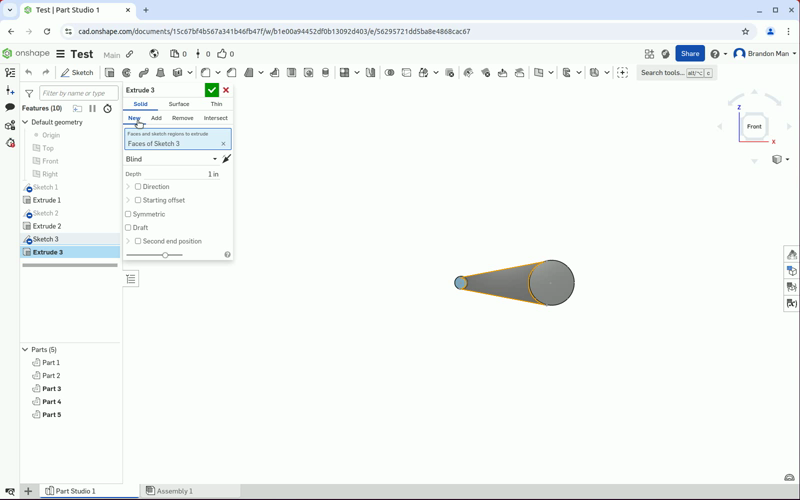
click(137, 120)
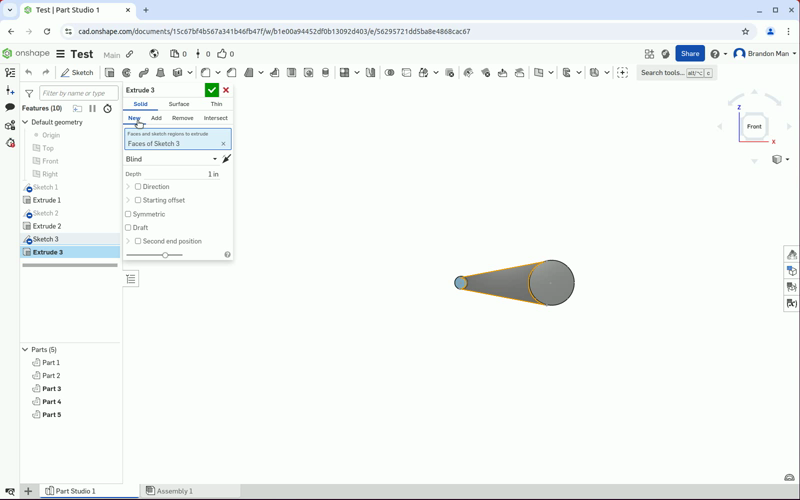
key(tab, 4)
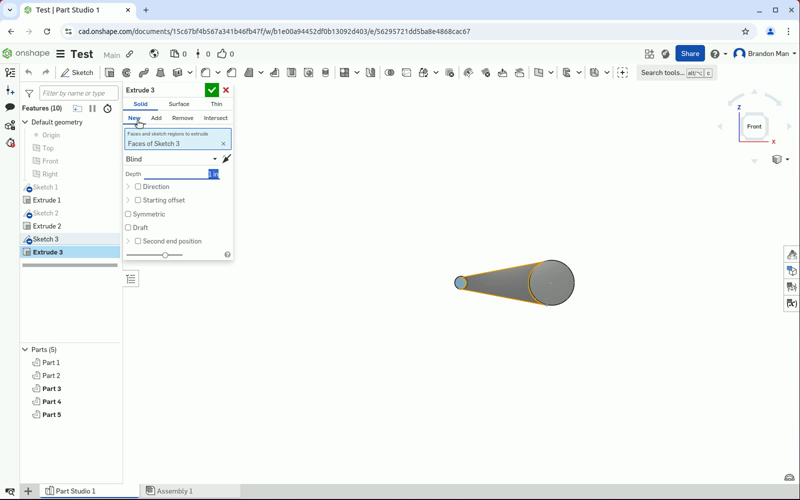
text(1.204)
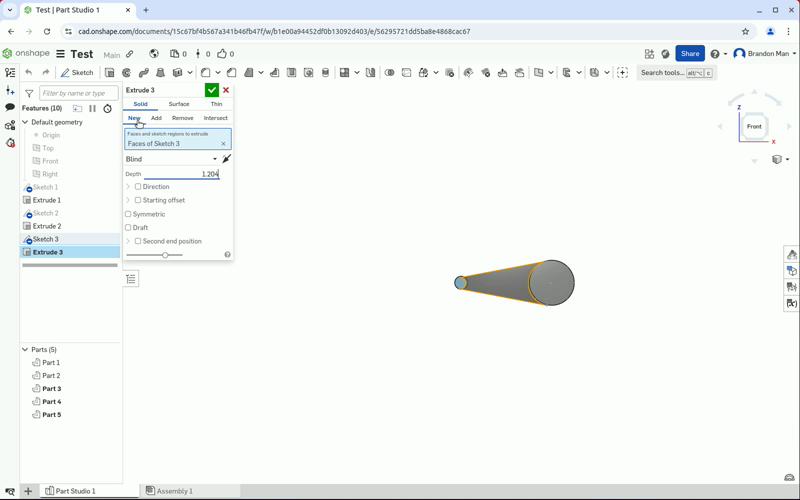
key(enter)
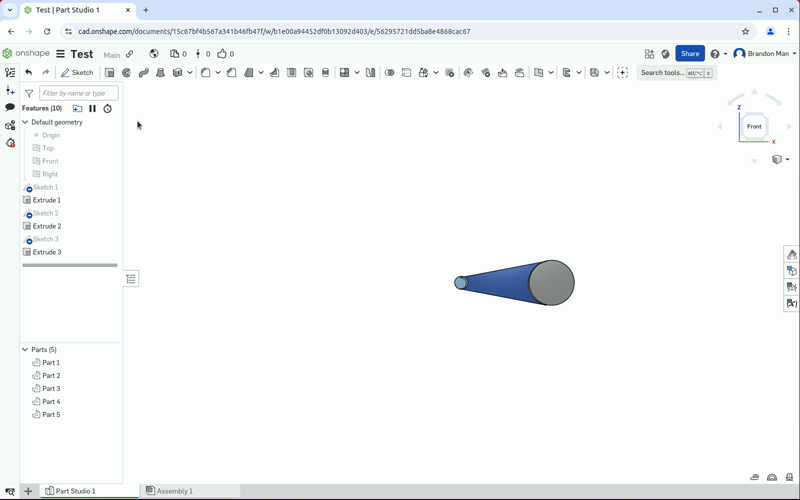
key(shift+h)
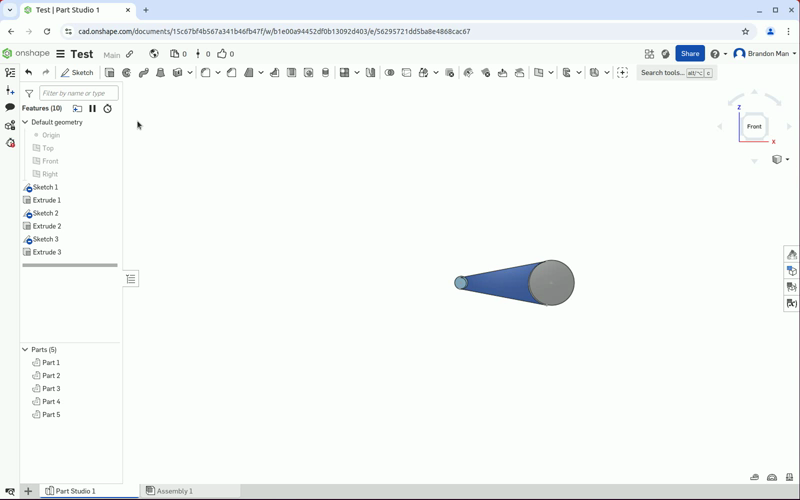
key(shift+h)
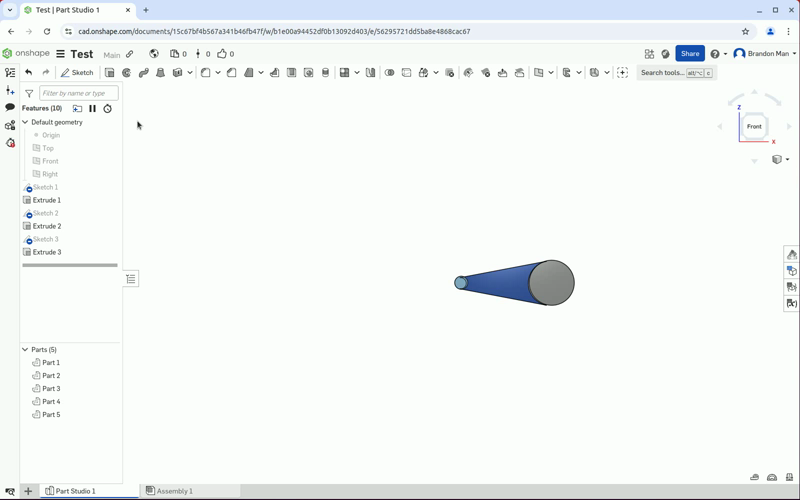
mouse_move(73, 189)
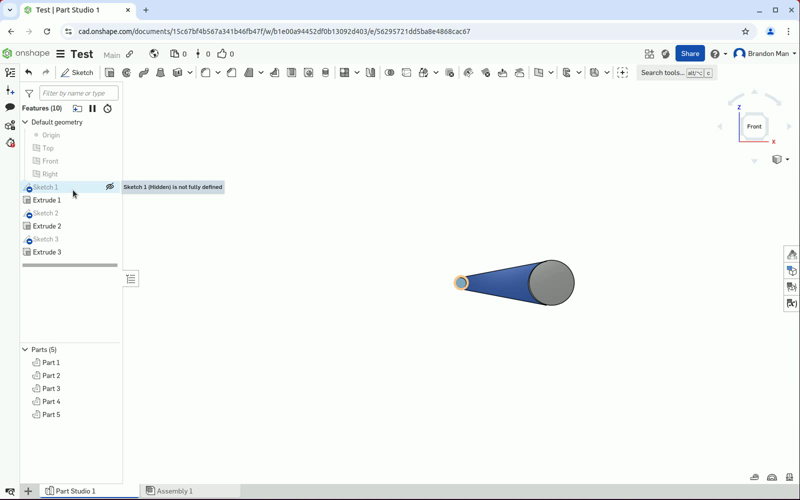
click(73, 189)
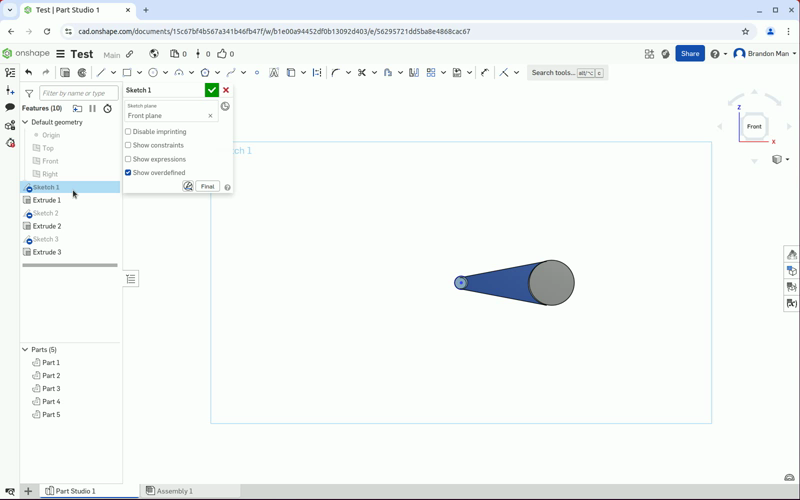
mouse_move(229, 92)
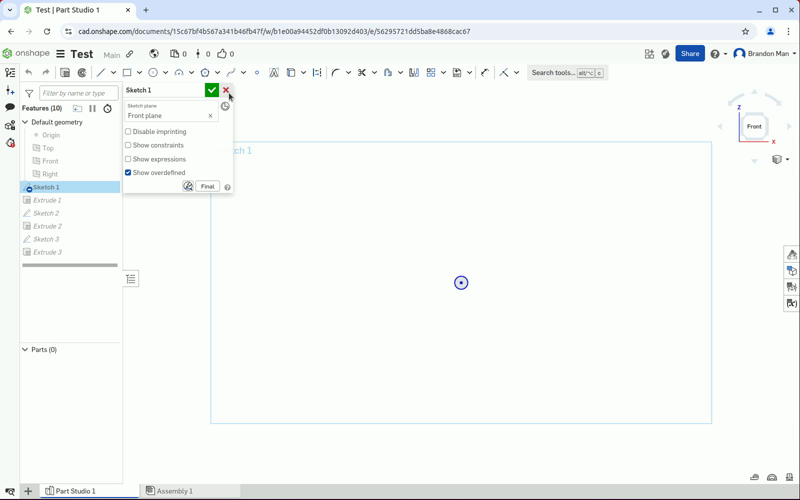
click(229, 92)
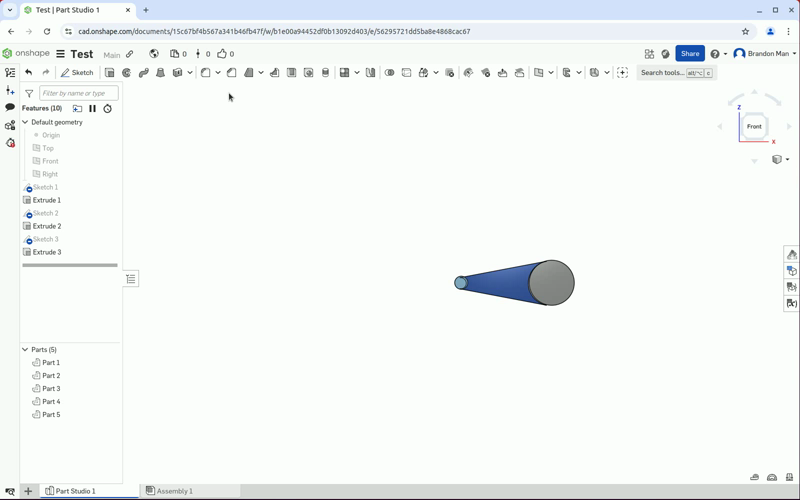
mouse_move(541, 75)
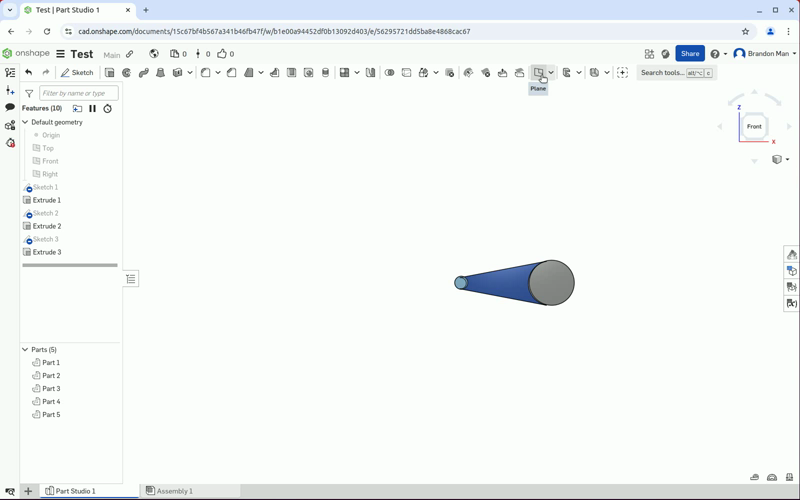
click(541, 75)
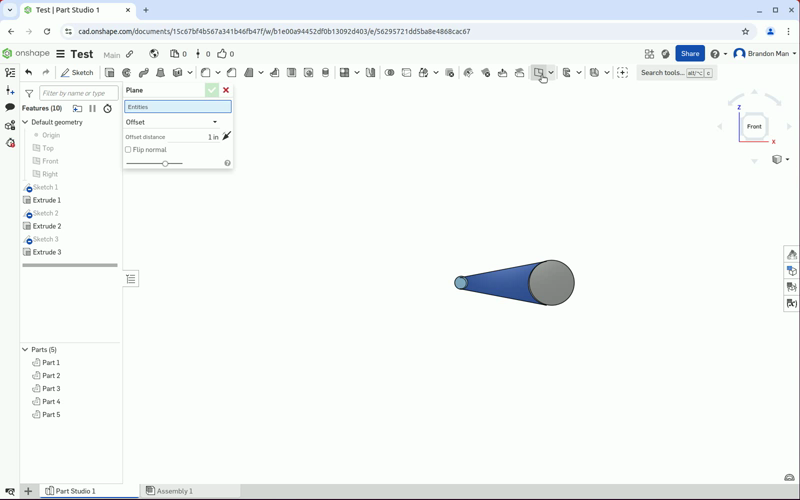
mouse_move(73, 163)
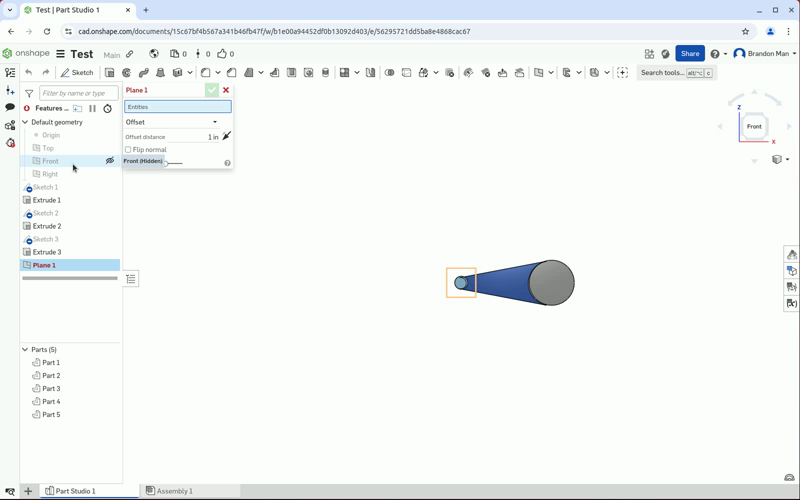
click(73, 163)
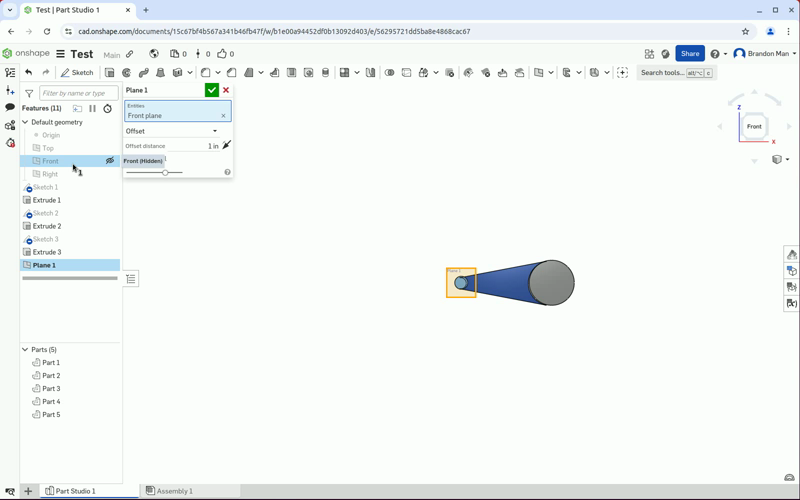
key(tab, 2)
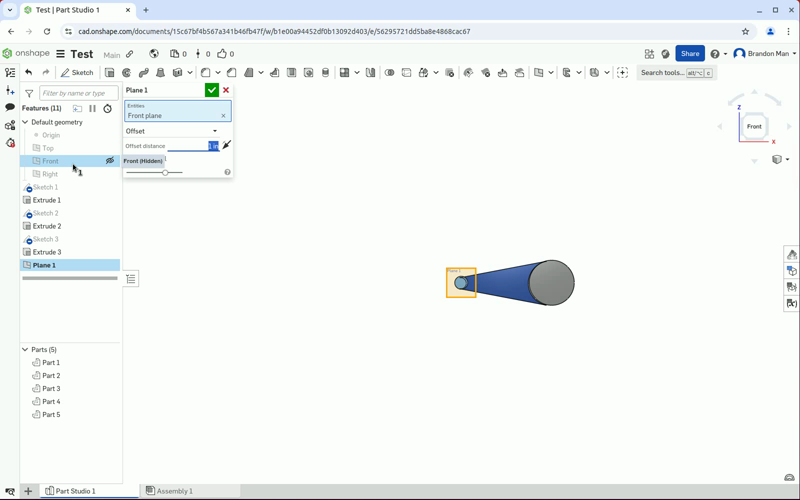
text(1.202)
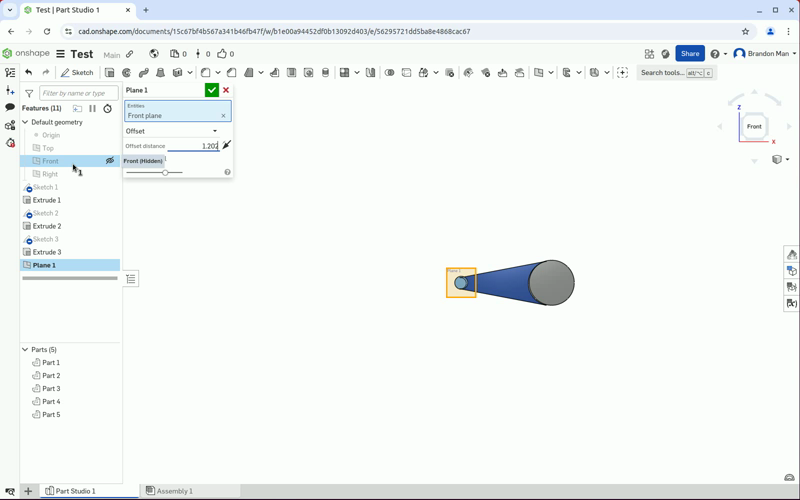
key(enter, 2)
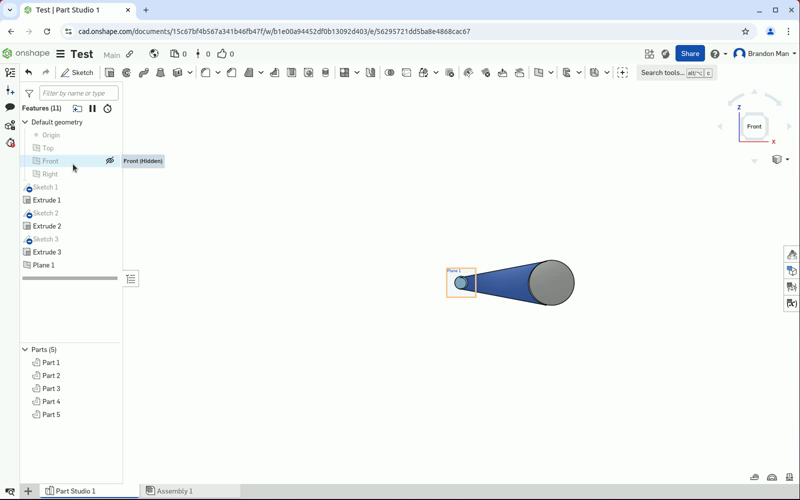
key(shift+s)
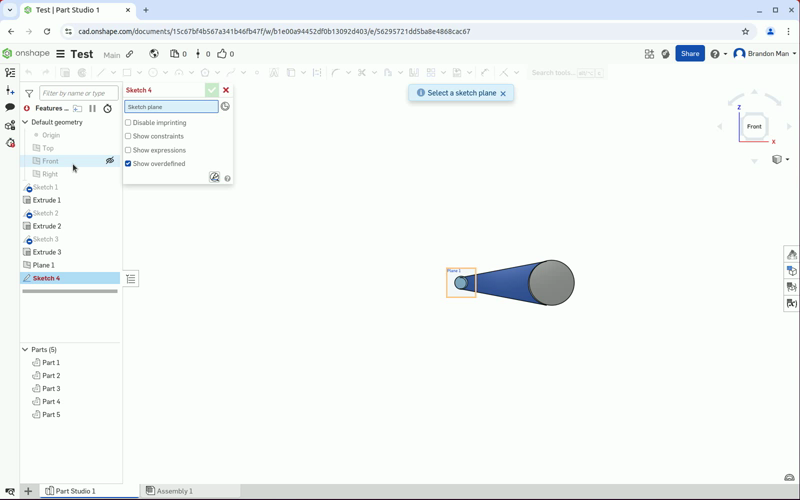
mouse_move(73, 267)
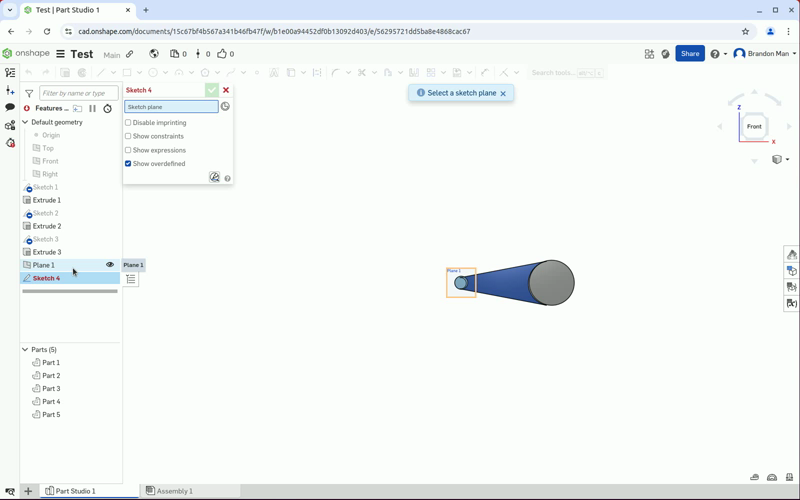
click(73, 267)
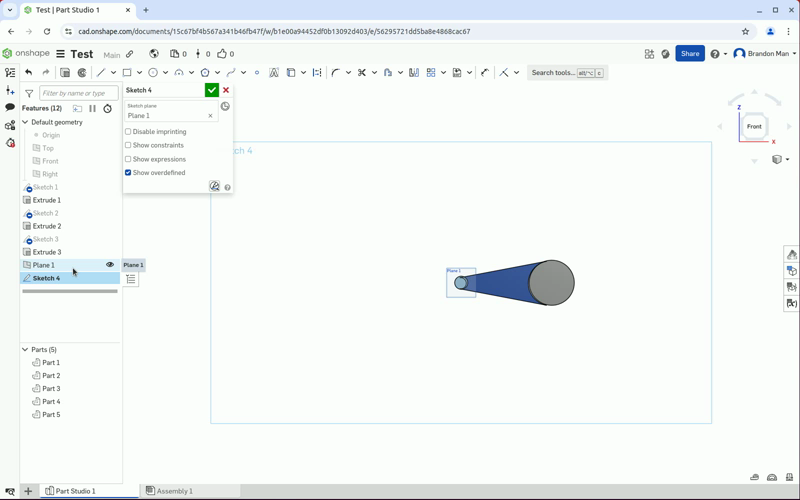
mouse_move(73, 352)
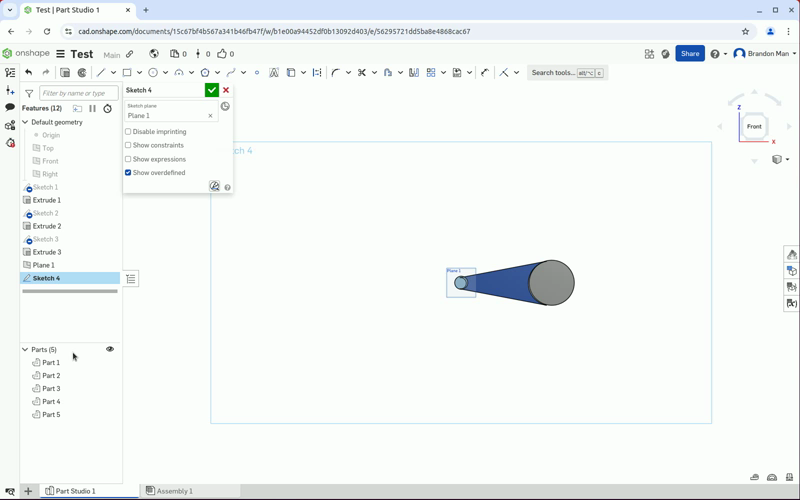
key(y)
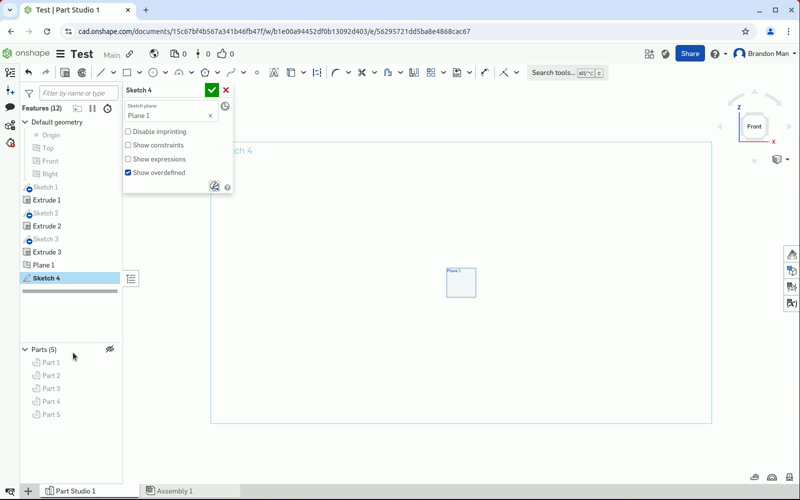
key(c)
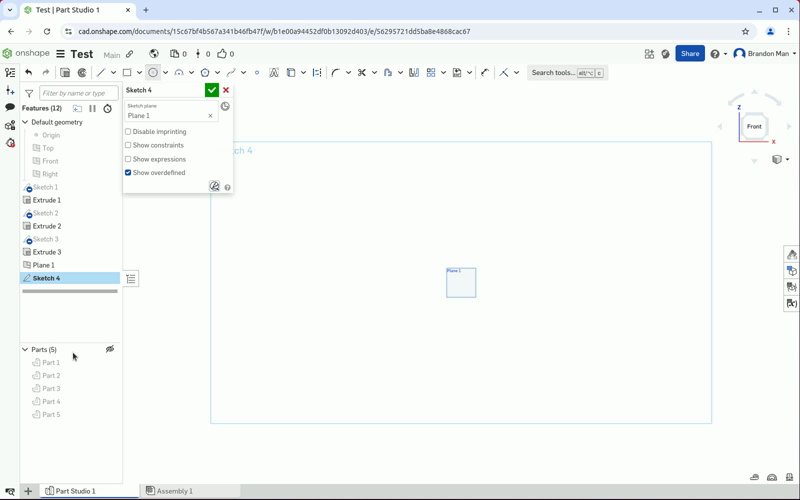
key_down(shift)
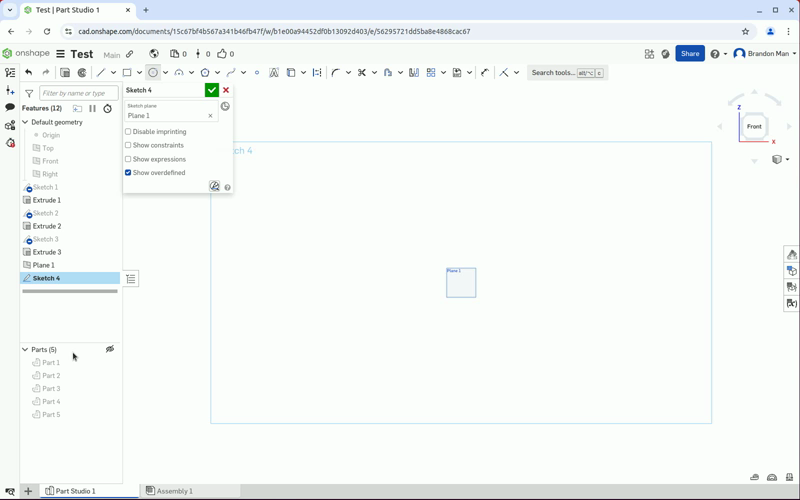
mouse_move(461, 282)
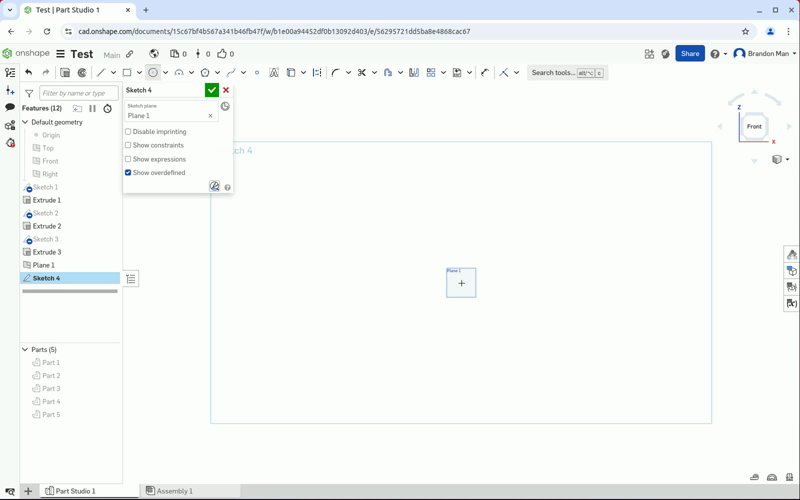
click(461, 282)
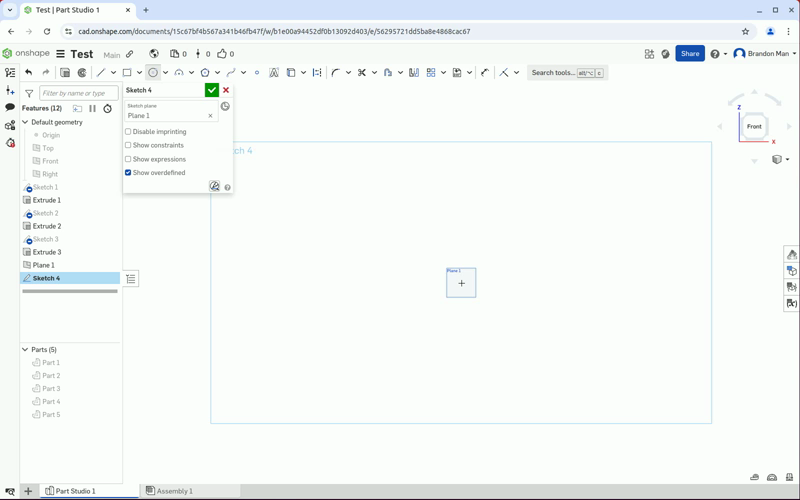
key_up(shift)
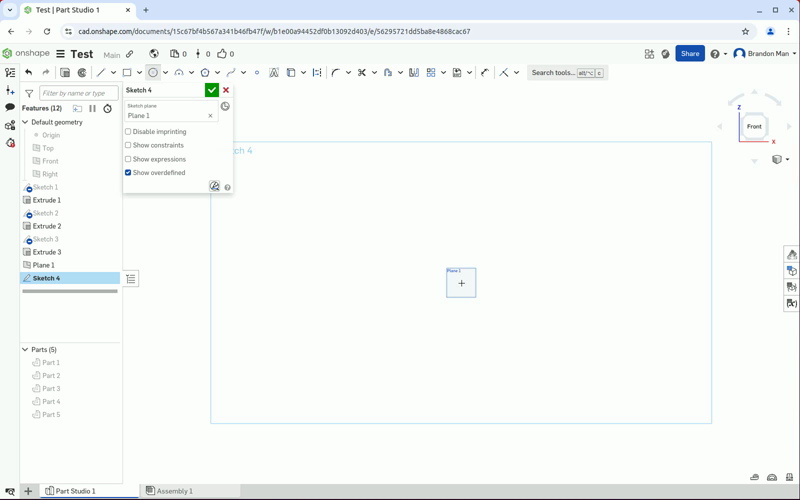
mouse_move(465, 282)
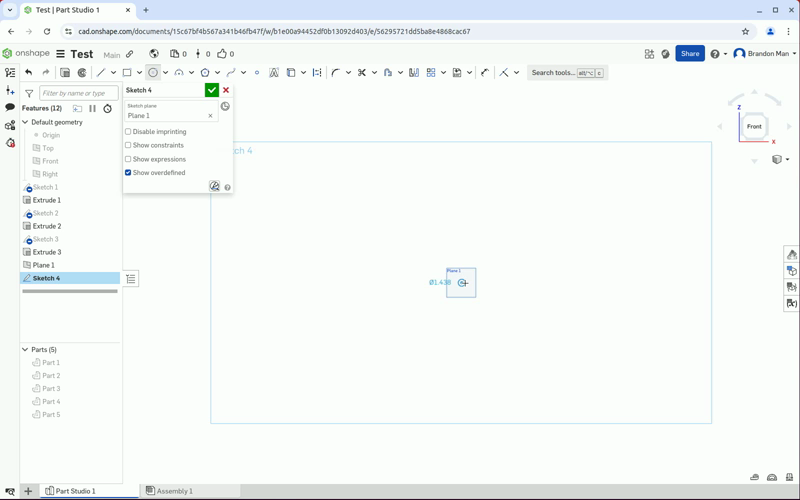
click(465, 282)
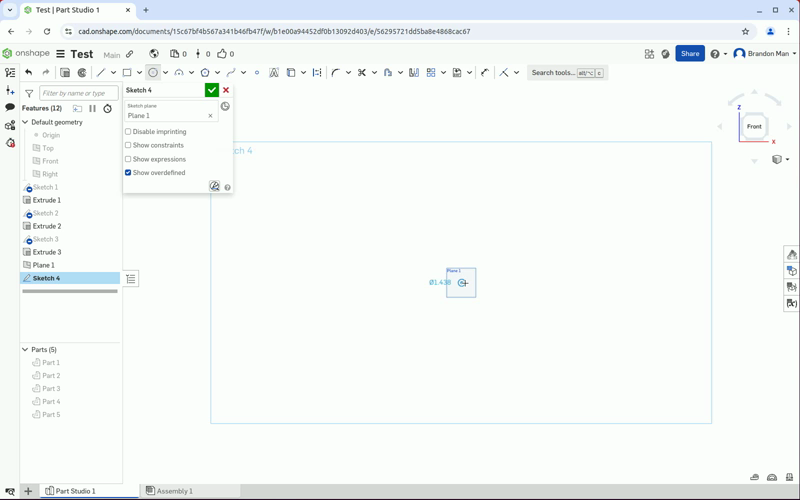
key(esc)
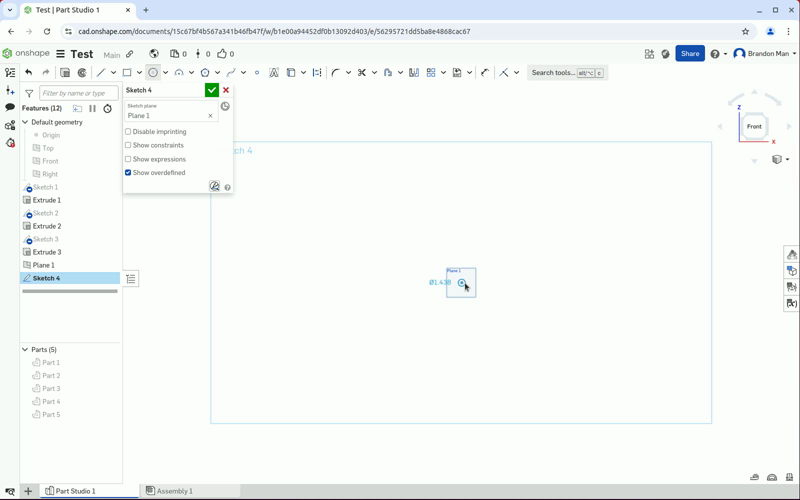
mouse_move(463, 282)
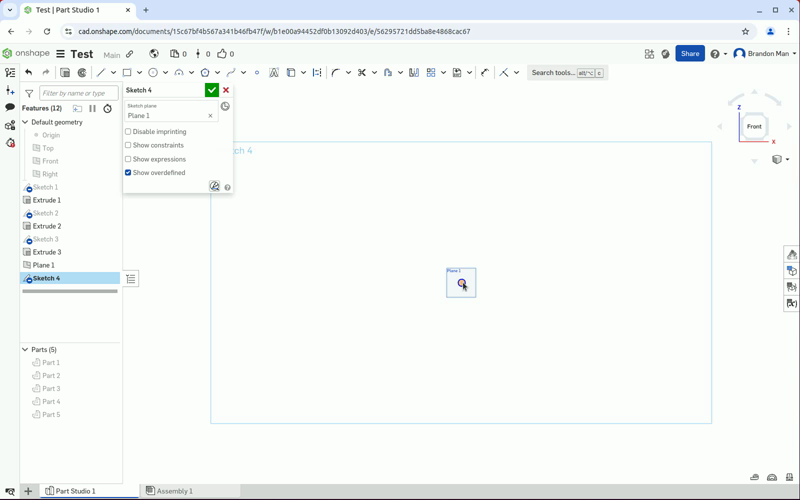
scroll(6)
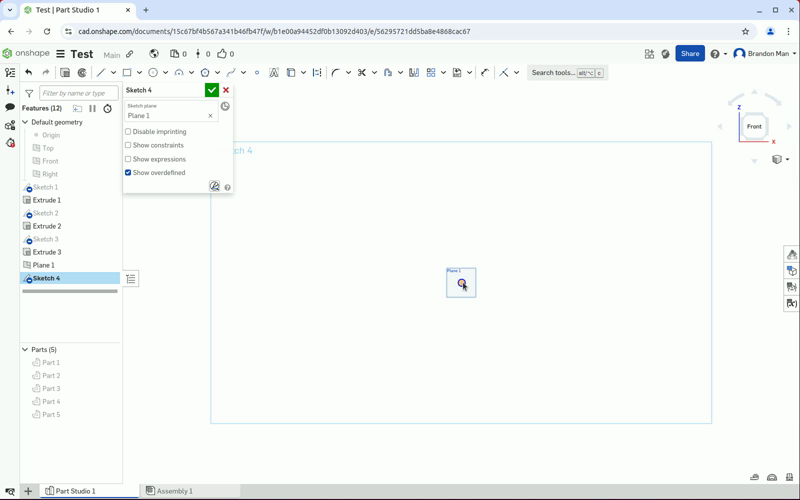
scroll(6)
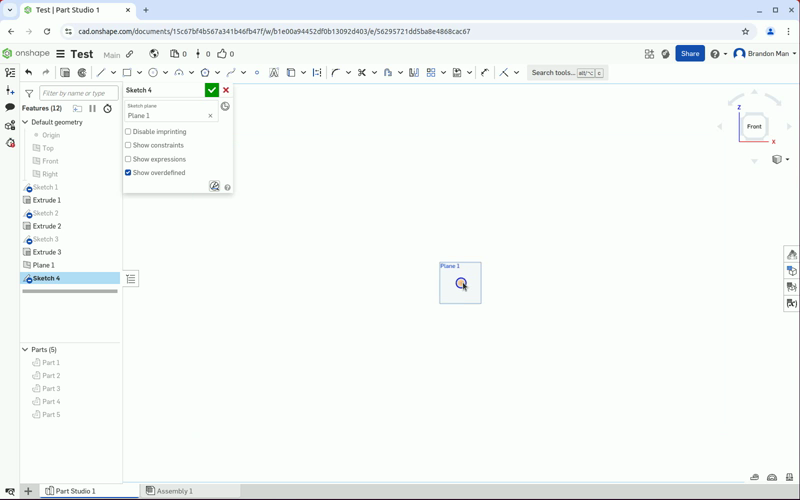
scroll(6)
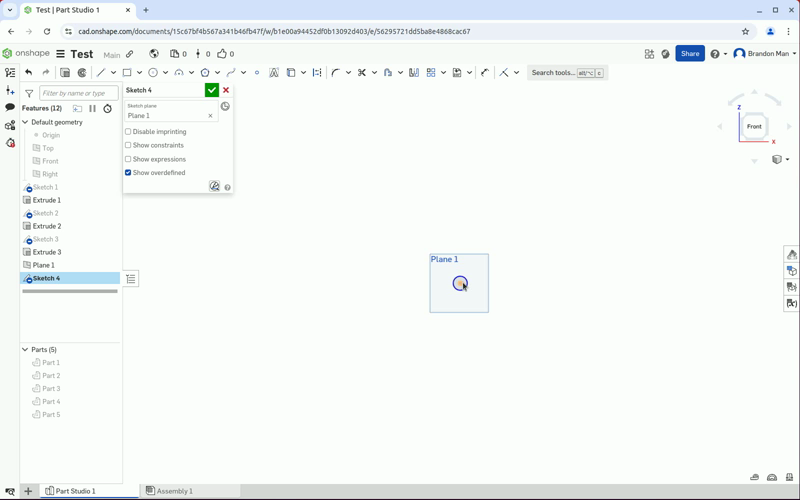
scroll(6)
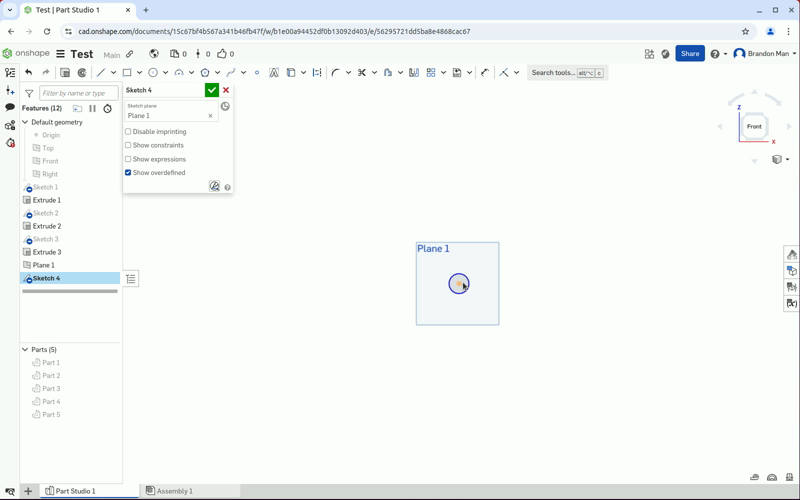
scroll(6)
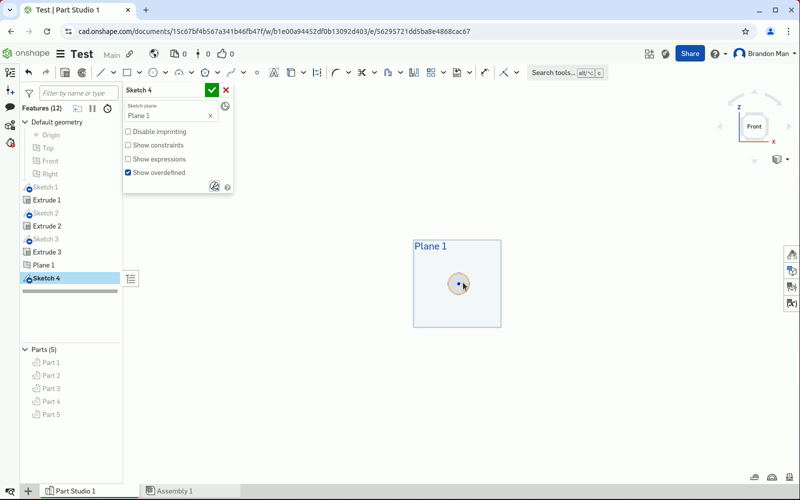
scroll(6)
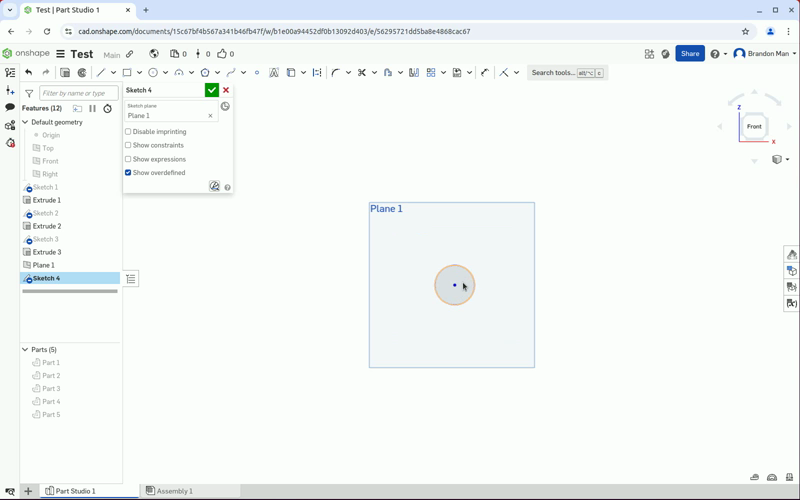
scroll(6)
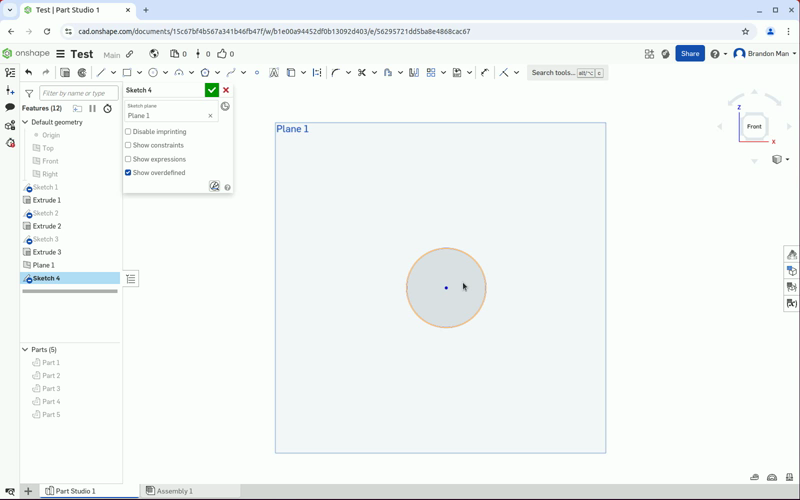
click(463, 282)
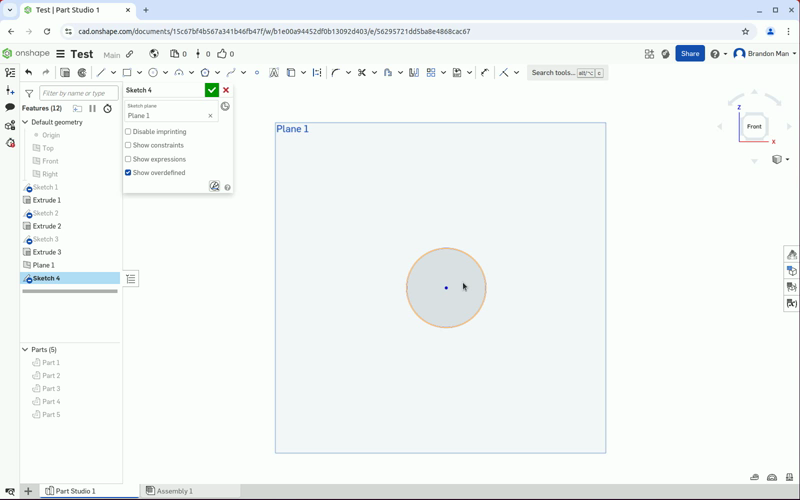
scroll(-6)
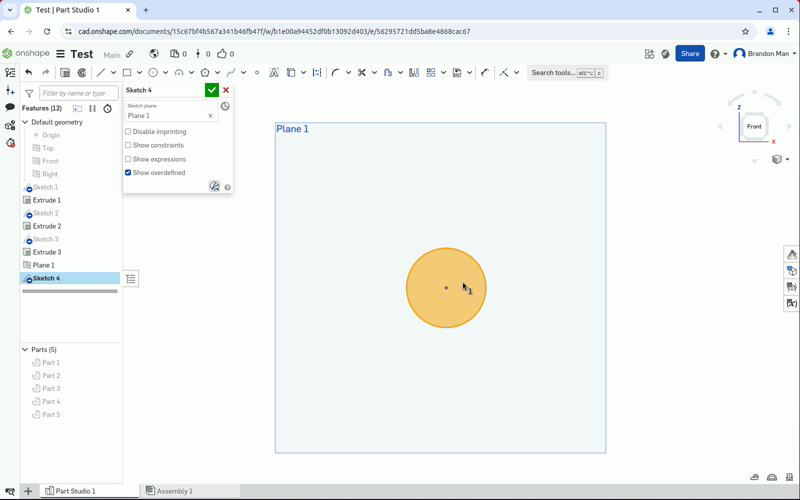
scroll(-6)
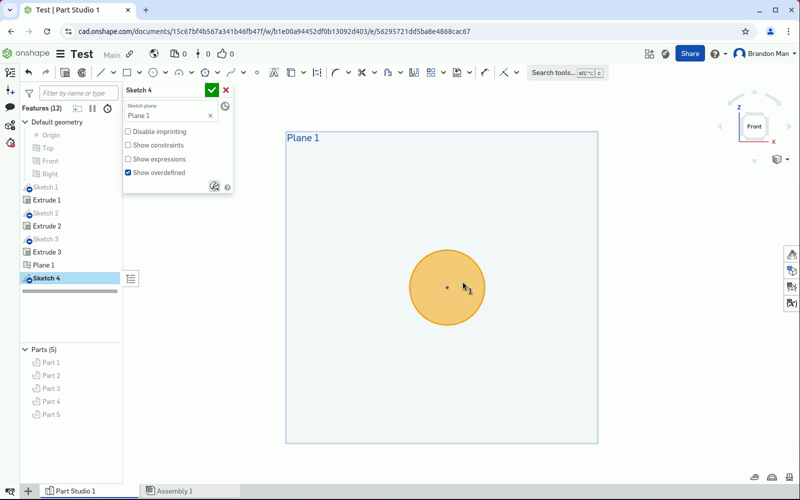
scroll(-6)
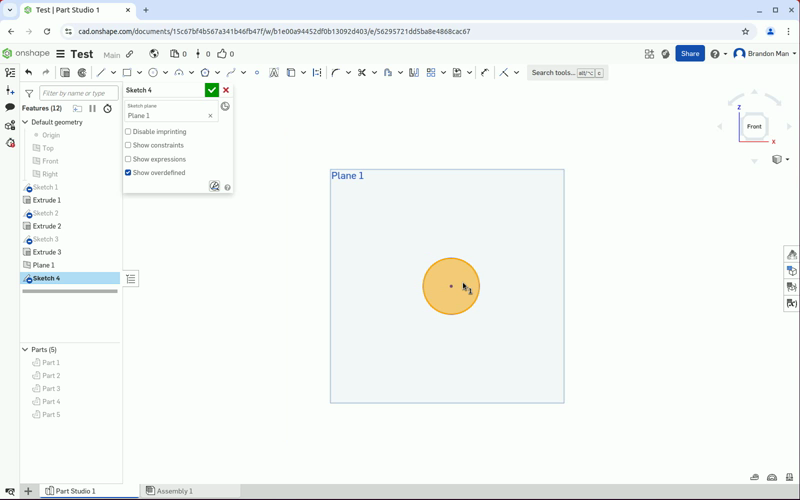
scroll(-6)
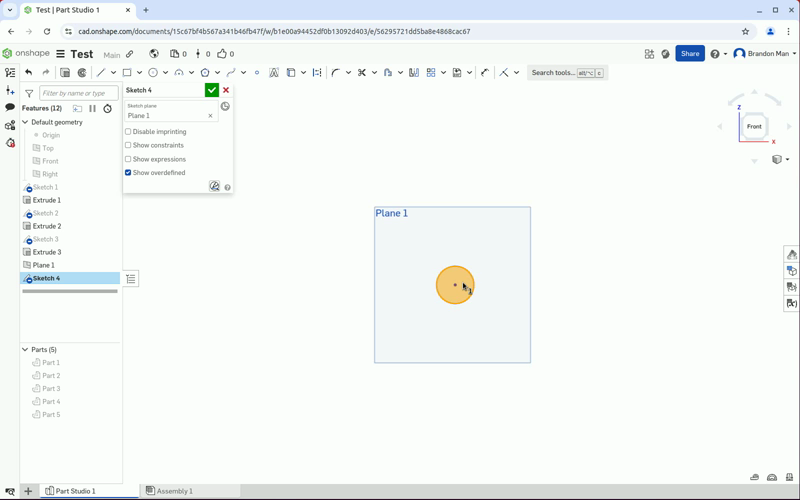
scroll(-6)
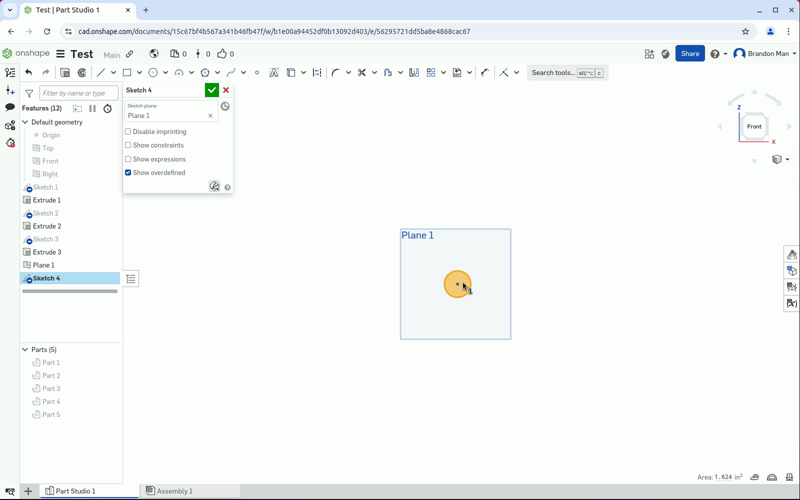
scroll(-6)
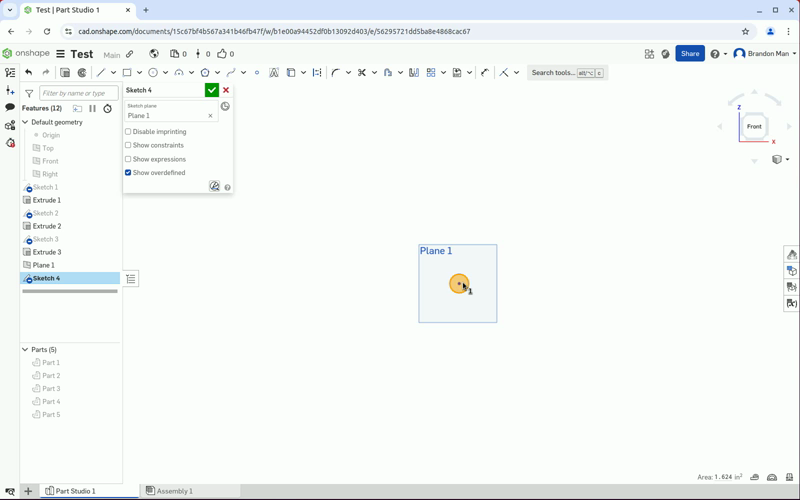
scroll(-6)
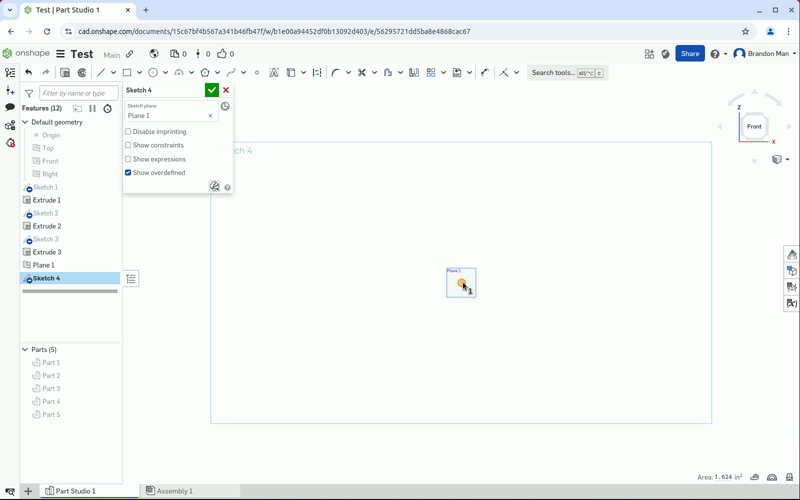
mouse_move(73, 352)
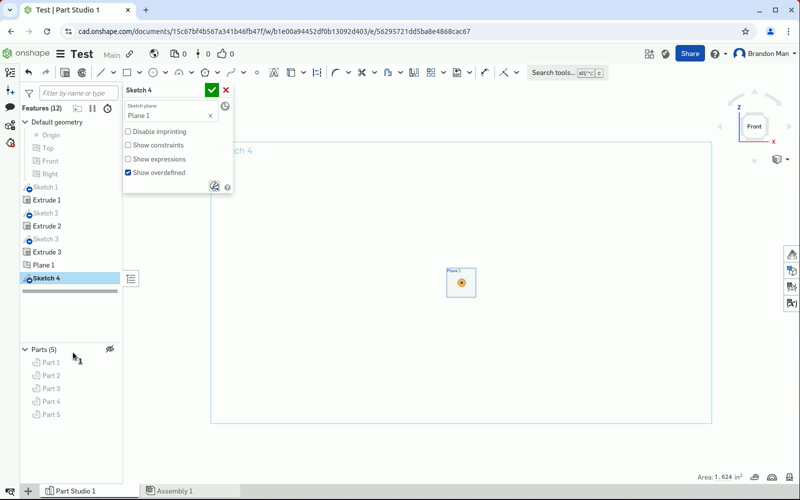
key(shift+y)
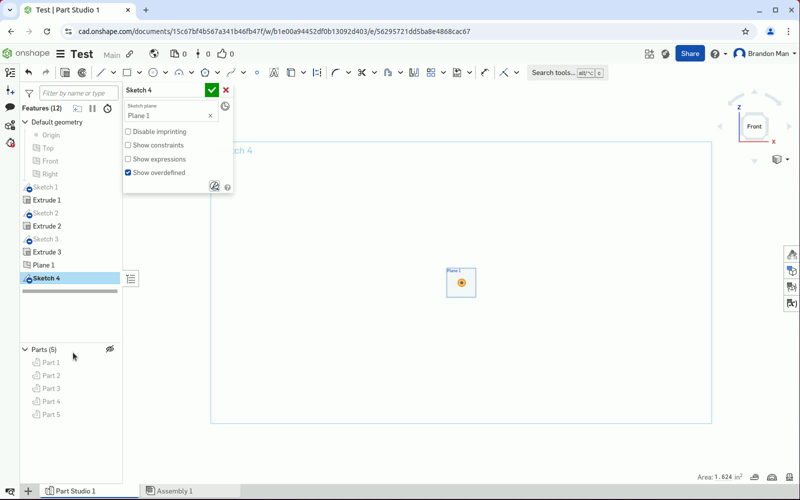
key(shift+e)
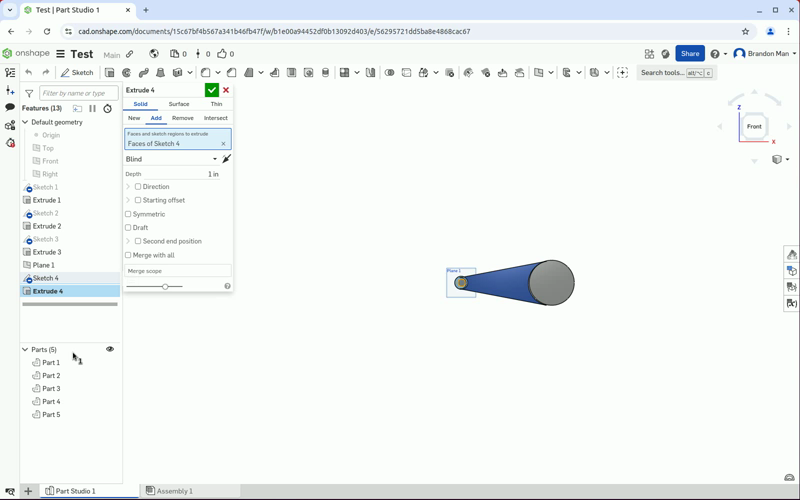
mouse_move(143, 106)
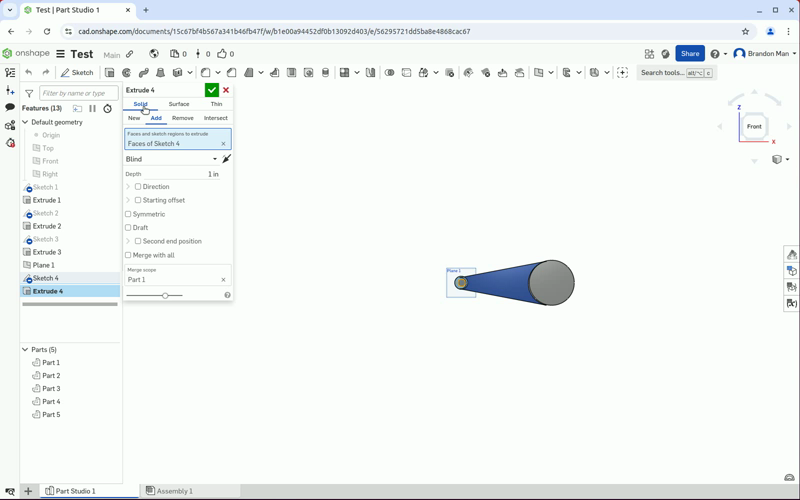
click(143, 106)
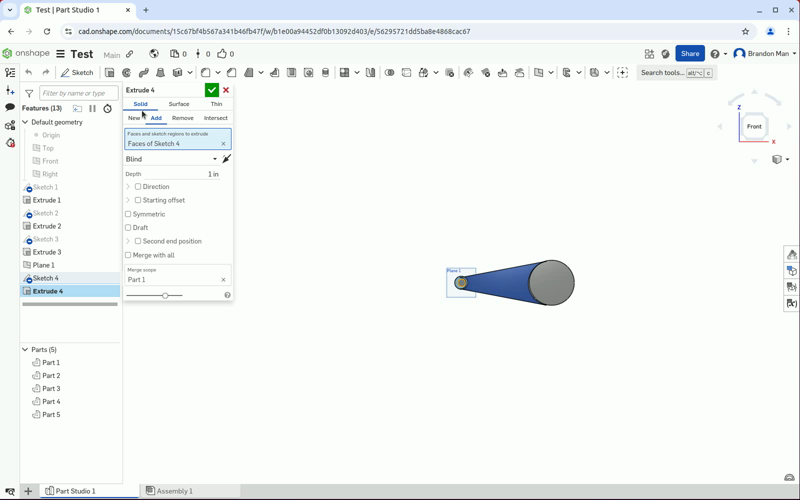
mouse_move(137, 120)
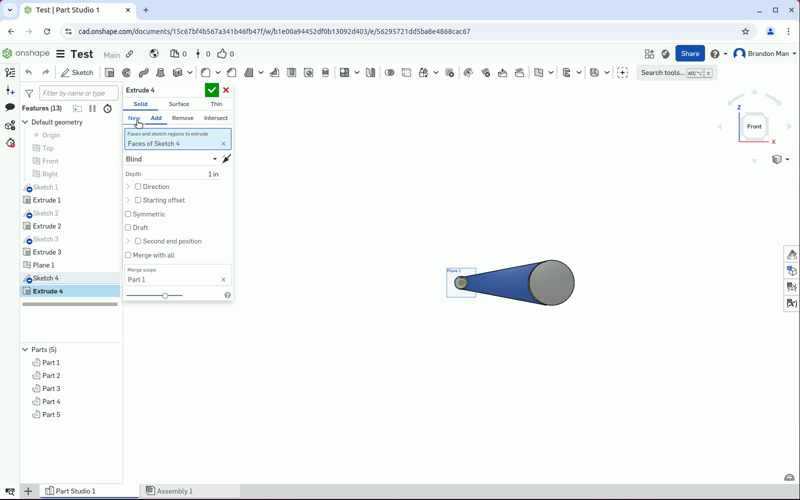
click(137, 120)
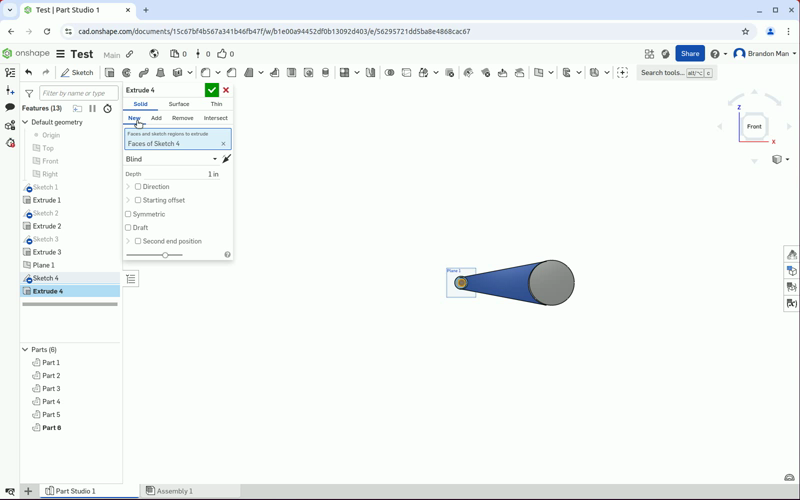
key(tab, 4)
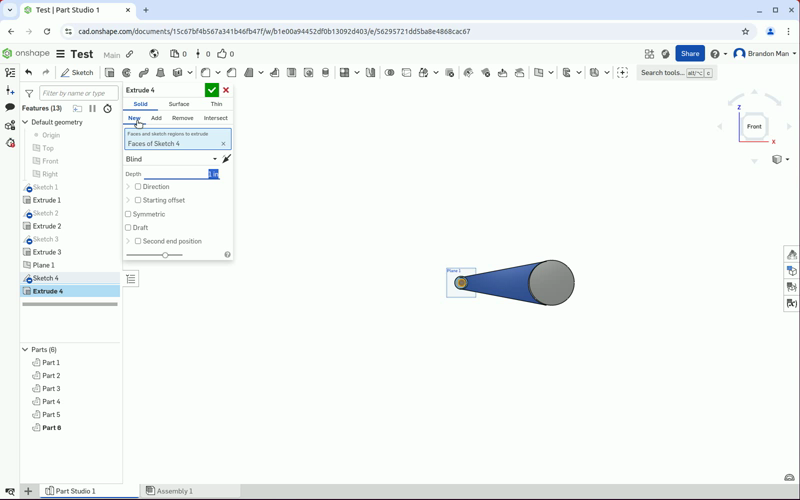
text(0.963)
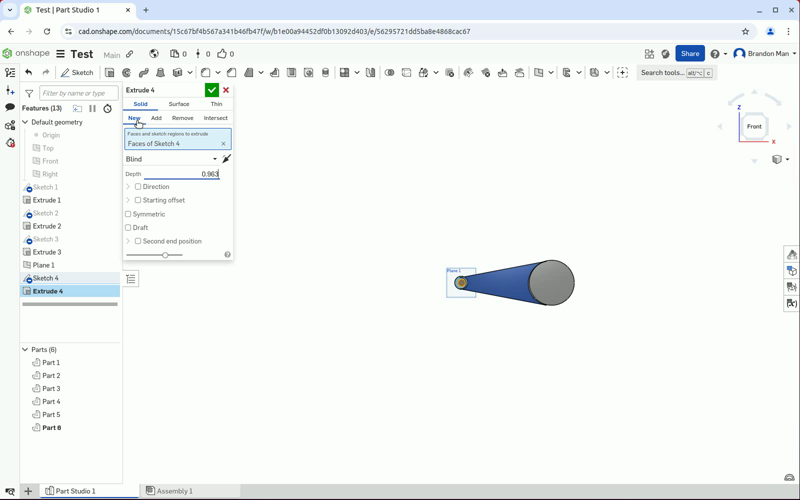
key(enter)
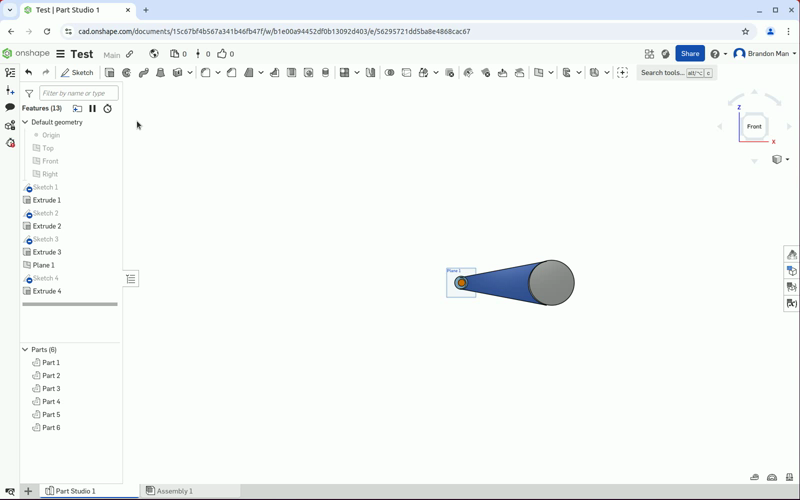
key(shift+h)
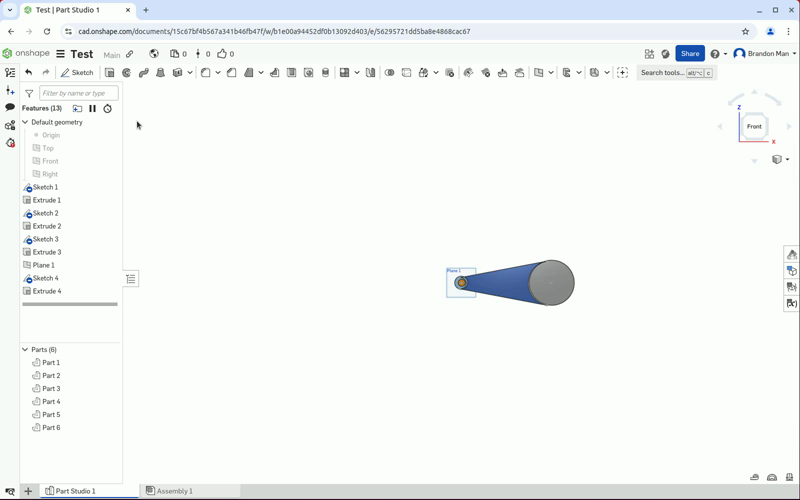
key(shift+h)
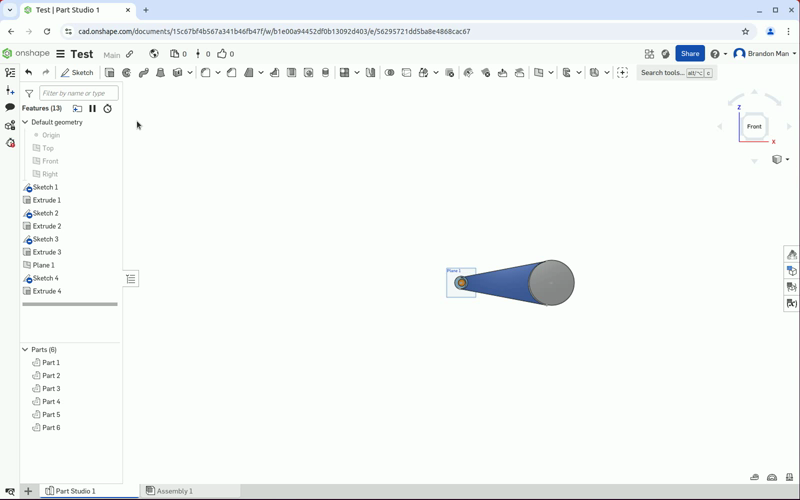
key(shift+7)
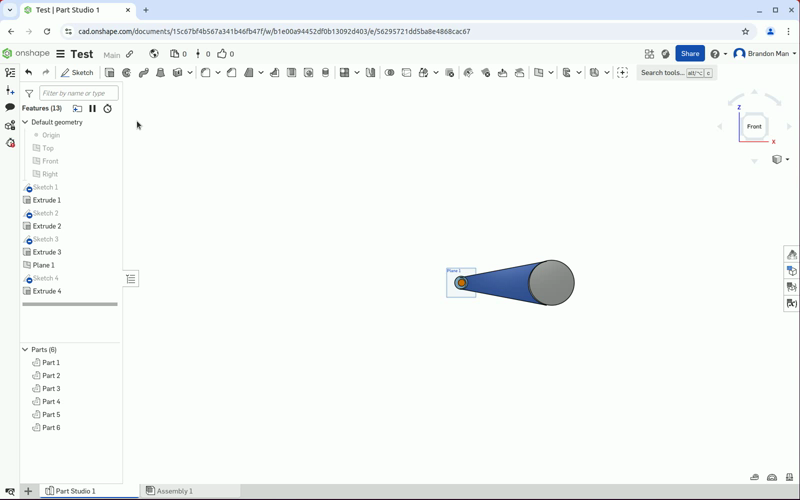
key(left, 2)
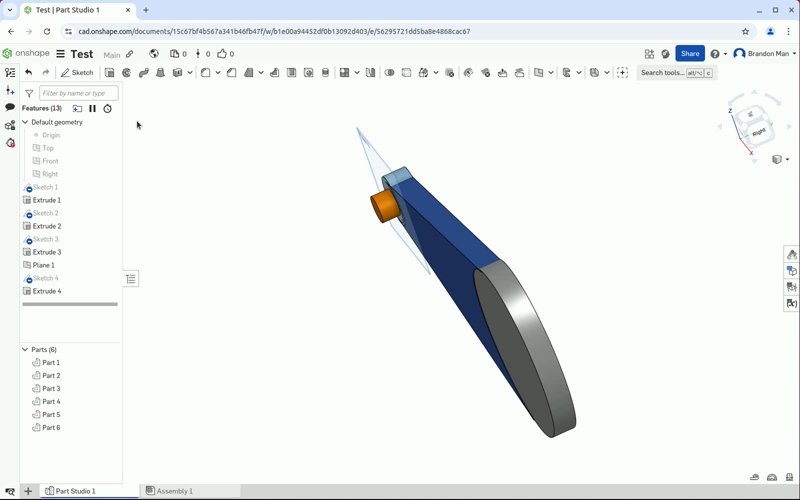
key(down, 2)
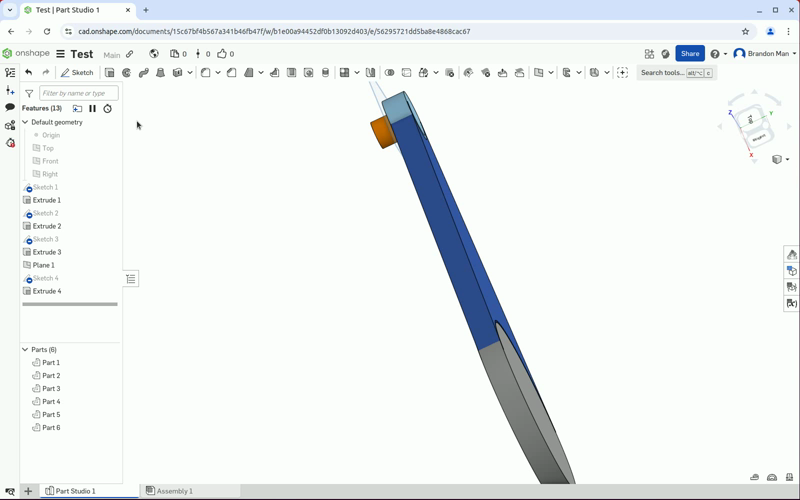
key(up, 2)
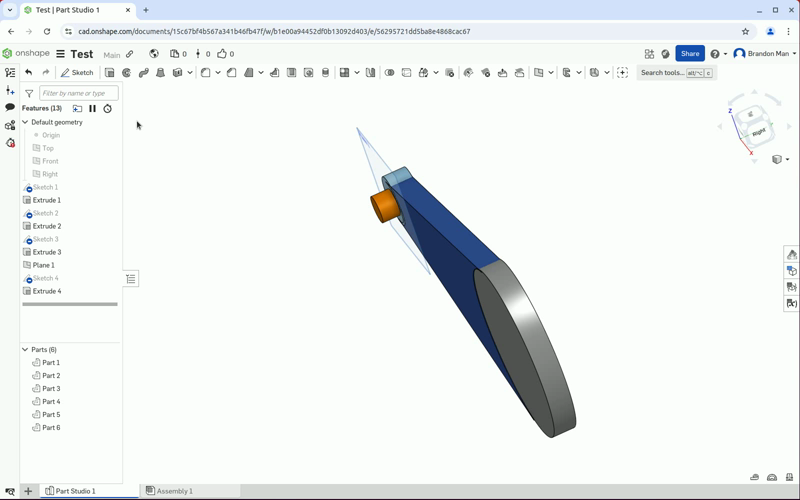
key(right, 2)
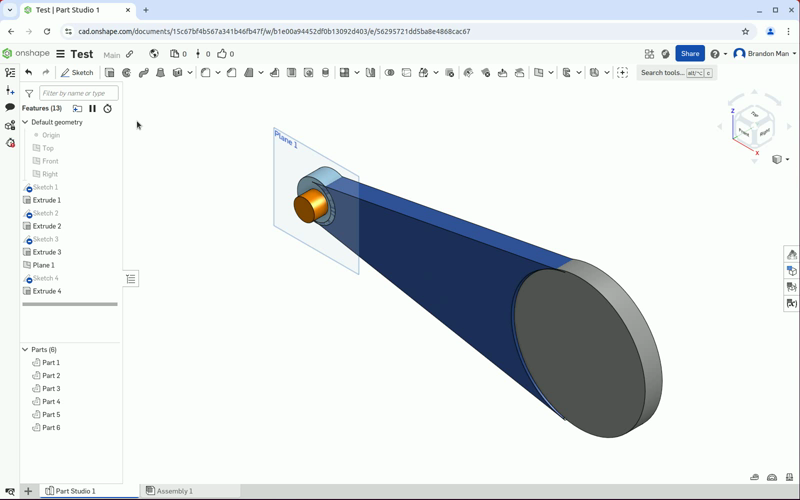
mouse_move(73, 189)
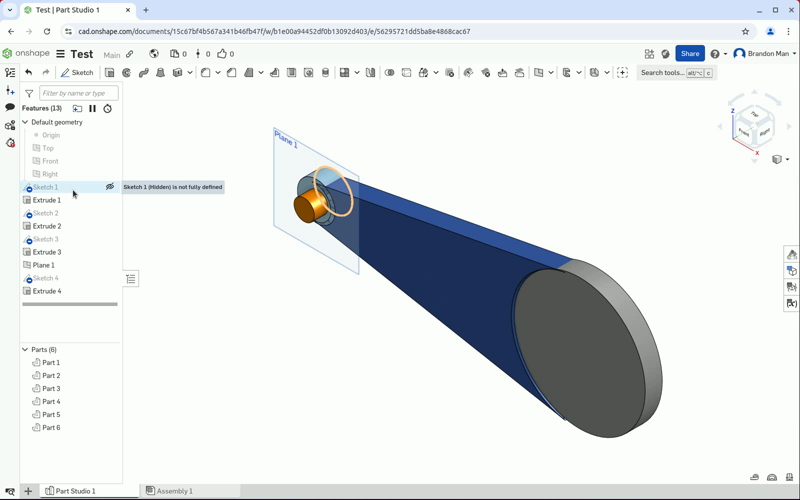
click(73, 189)